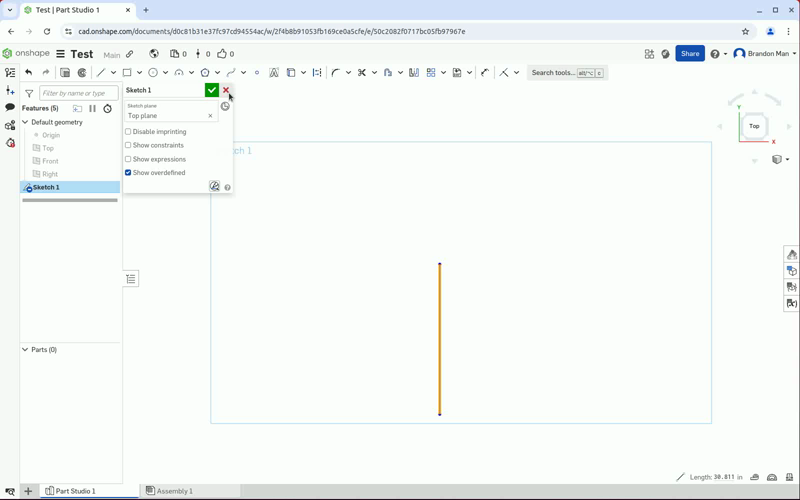
key(shift+h)
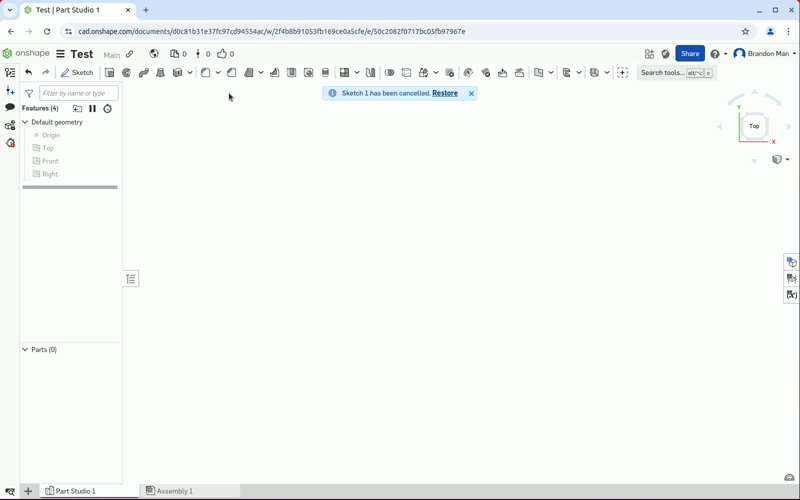
mouse_move(73, 352)
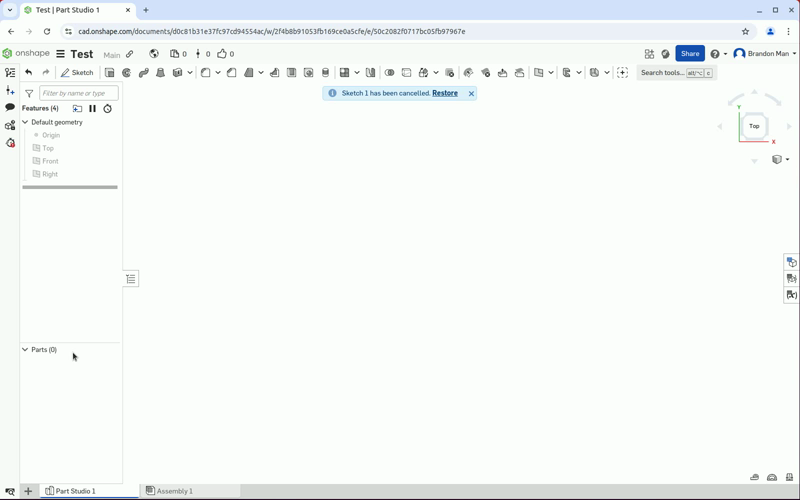
key(y)
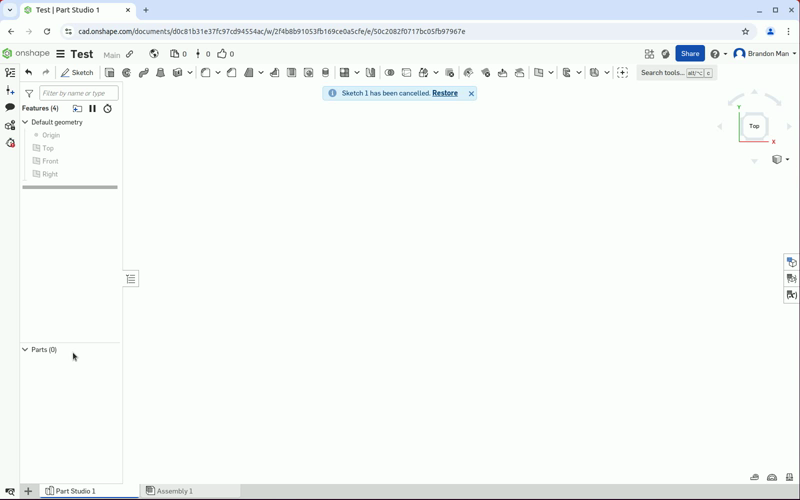
key(shift+p)
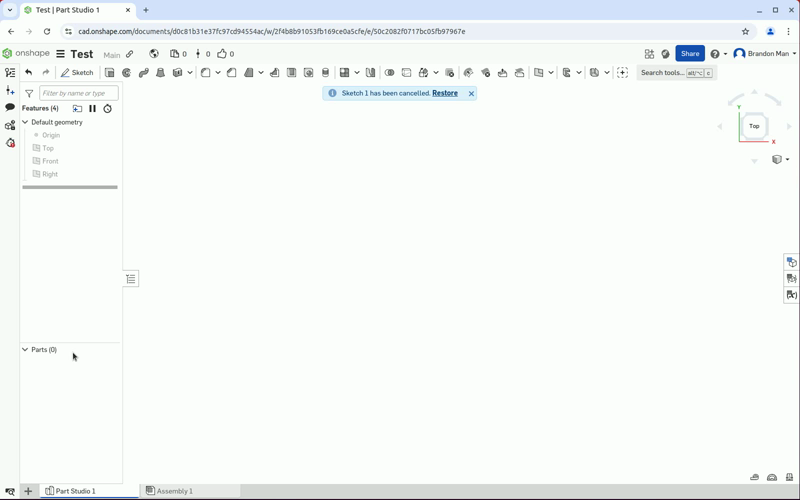
key(space)
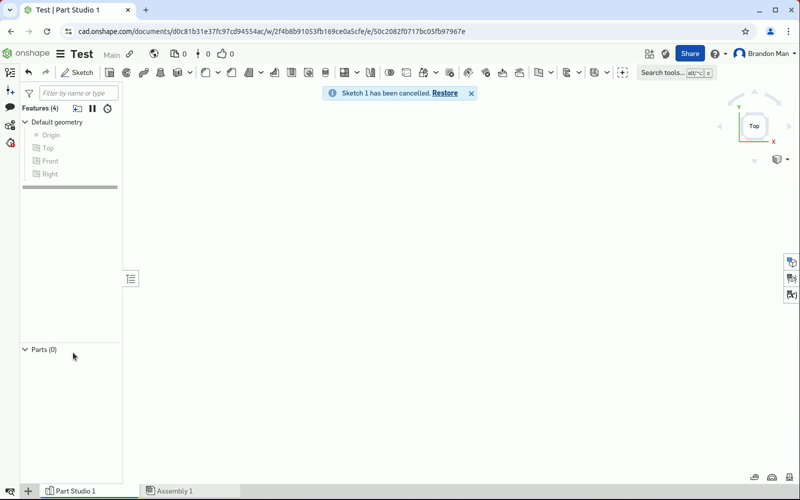
key_down(shift)
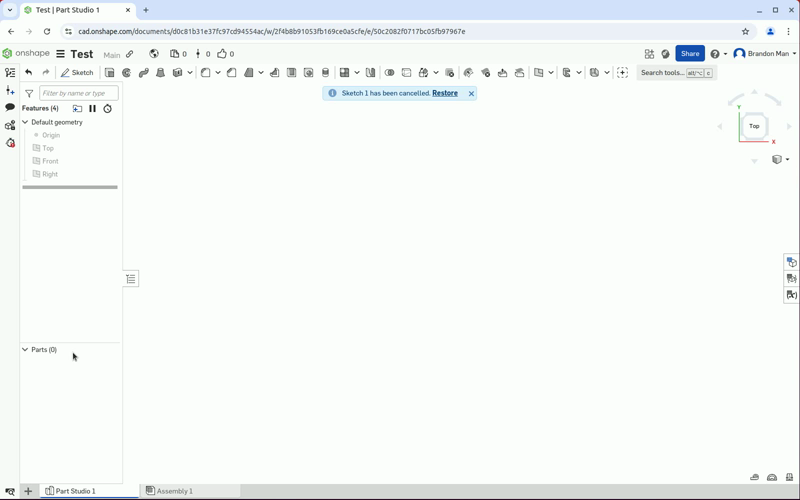
key(up)
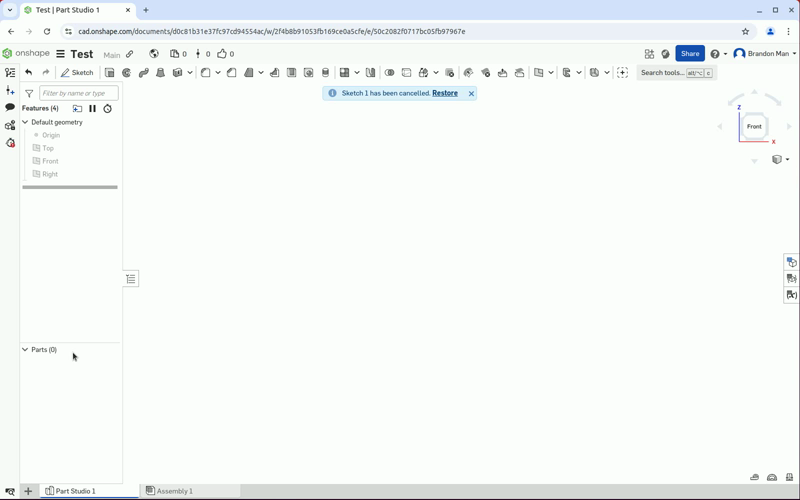
key_up(shift)
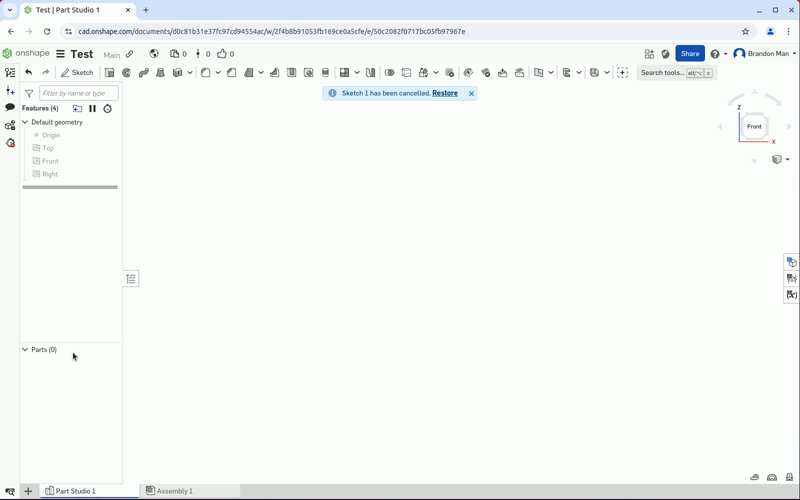
mouse_move(73, 352)
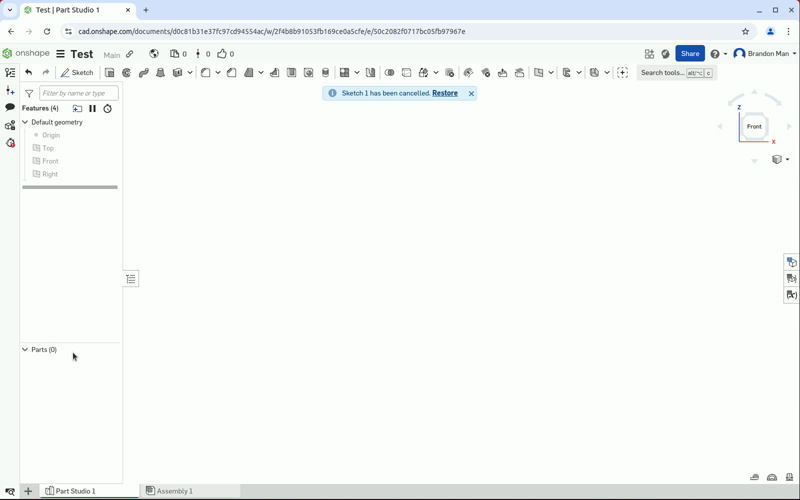
key(shift+y)
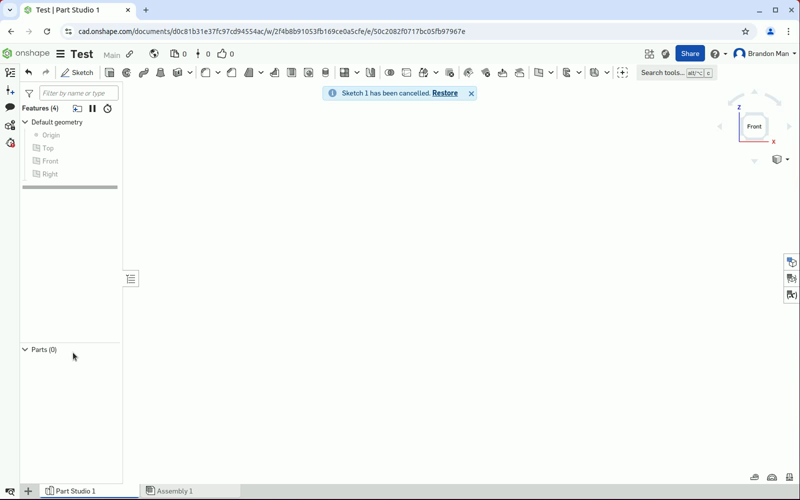
key(shift+s)
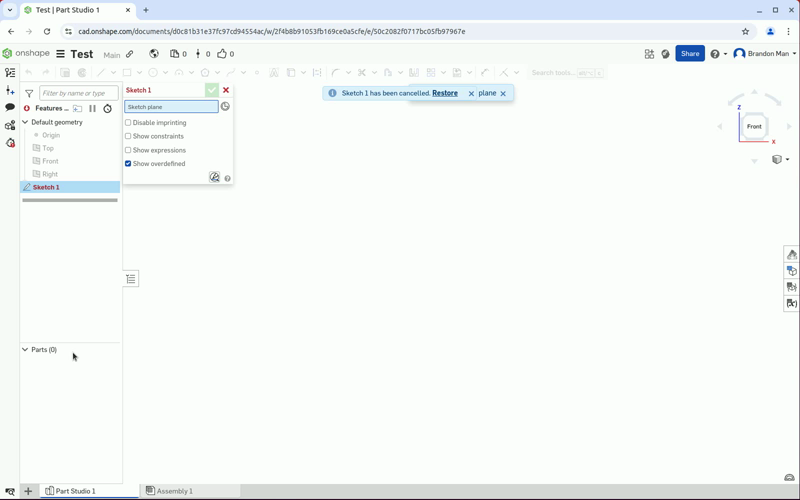
mouse_move(73, 163)
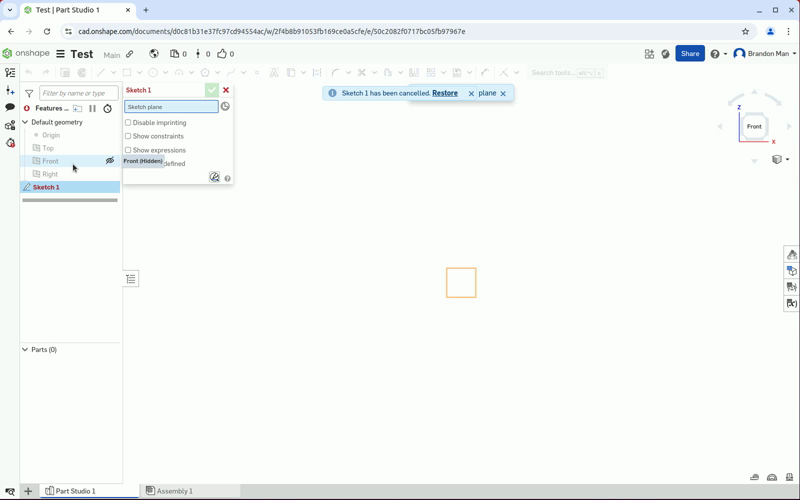
click(73, 163)
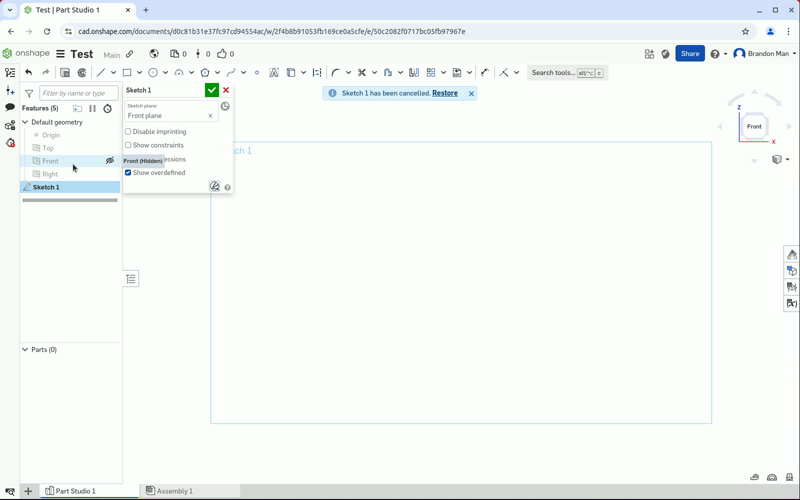
mouse_move(73, 352)
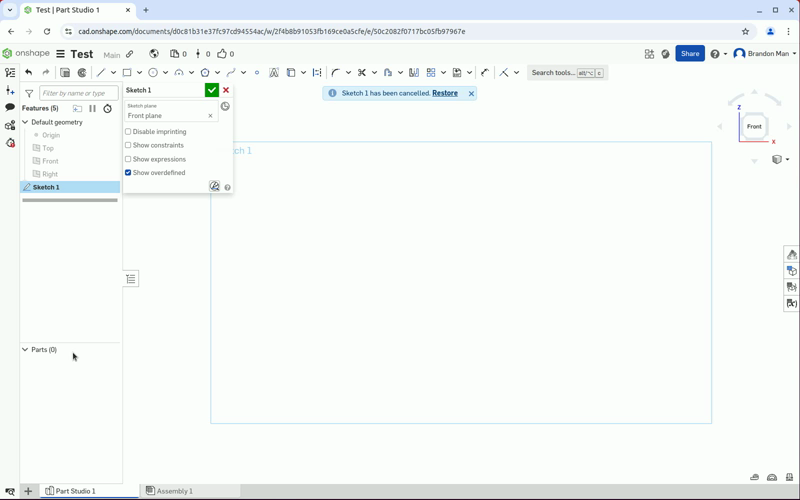
key(y)
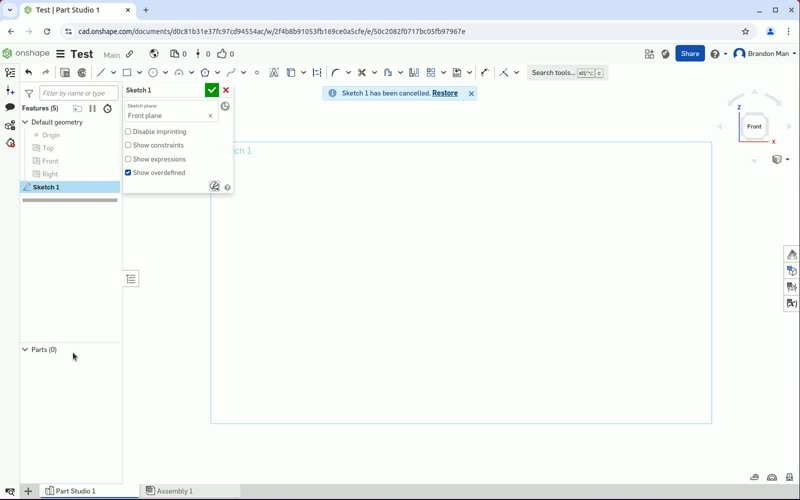
key(l)
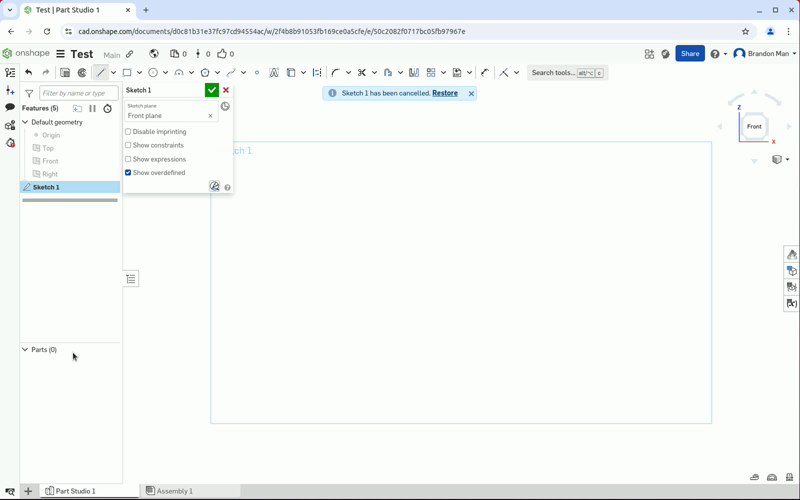
key_down(shift)
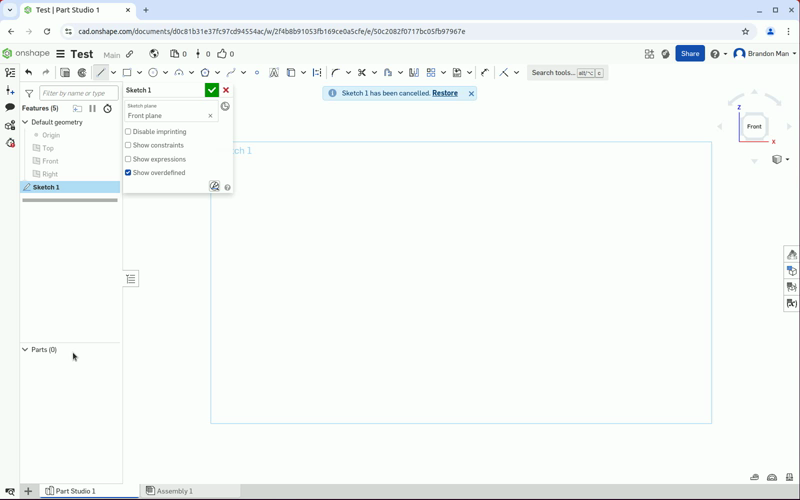
mouse_move(348, 282)
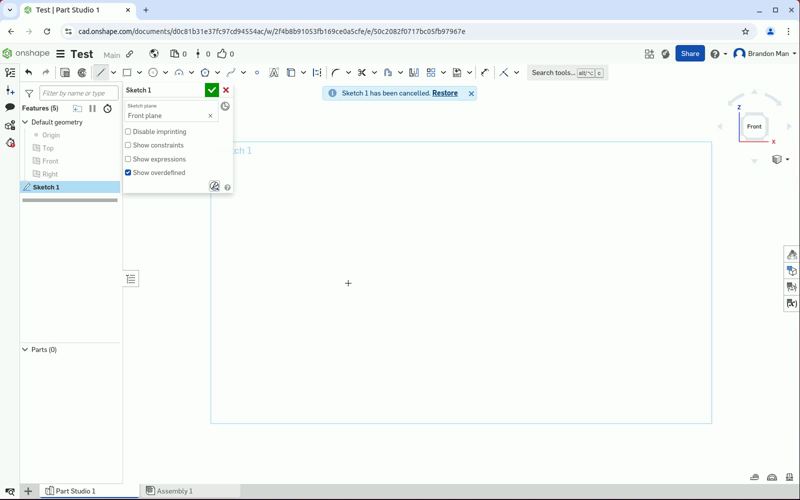
click(348, 282)
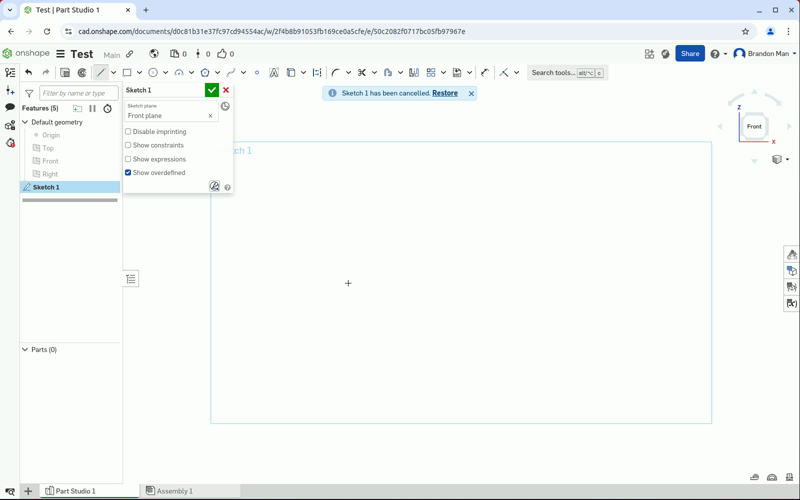
key_up(shift)
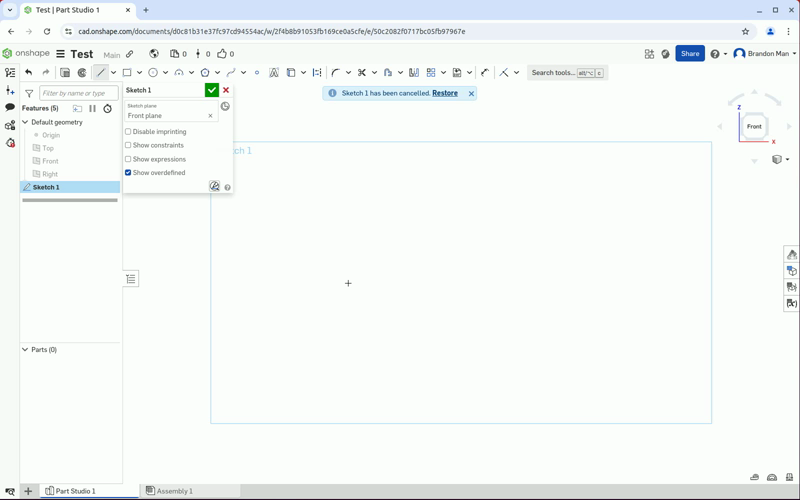
key_down(shift)
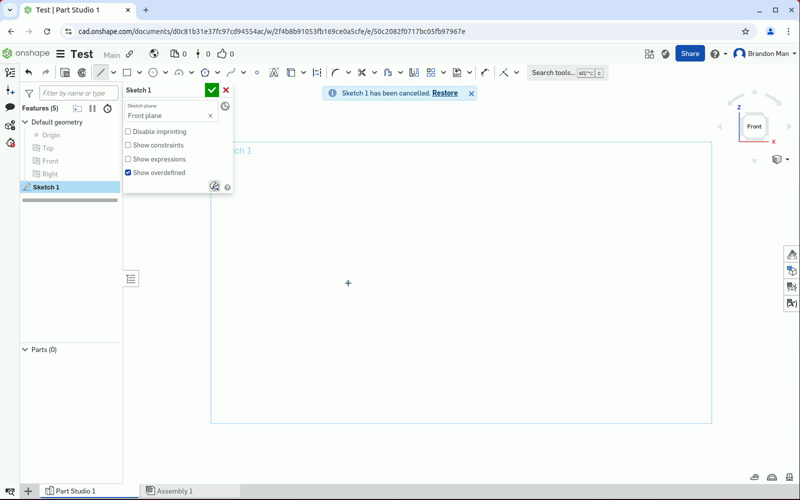
mouse_move(460, 282)
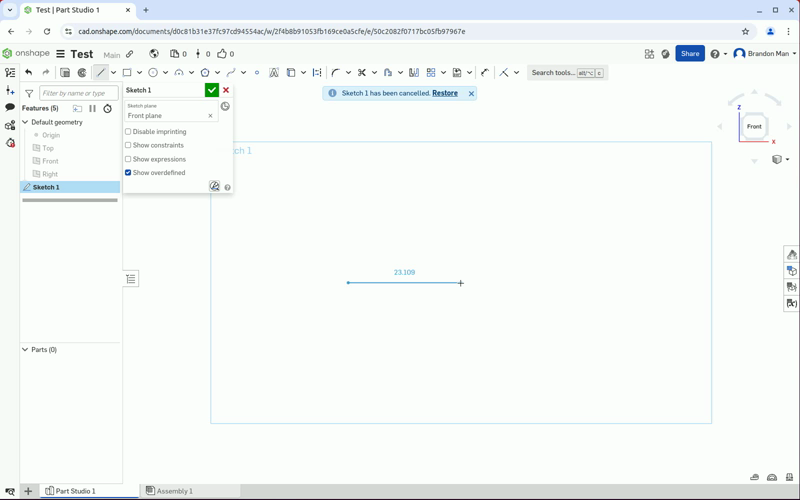
click(460, 282)
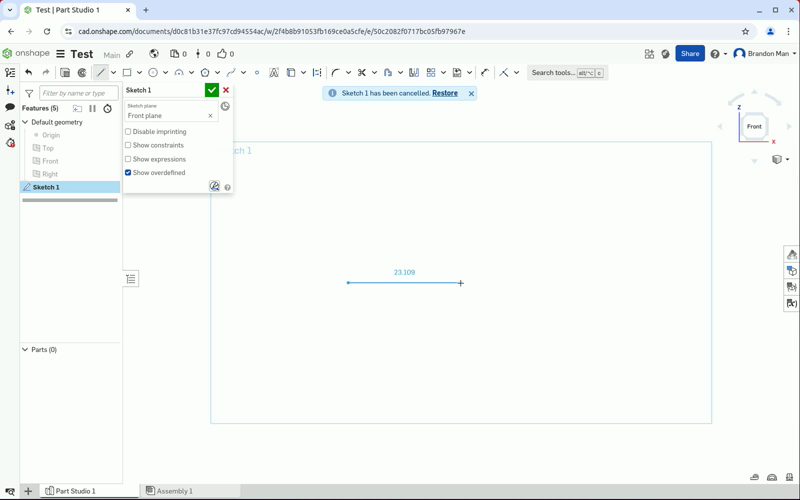
key_up(shift)
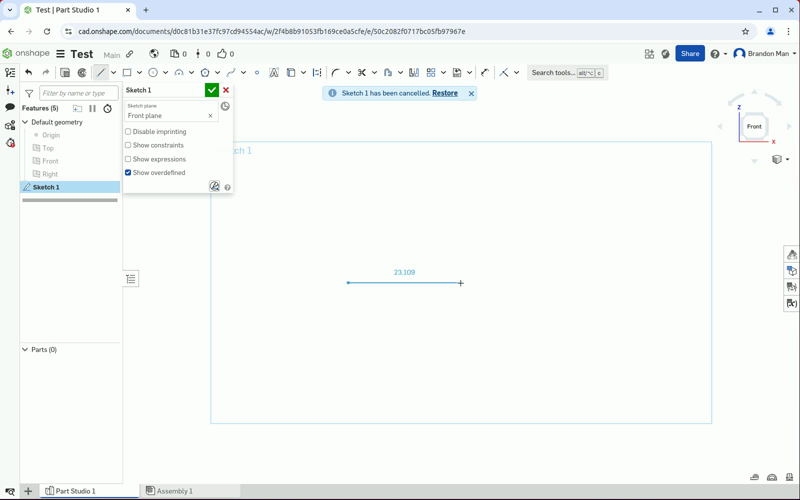
key_down(shift)
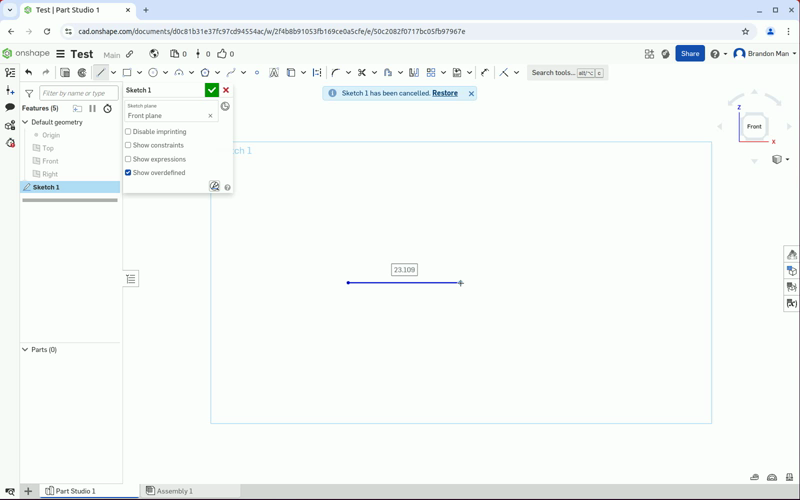
mouse_move(490, 282)
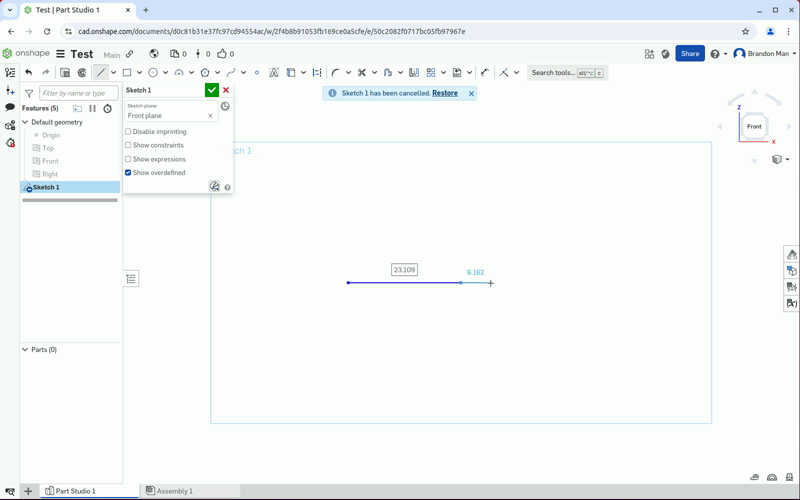
mouse_move(460, 273)
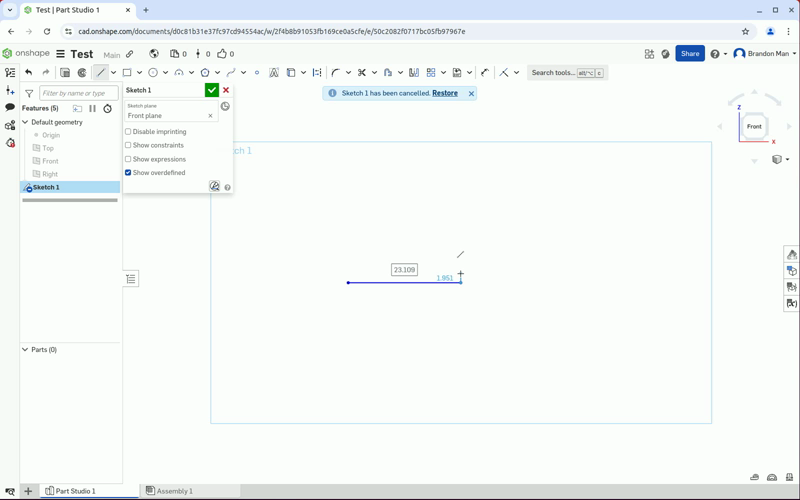
click(460, 273)
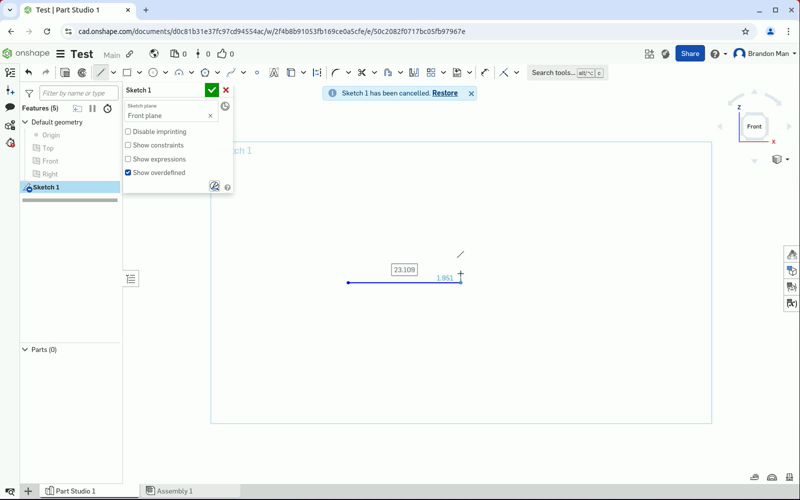
key_up(shift)
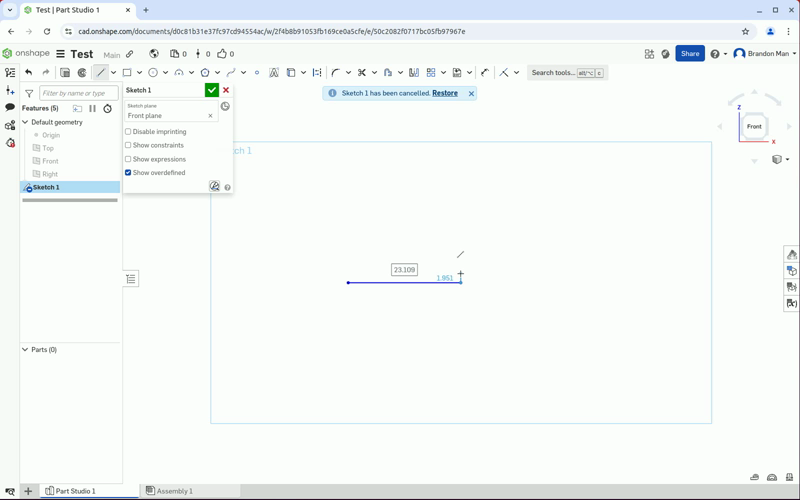
key_down(shift)
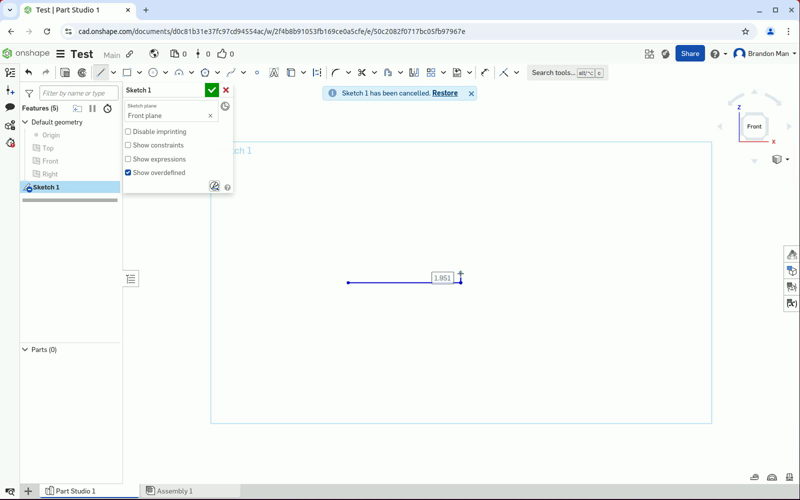
mouse_move(348, 273)
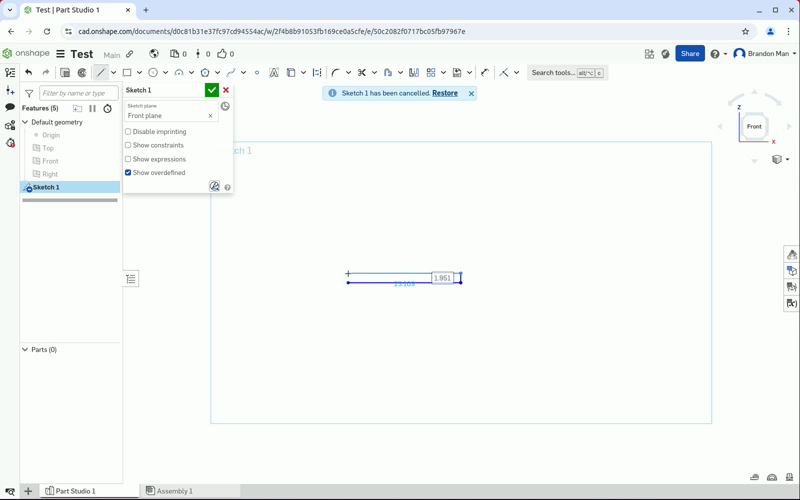
click(348, 273)
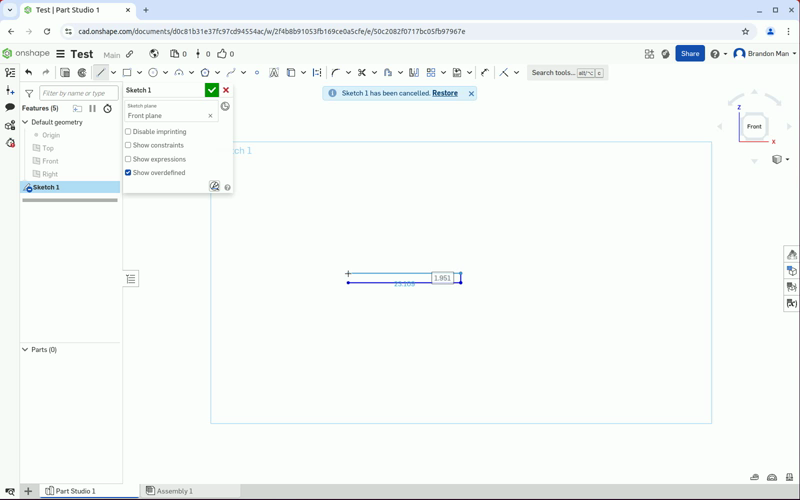
key_up(shift)
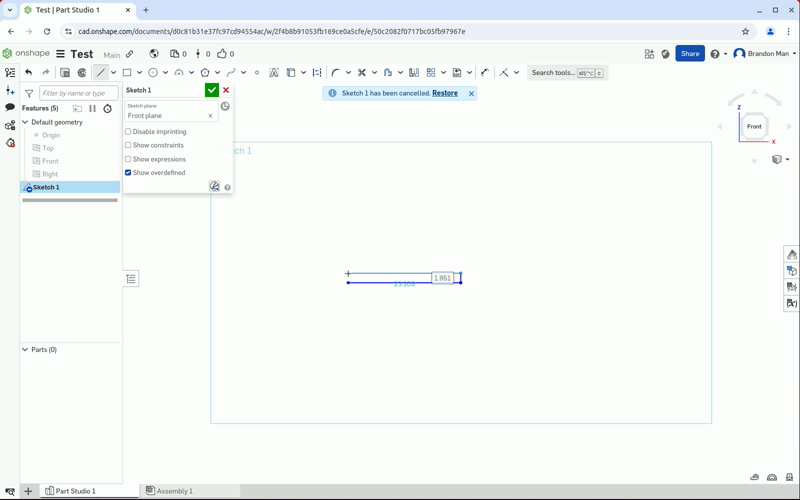
mouse_move(378, 273)
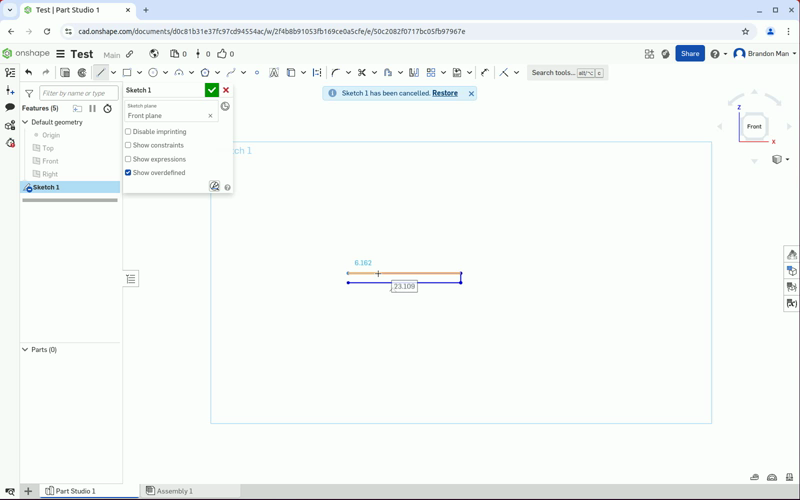
key_down(shift)
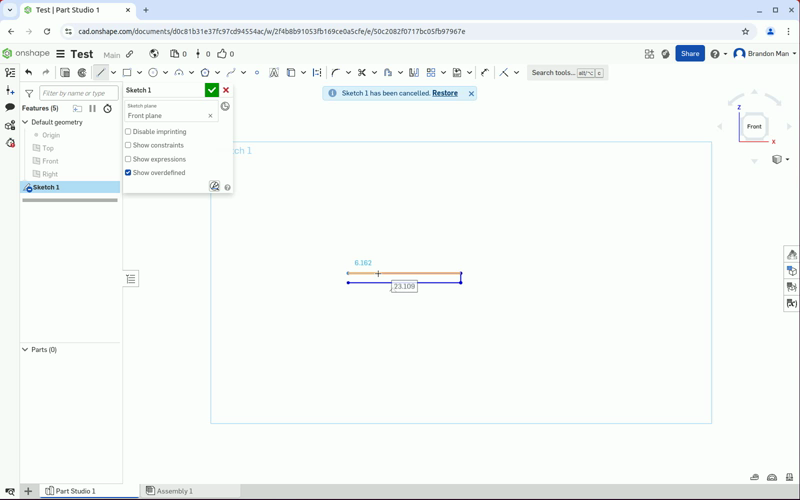
mouse_move(348, 282)
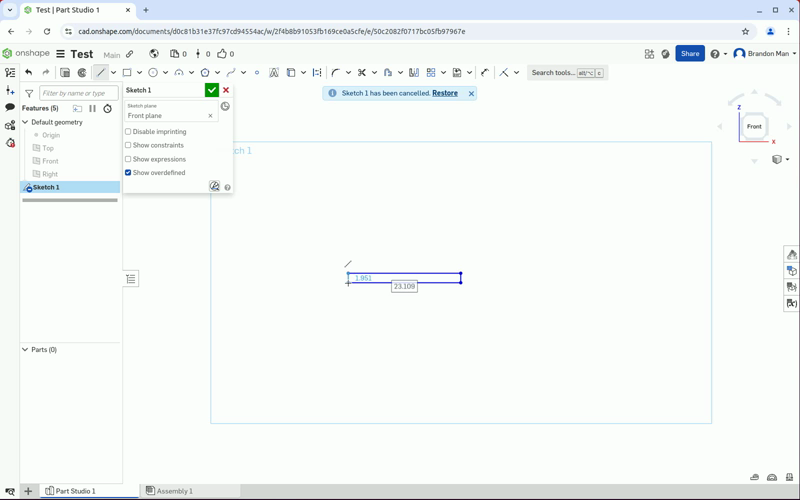
key_up(shift)
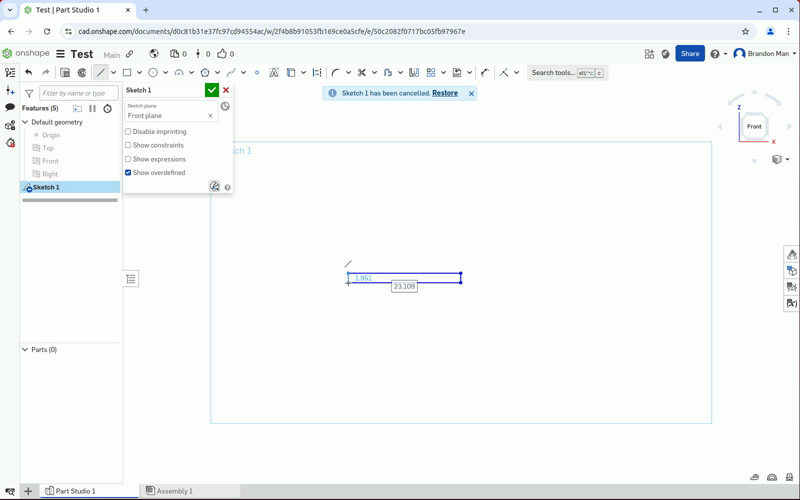
click(348, 282)
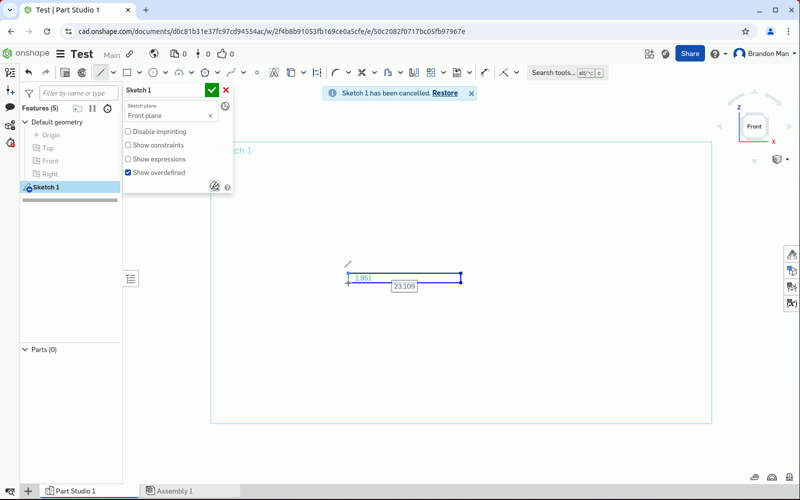
key(esc)
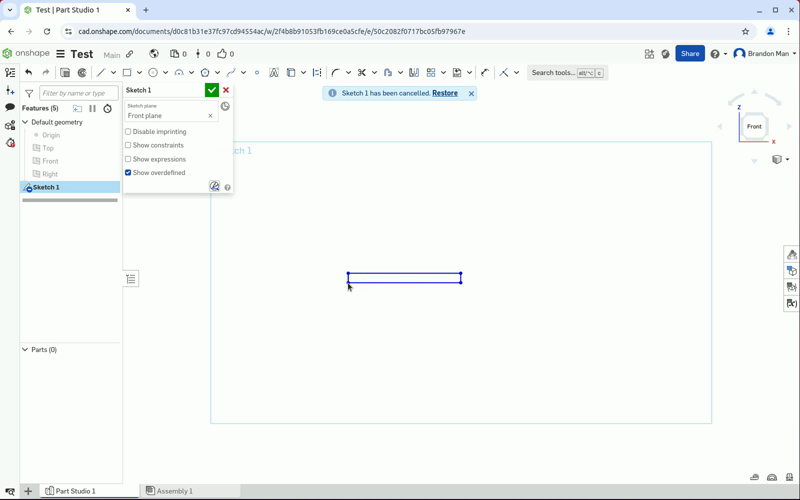
key(l)
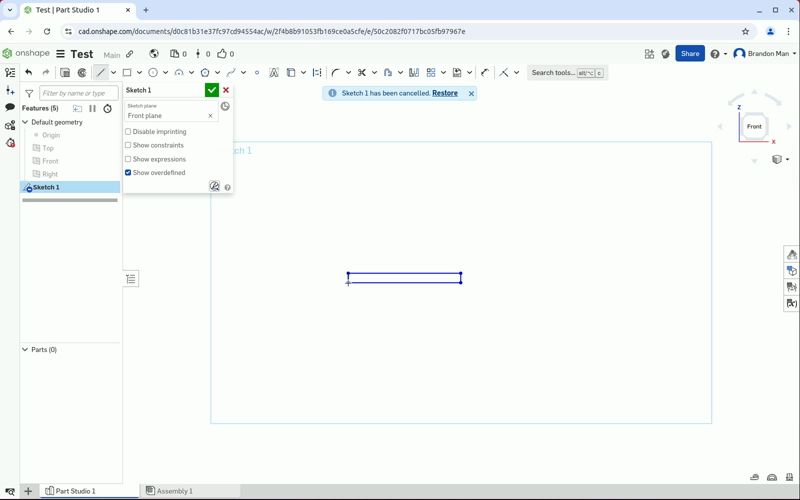
key_down(shift)
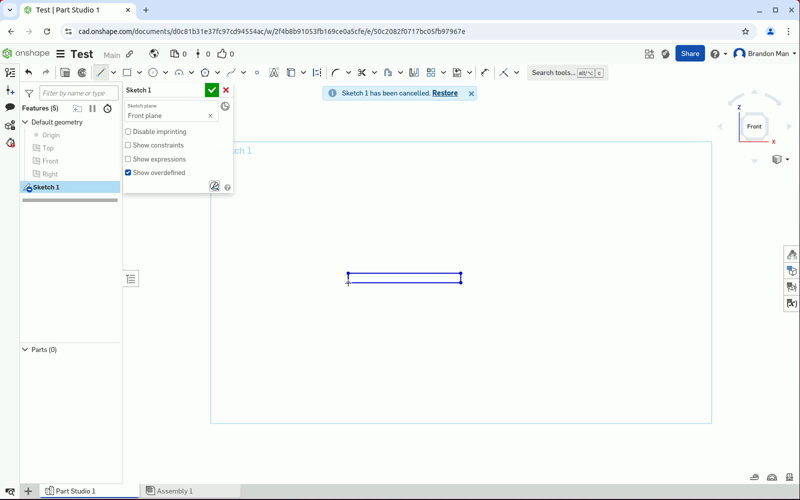
mouse_move(350, 280)
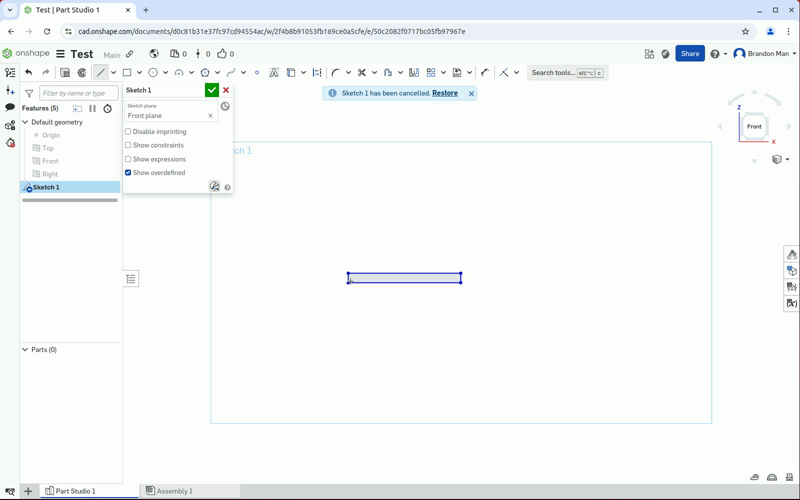
scroll(6)
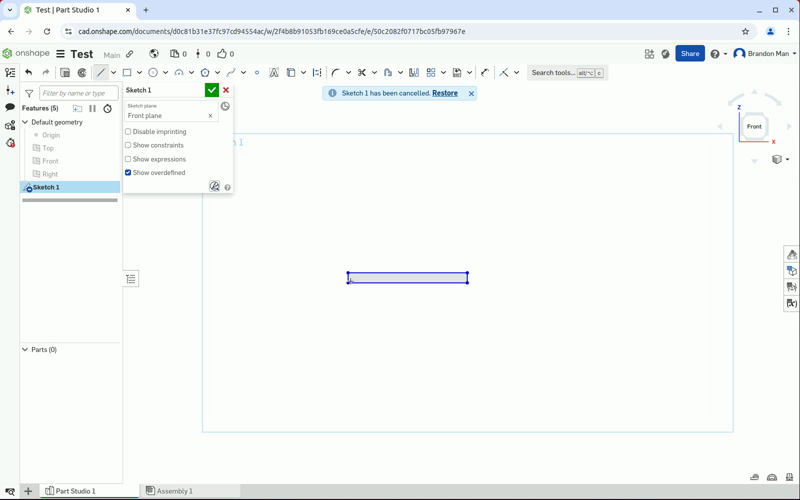
scroll(6)
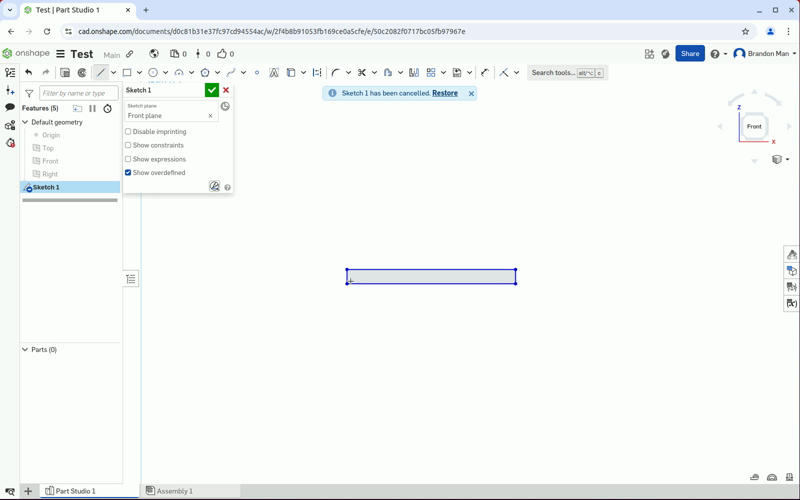
scroll(6)
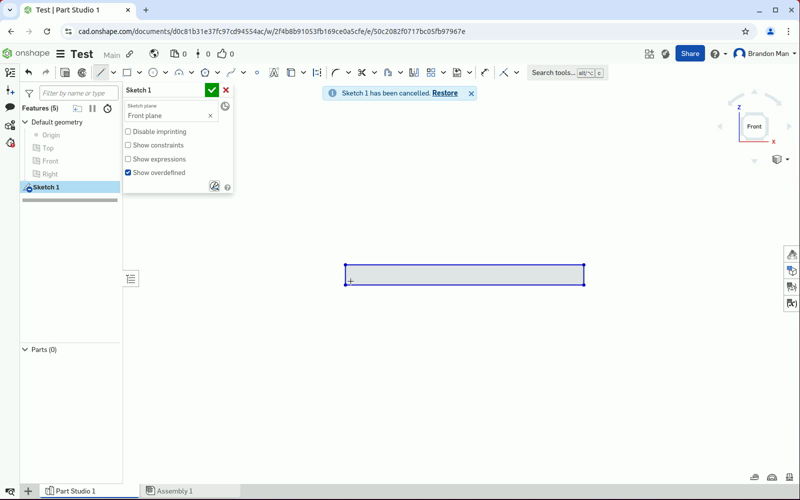
scroll(6)
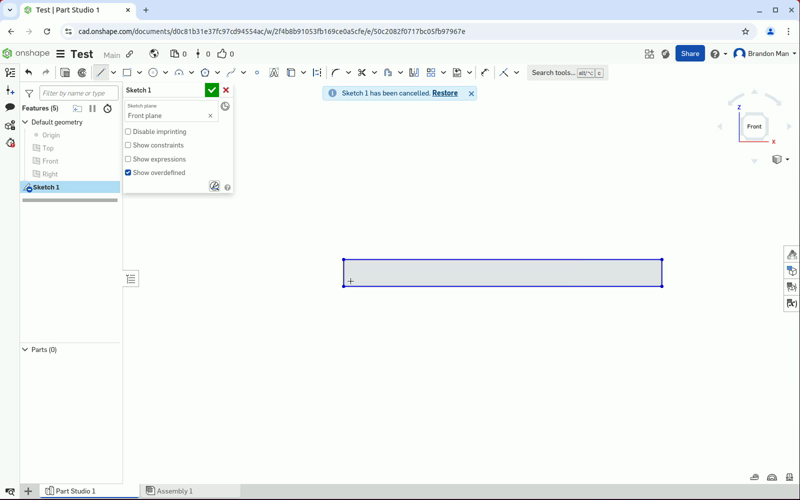
scroll(6)
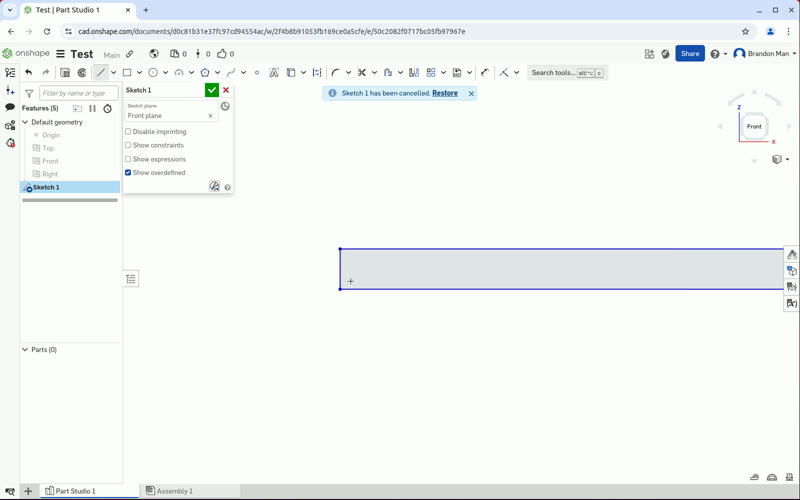
scroll(6)
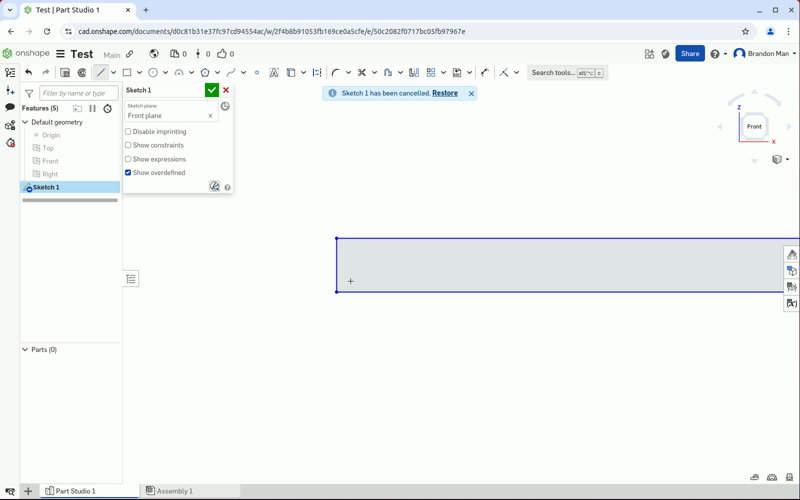
scroll(6)
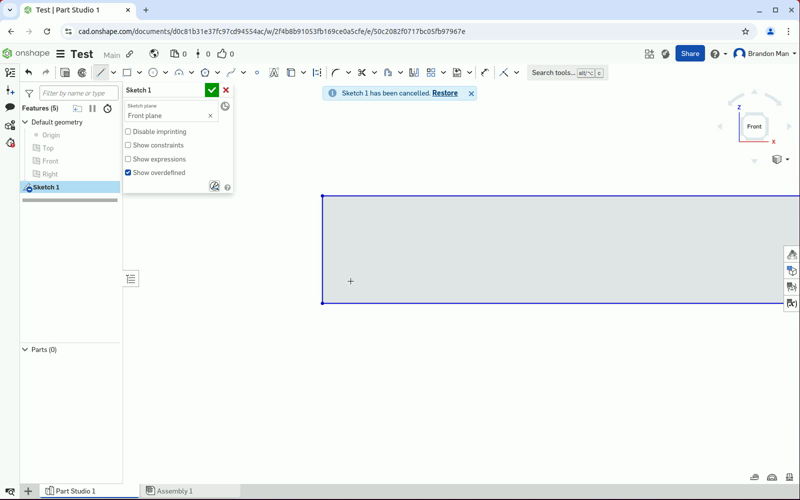
click(350, 280)
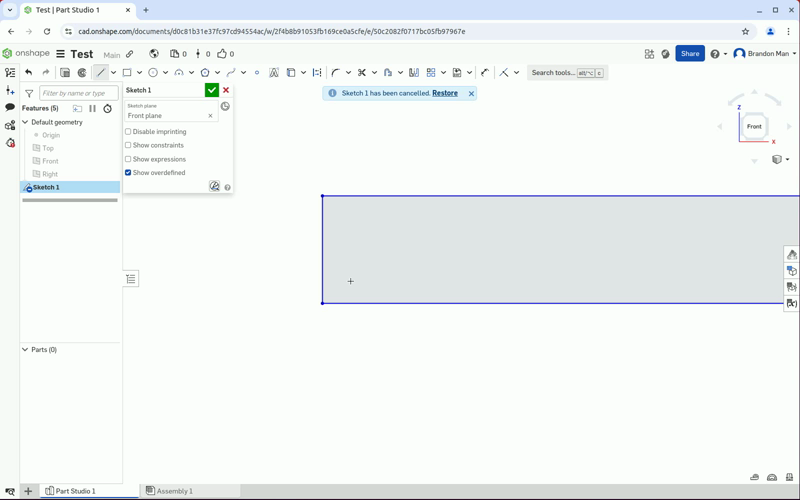
scroll(-6)
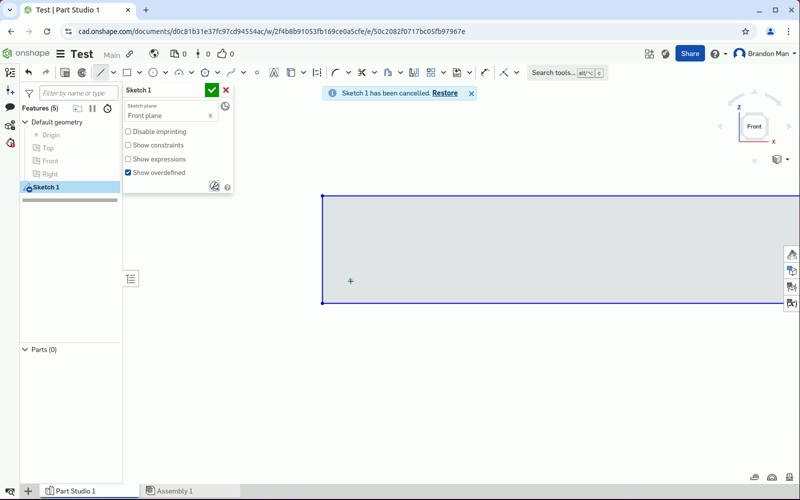
scroll(-6)
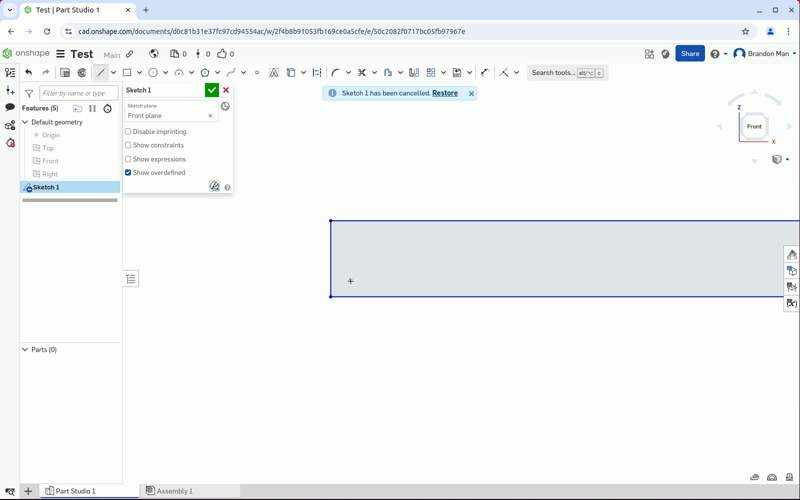
scroll(-6)
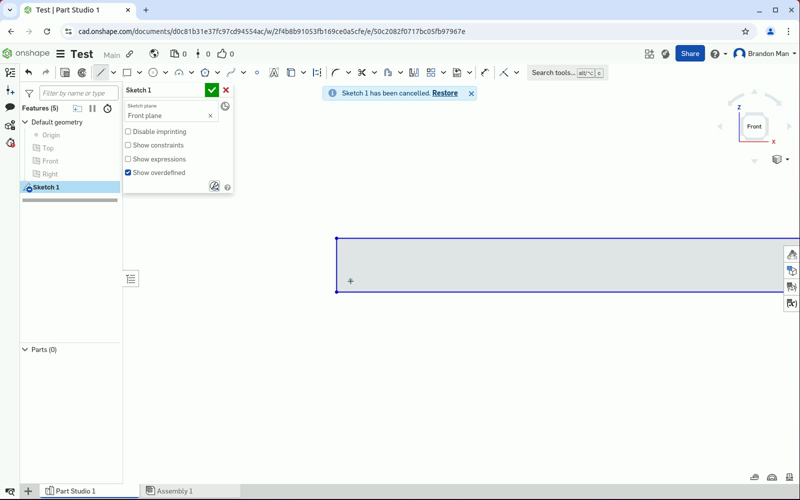
scroll(-6)
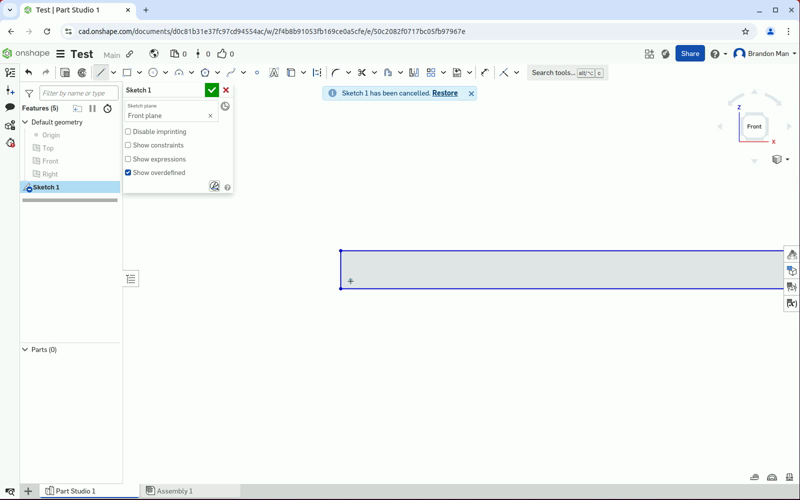
scroll(-6)
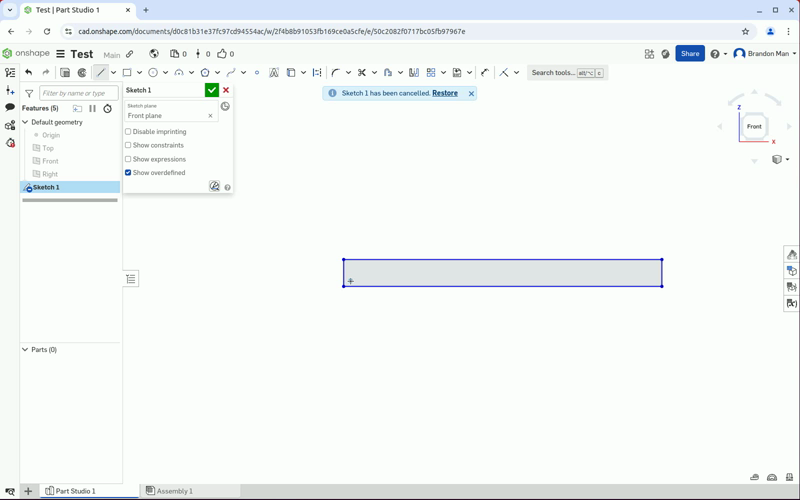
scroll(-6)
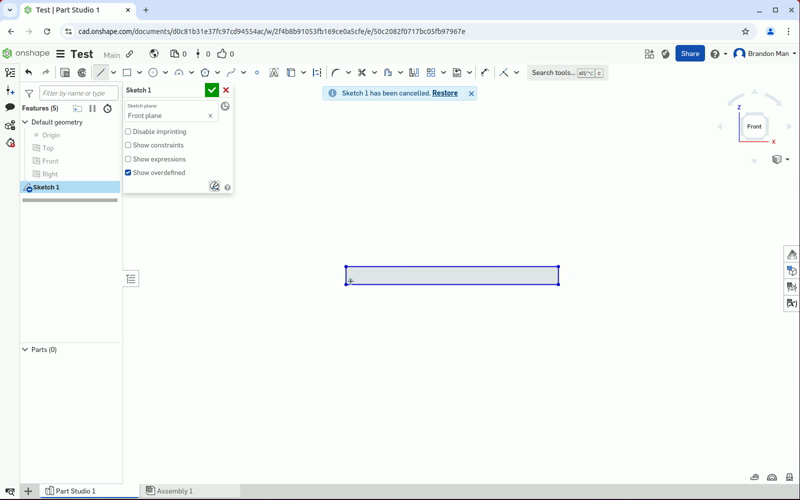
scroll(-6)
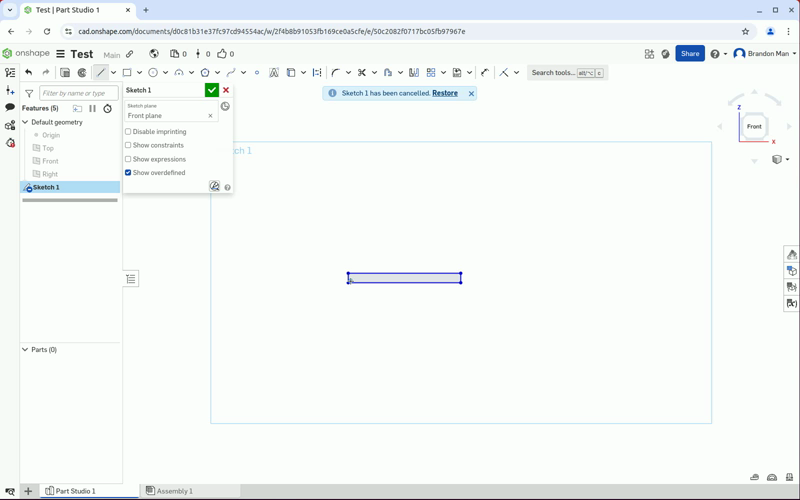
key_up(shift)
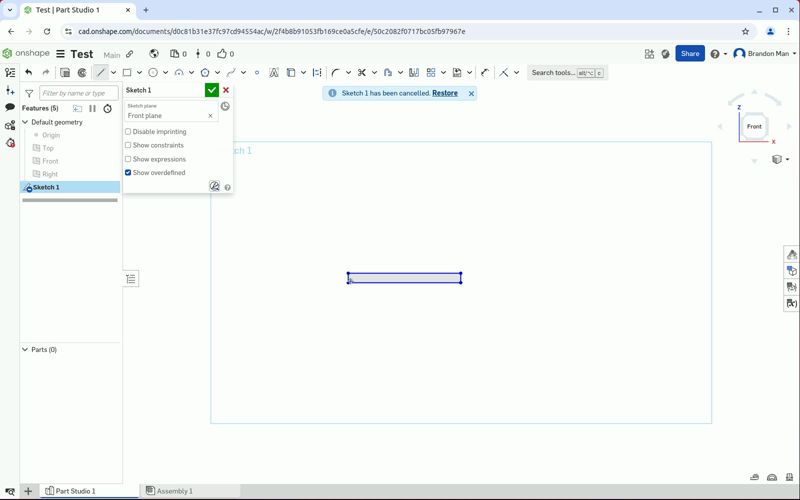
key_down(shift)
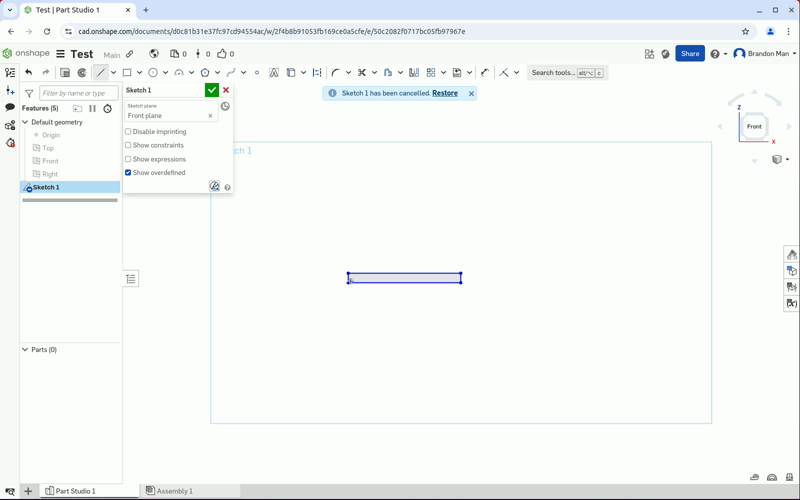
mouse_move(458, 280)
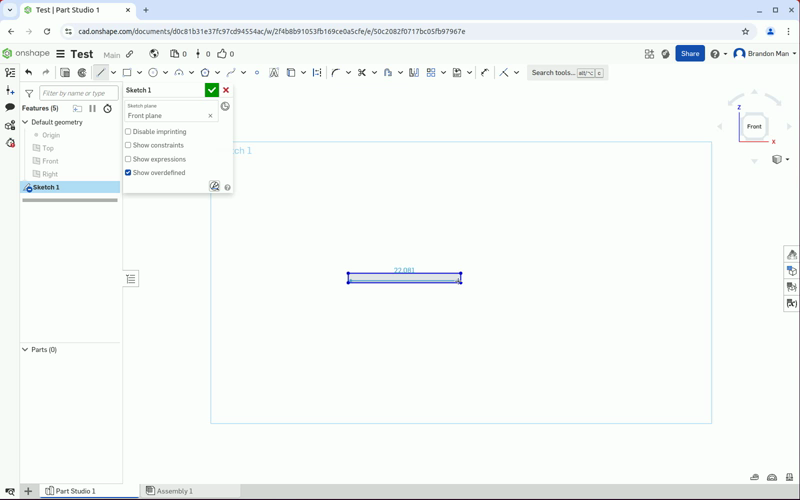
scroll(6)
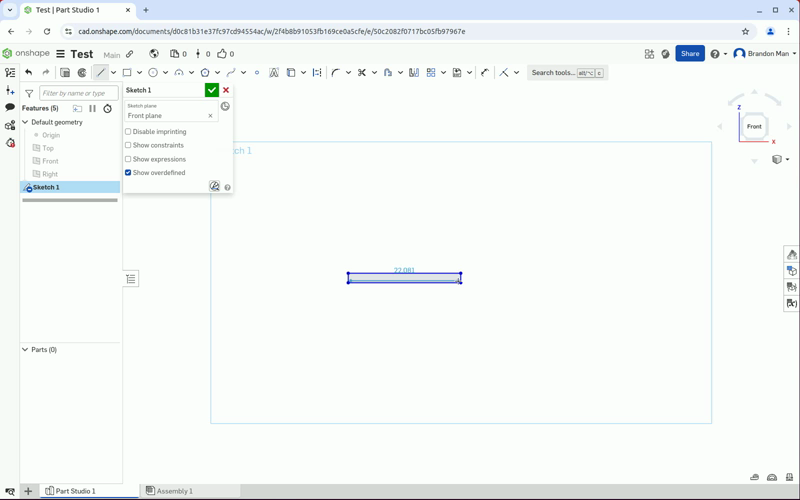
scroll(6)
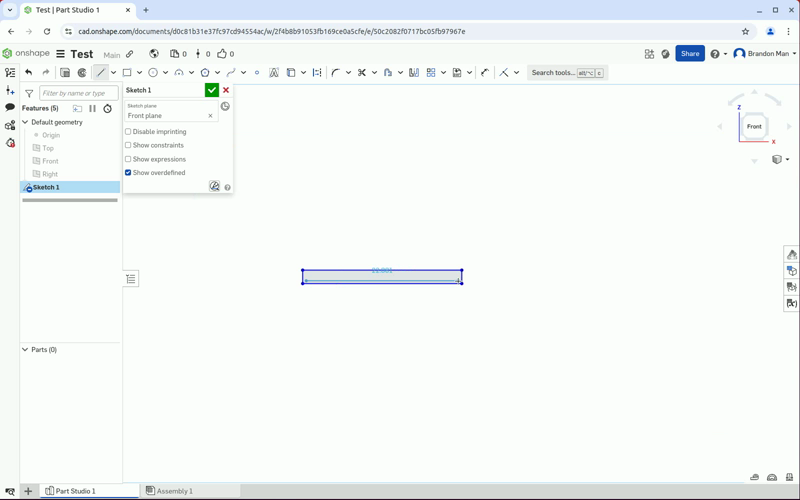
scroll(6)
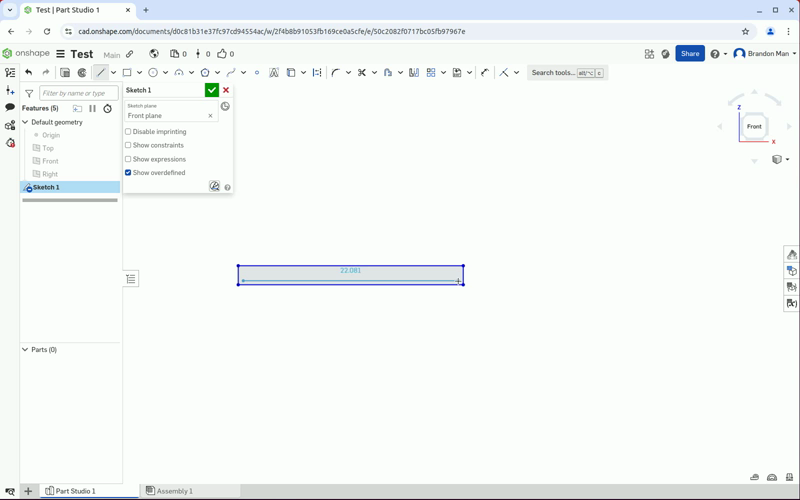
scroll(6)
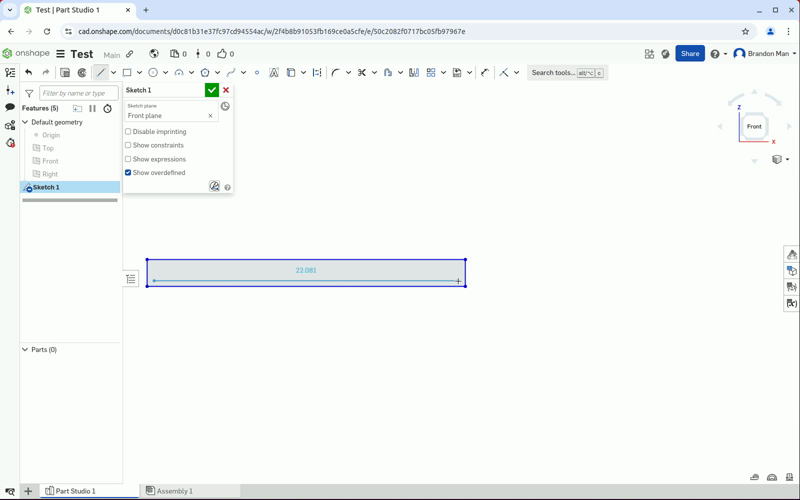
scroll(6)
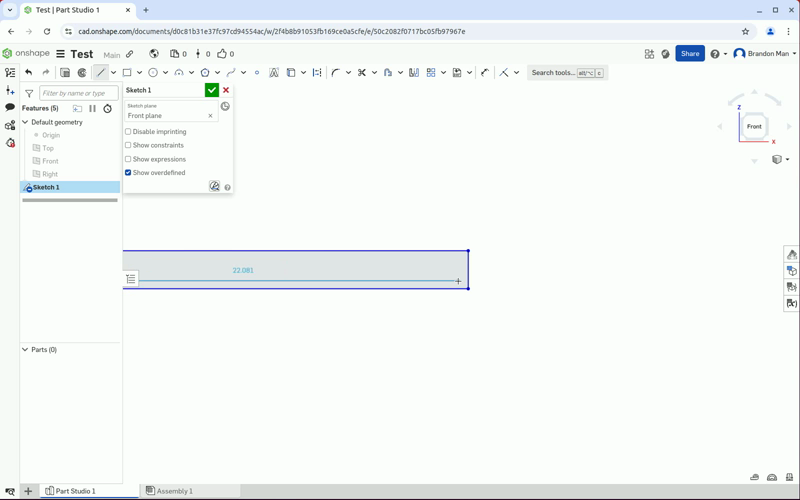
scroll(6)
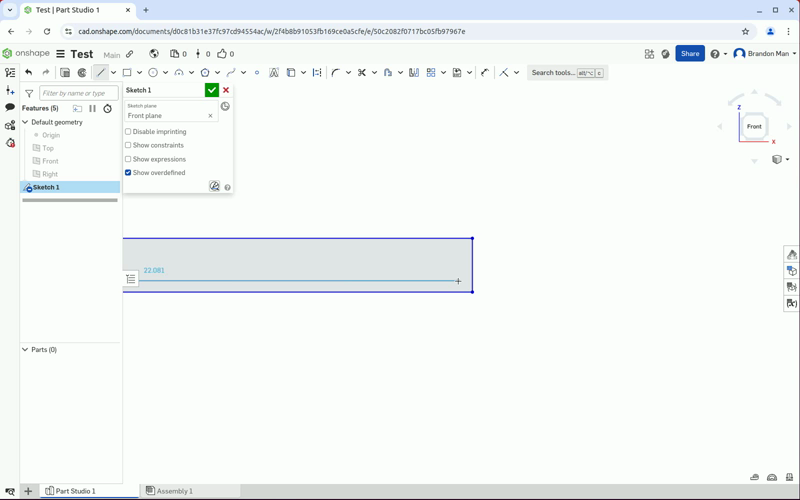
scroll(6)
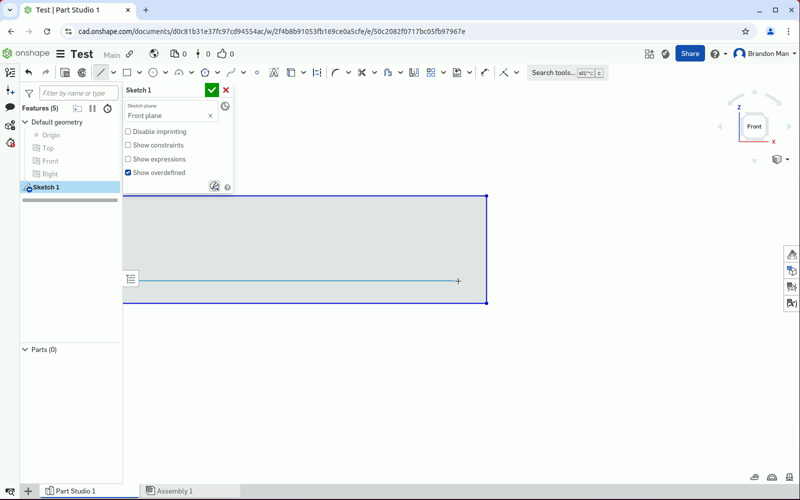
click(458, 280)
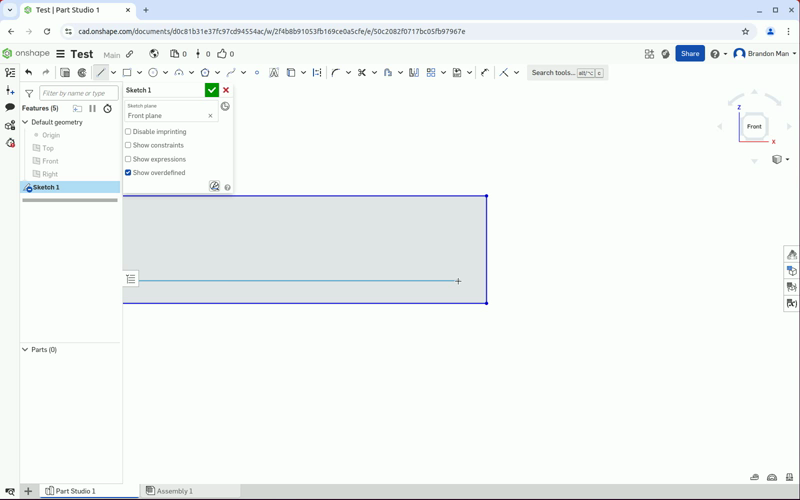
scroll(-6)
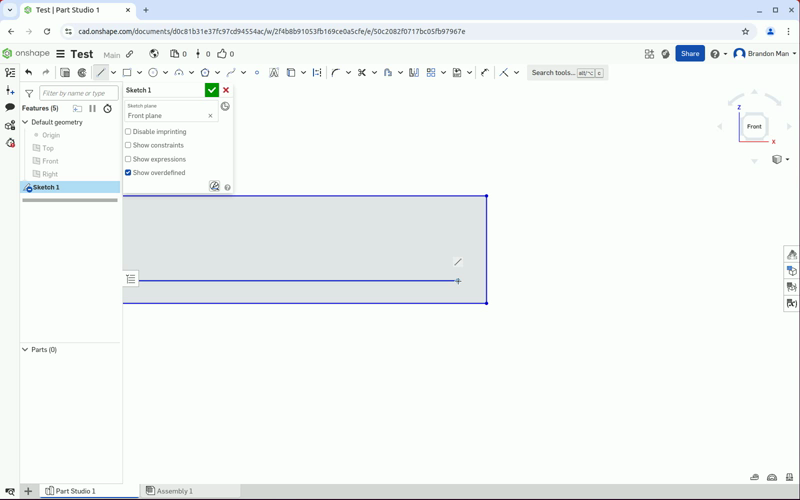
scroll(-6)
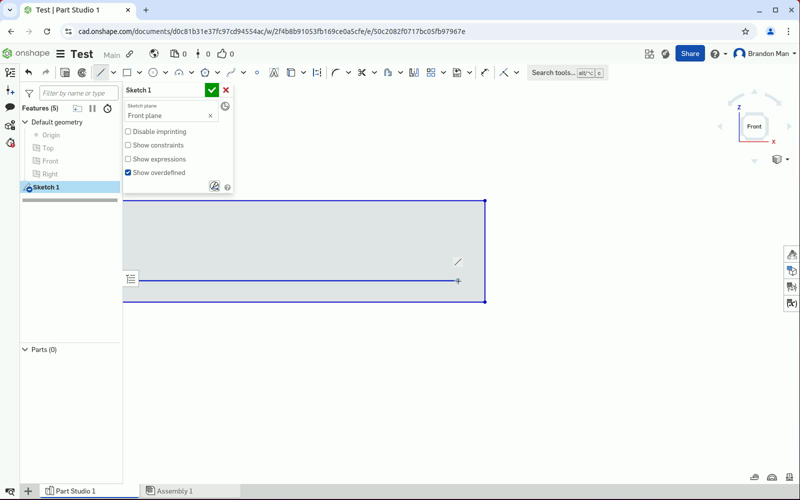
scroll(-6)
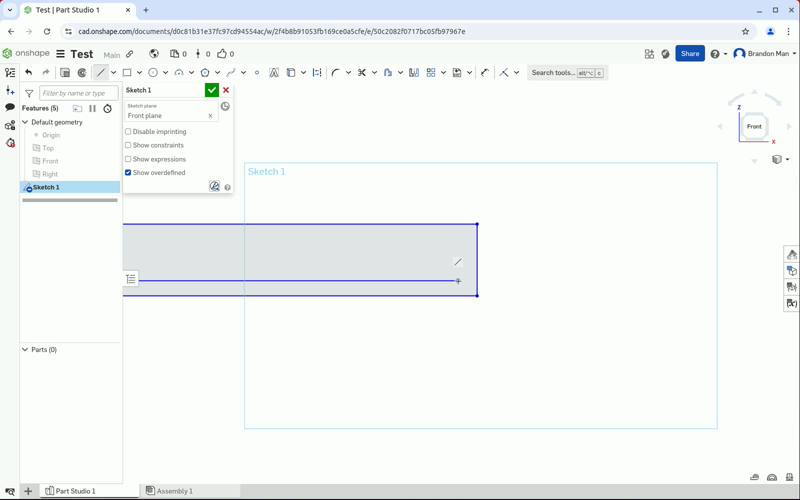
scroll(-6)
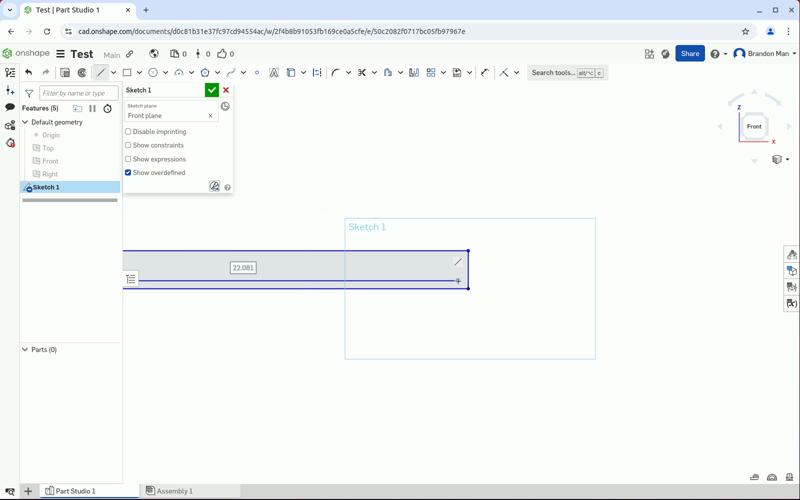
scroll(-6)
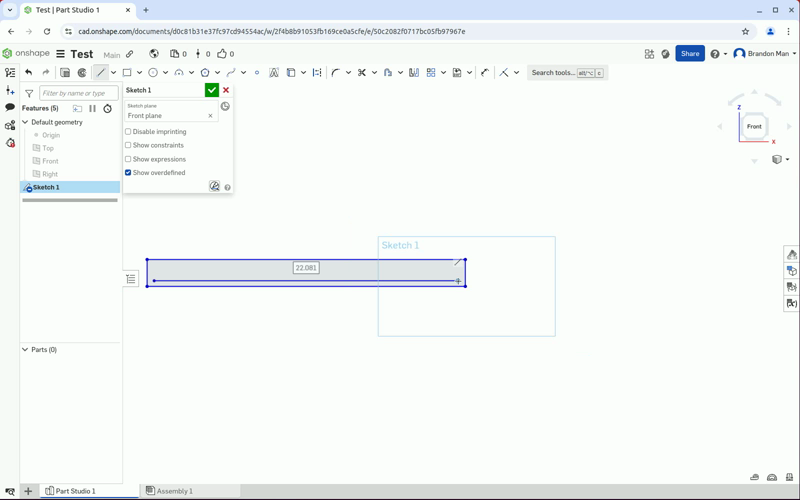
scroll(-6)
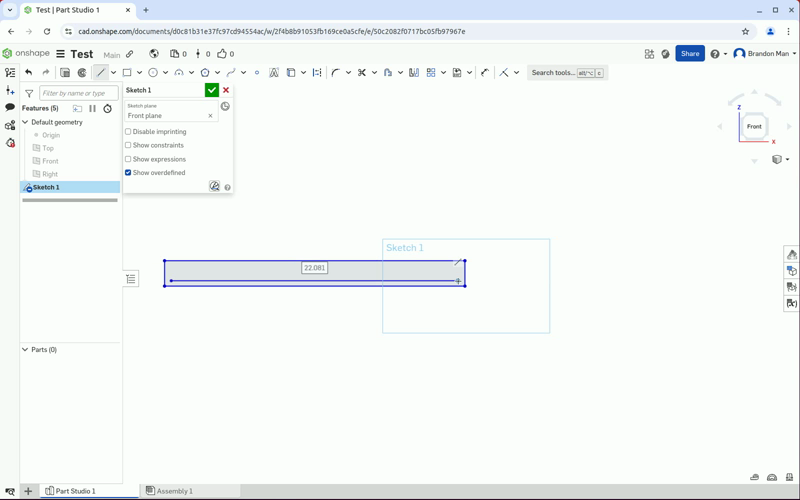
scroll(-6)
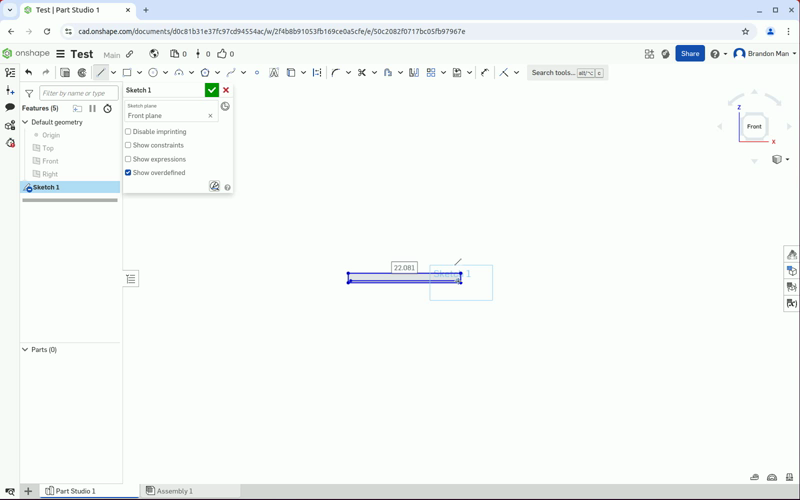
key_up(shift)
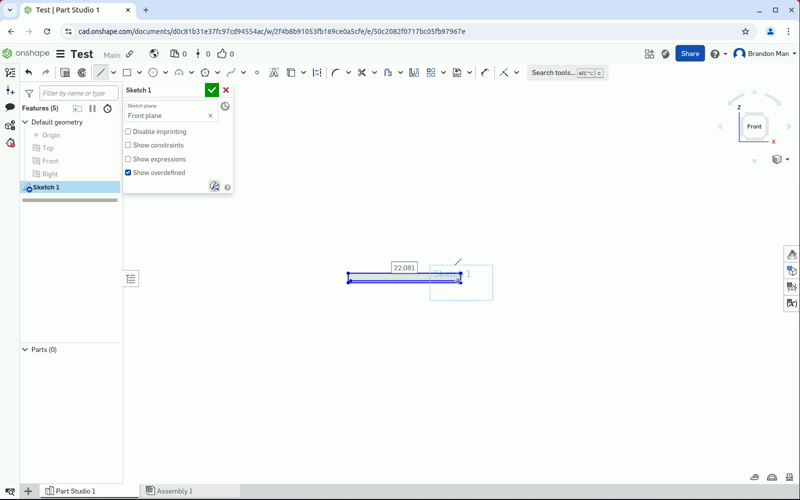
key_down(shift)
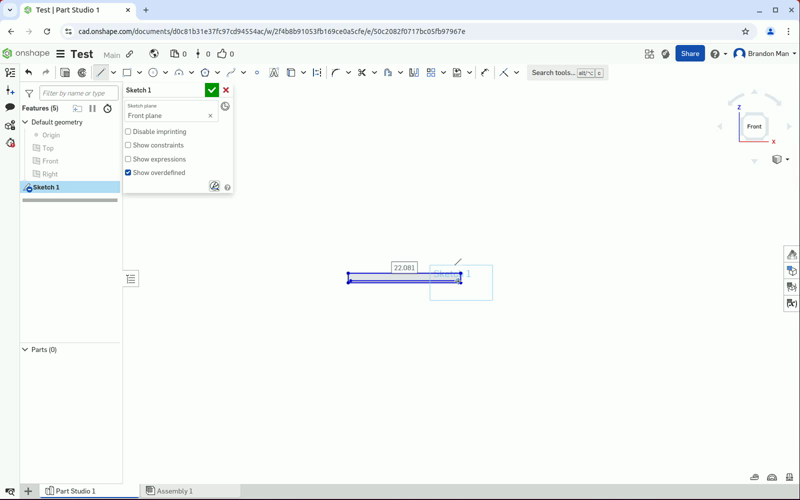
mouse_move(488, 280)
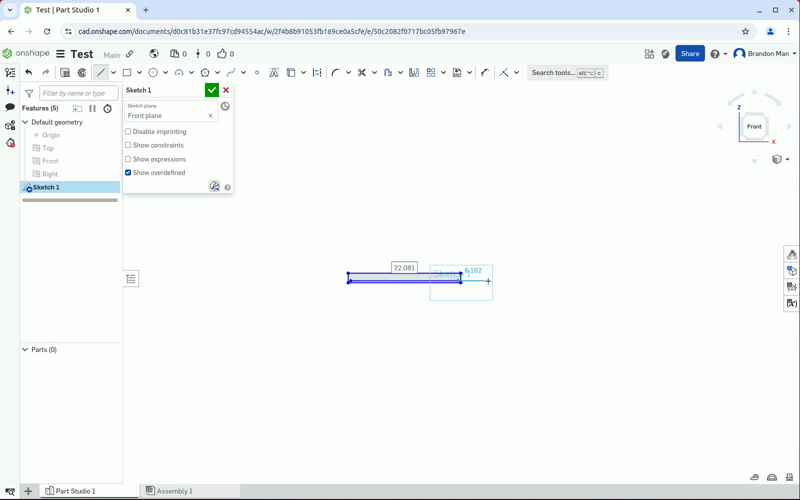
mouse_move(458, 274)
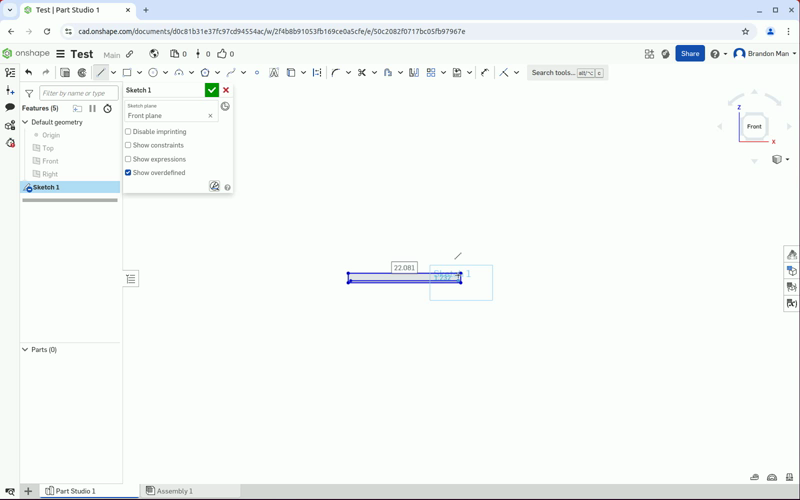
scroll(6)
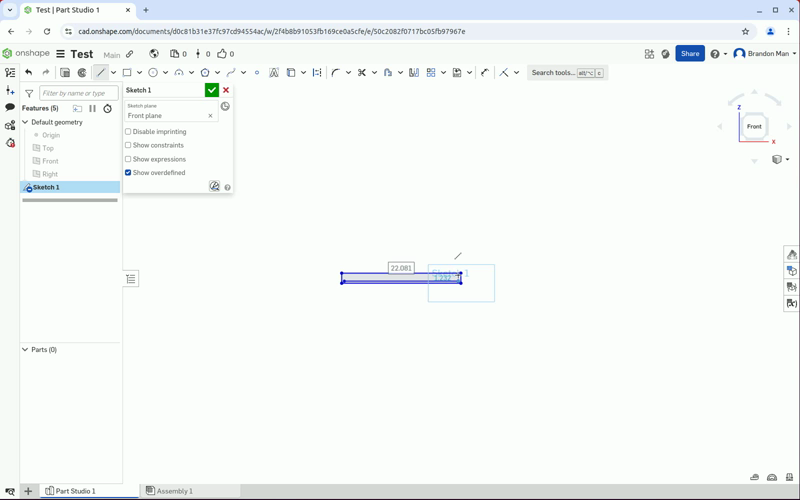
scroll(6)
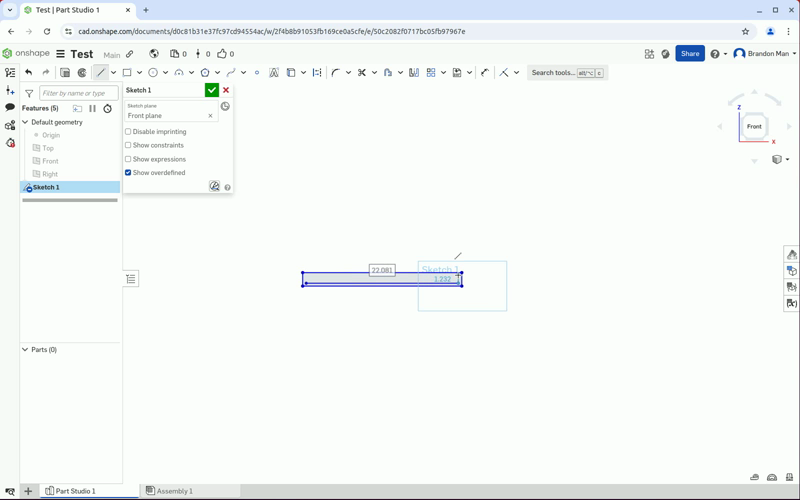
scroll(6)
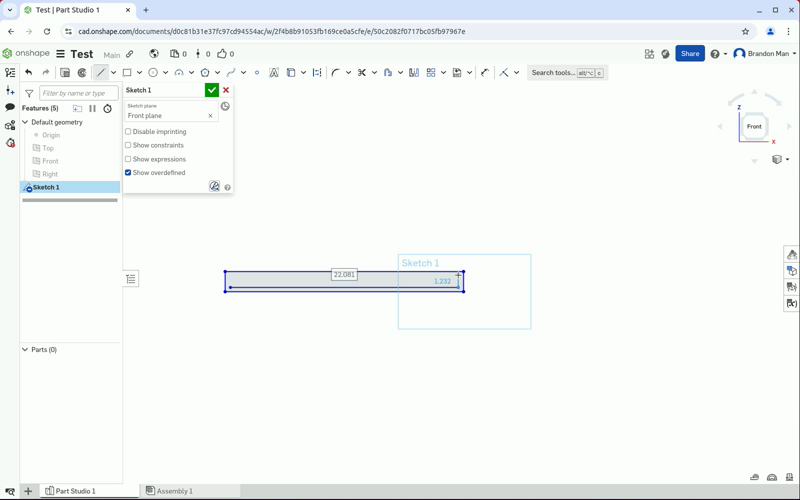
scroll(6)
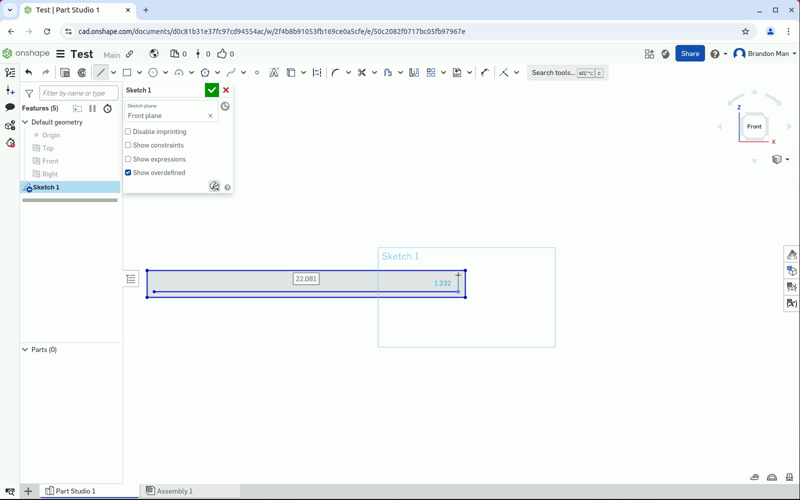
scroll(6)
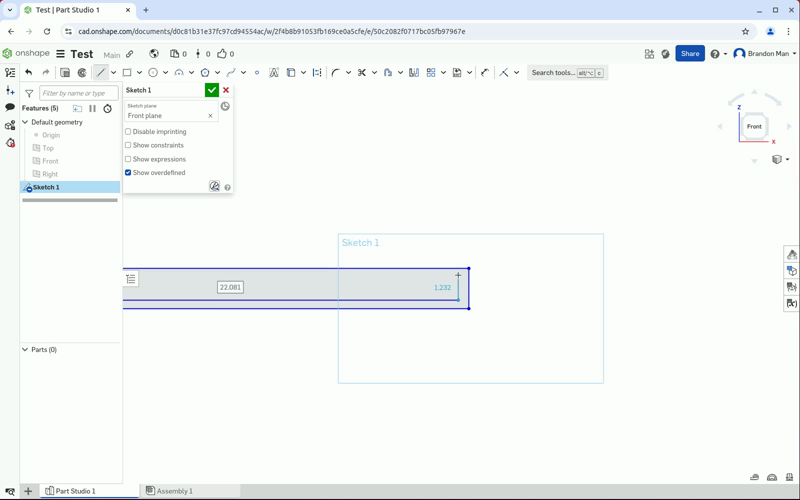
scroll(6)
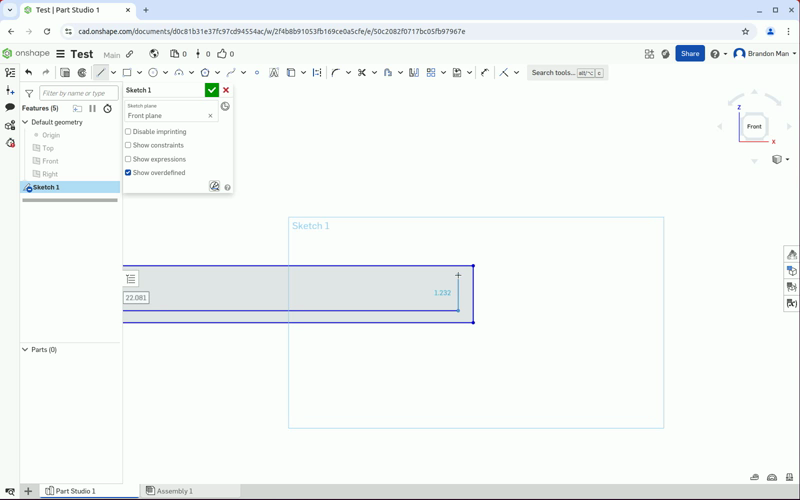
scroll(6)
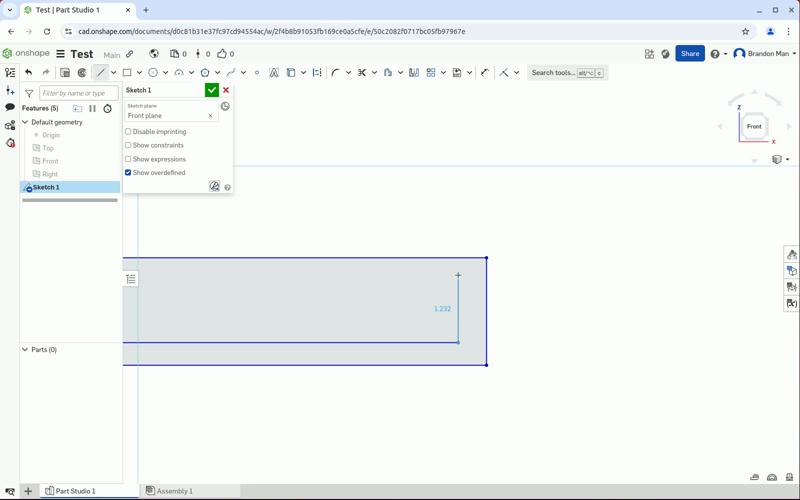
click(458, 274)
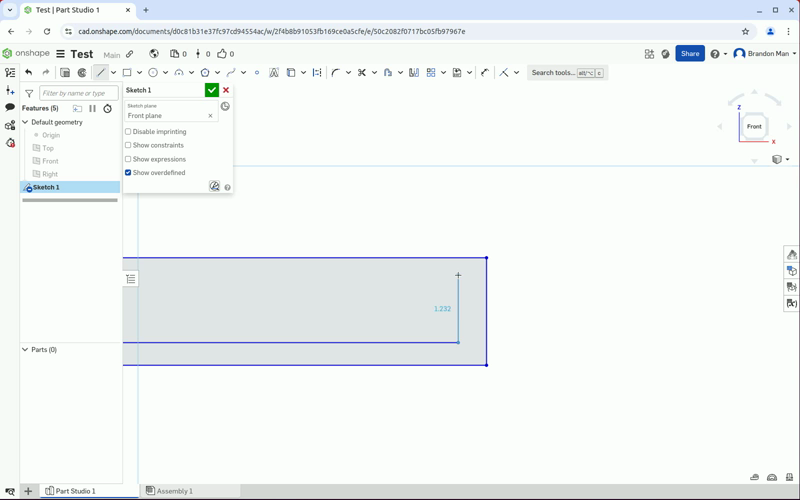
scroll(-6)
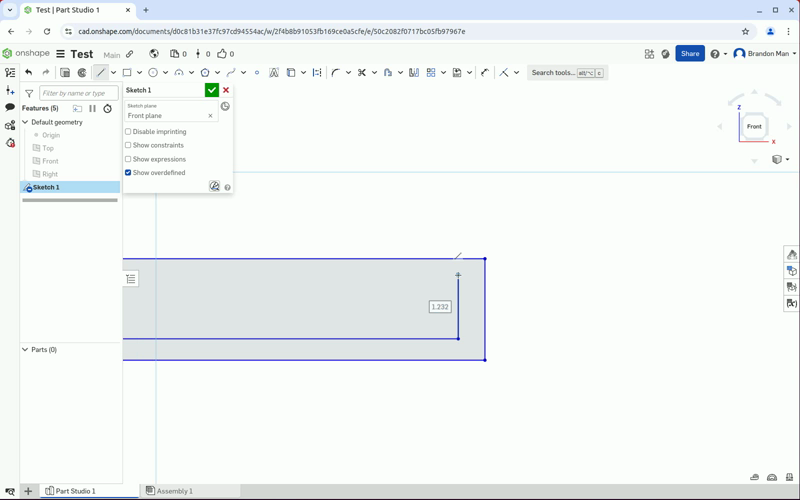
scroll(-6)
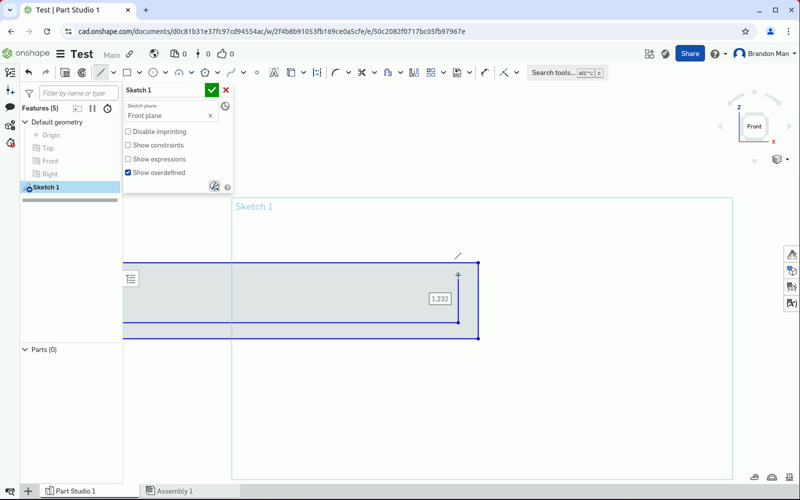
scroll(-6)
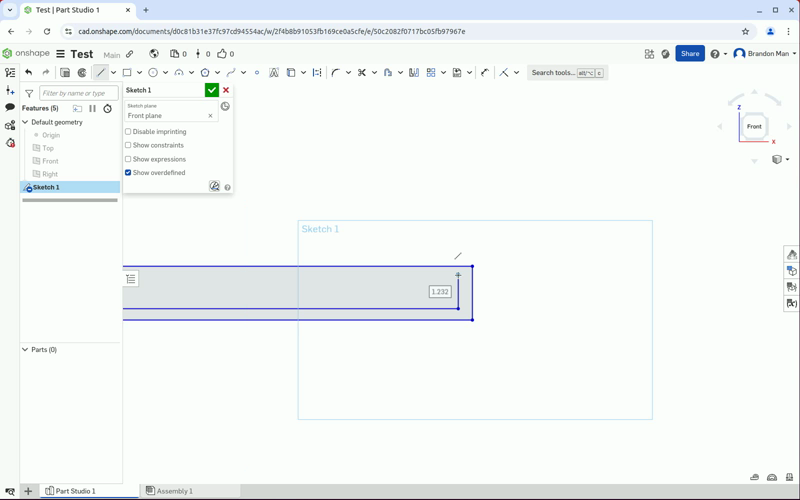
scroll(-6)
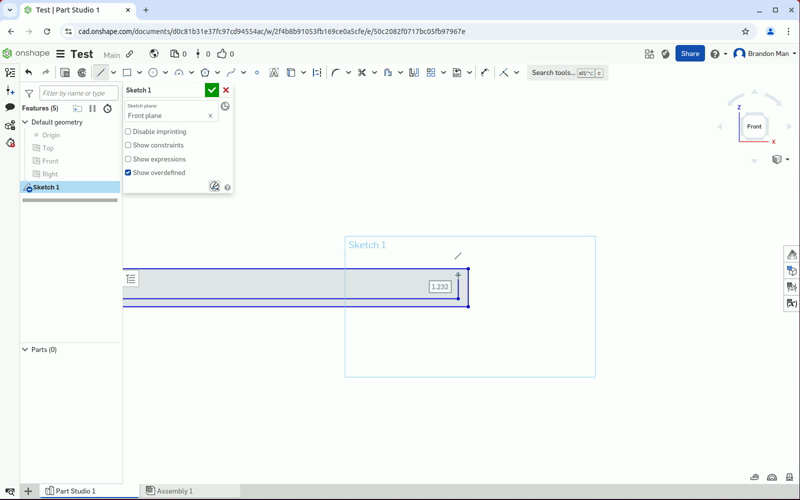
scroll(-6)
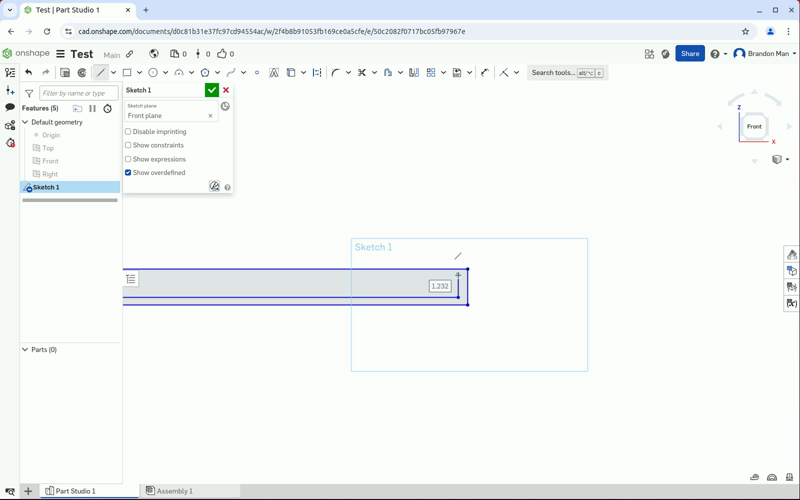
scroll(-6)
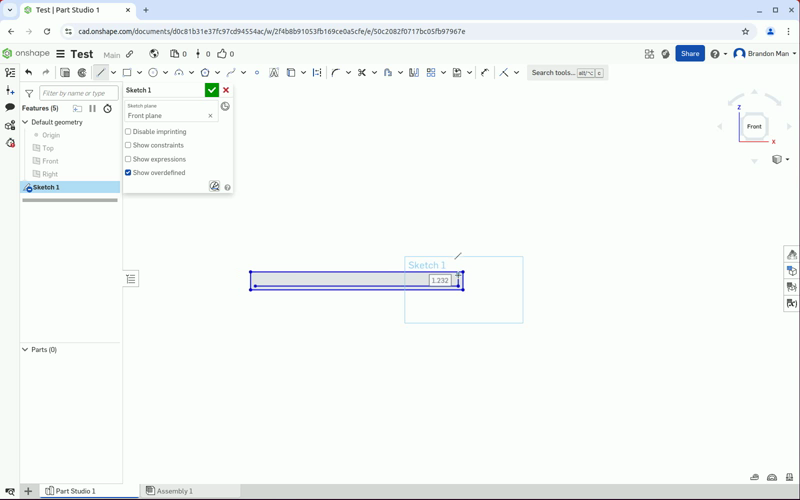
scroll(-6)
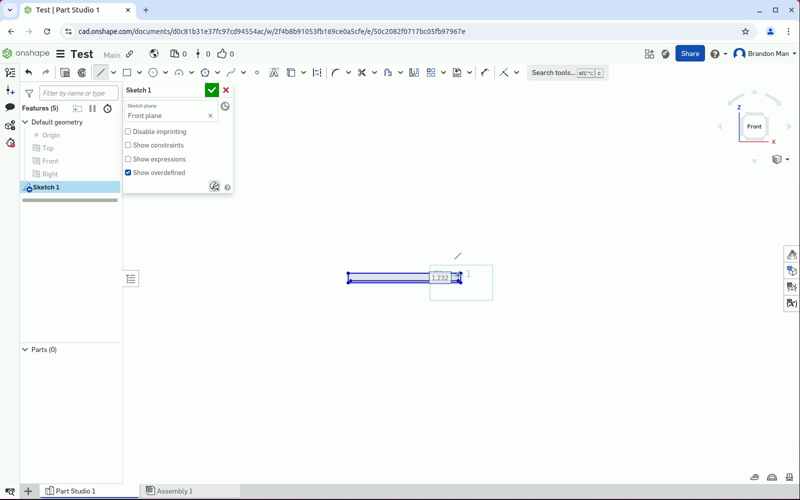
key_up(shift)
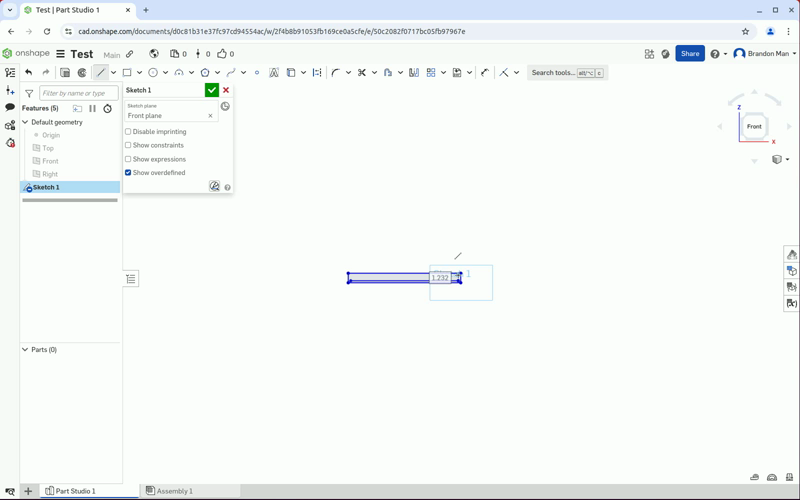
key_down(shift)
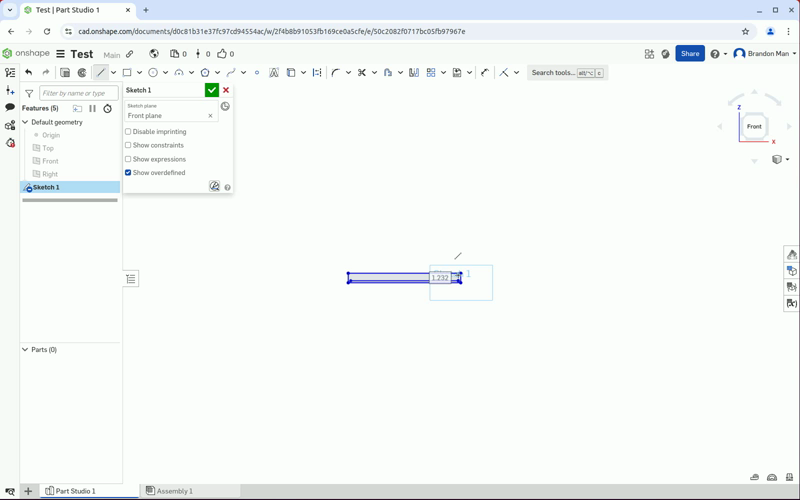
mouse_move(350, 274)
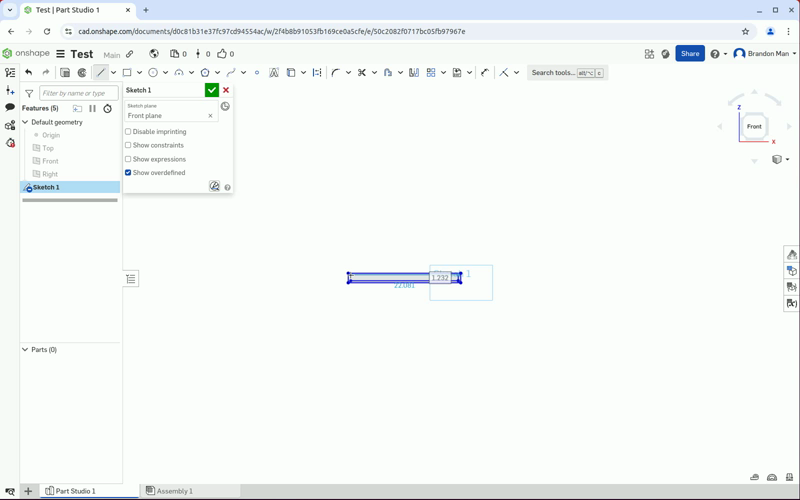
scroll(6)
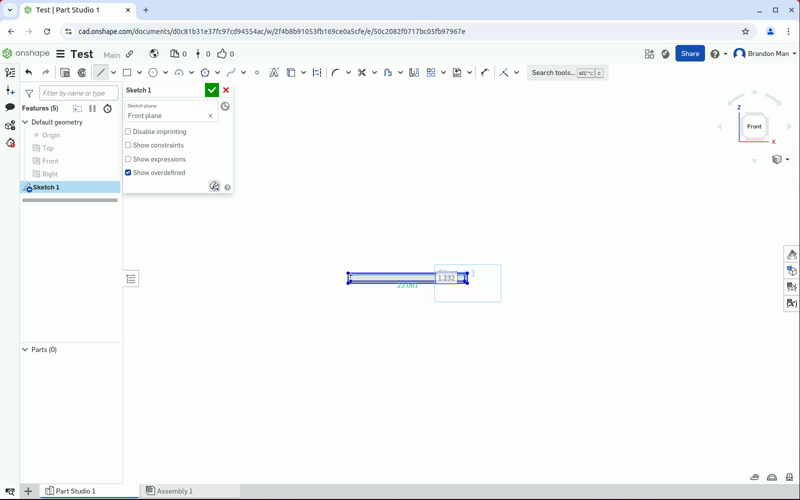
scroll(6)
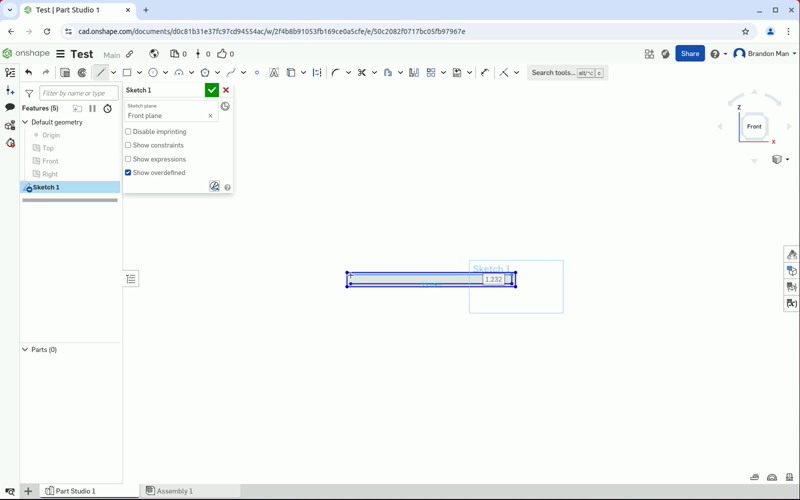
scroll(6)
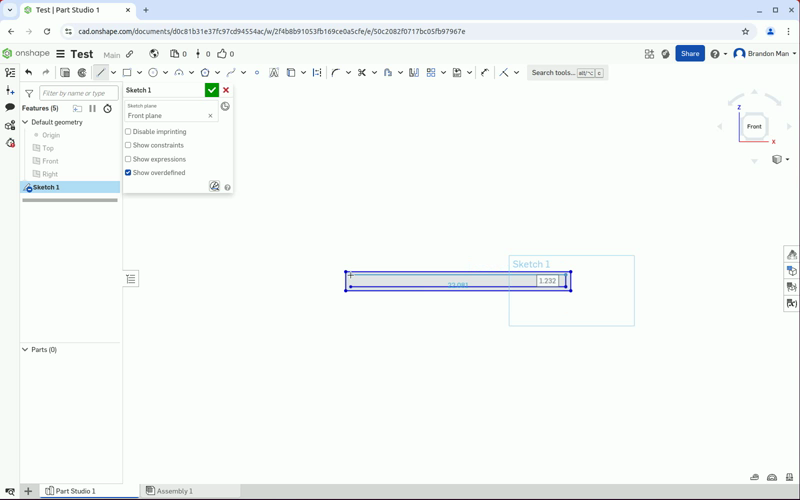
scroll(6)
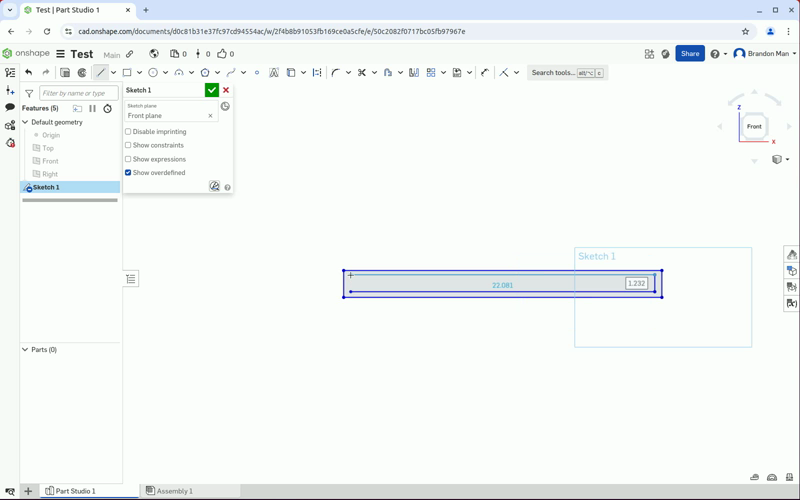
scroll(6)
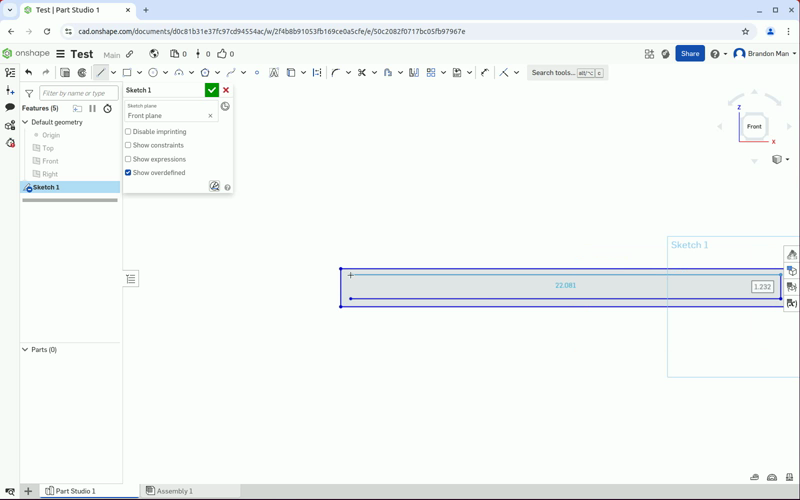
scroll(6)
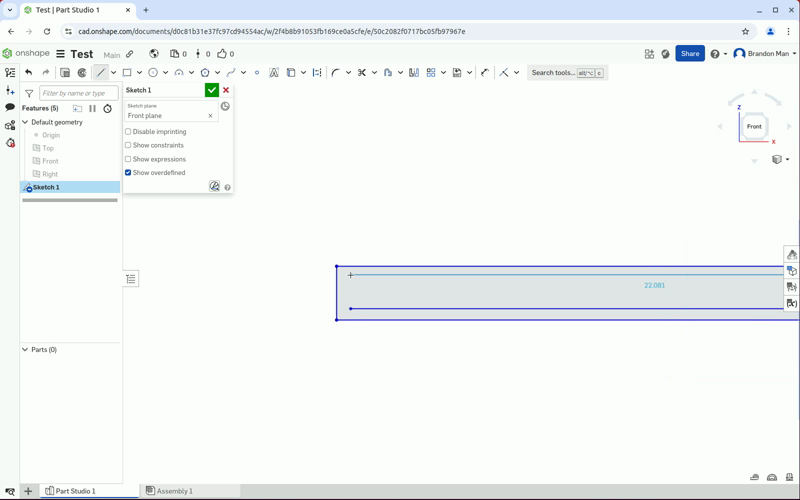
scroll(6)
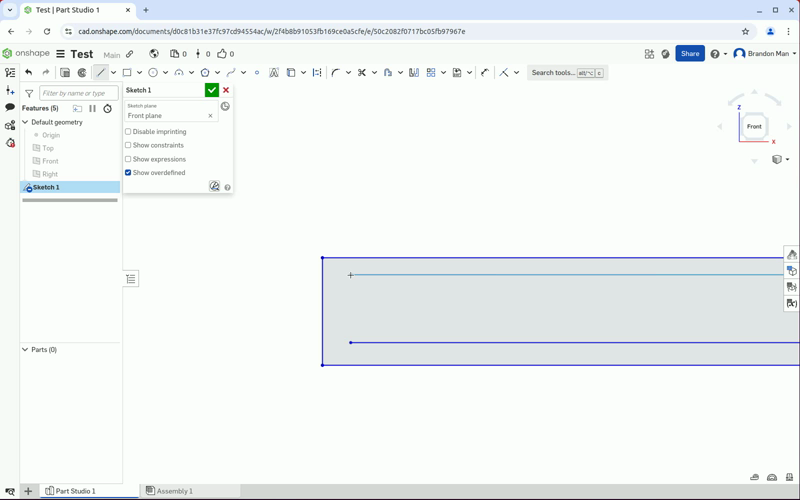
click(350, 274)
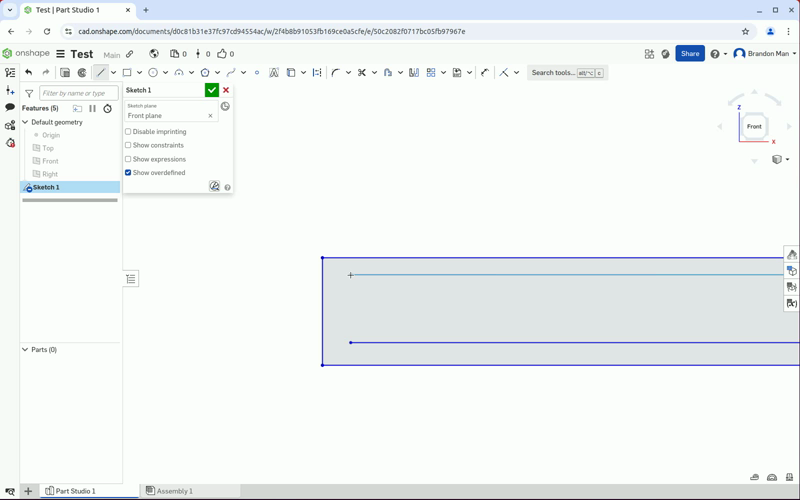
scroll(-6)
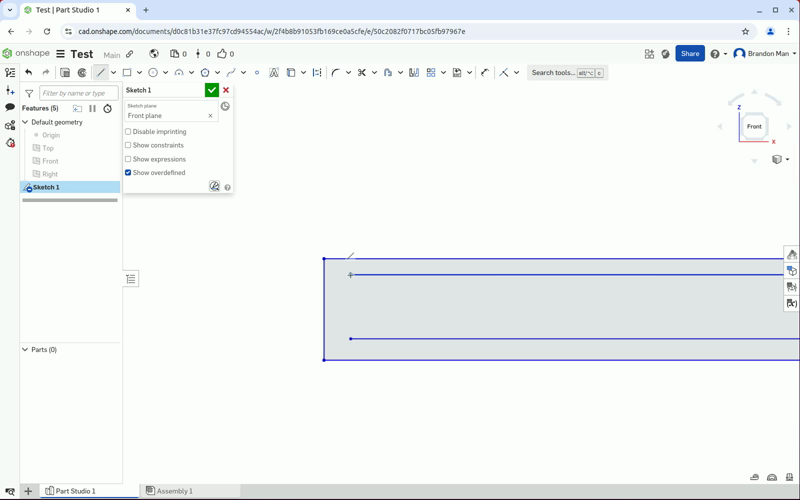
scroll(-6)
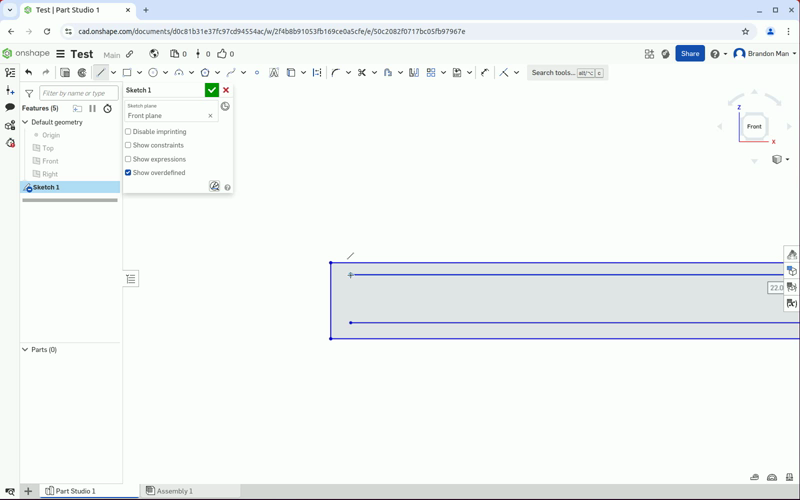
scroll(-6)
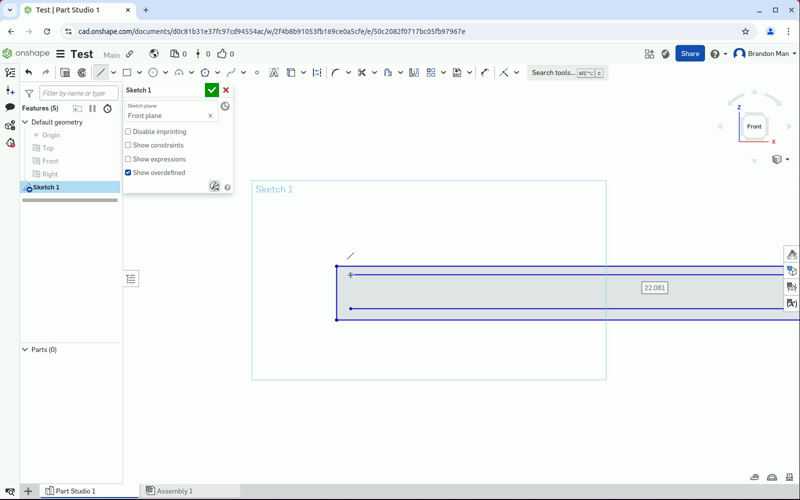
scroll(-6)
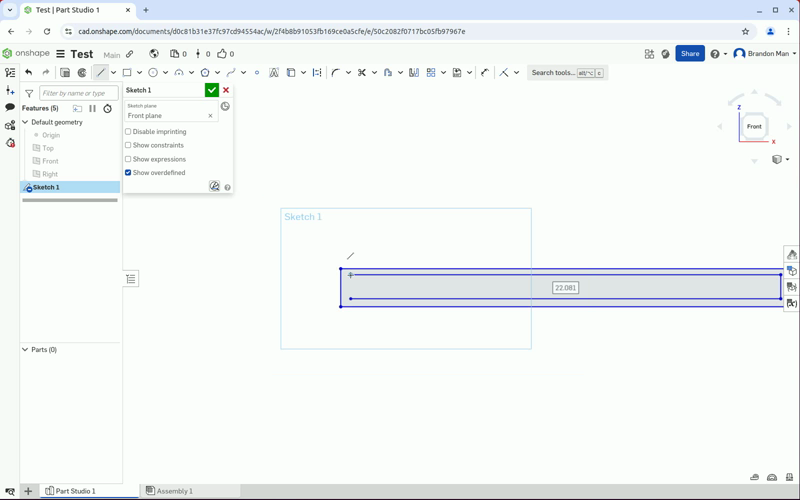
scroll(-6)
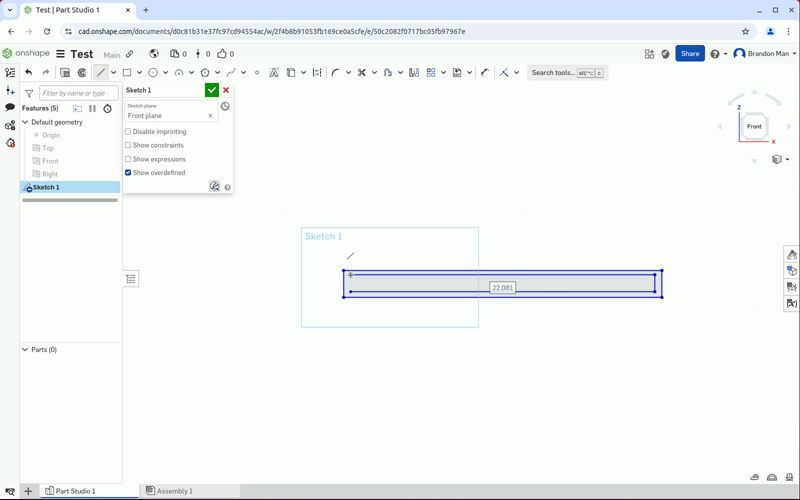
scroll(-6)
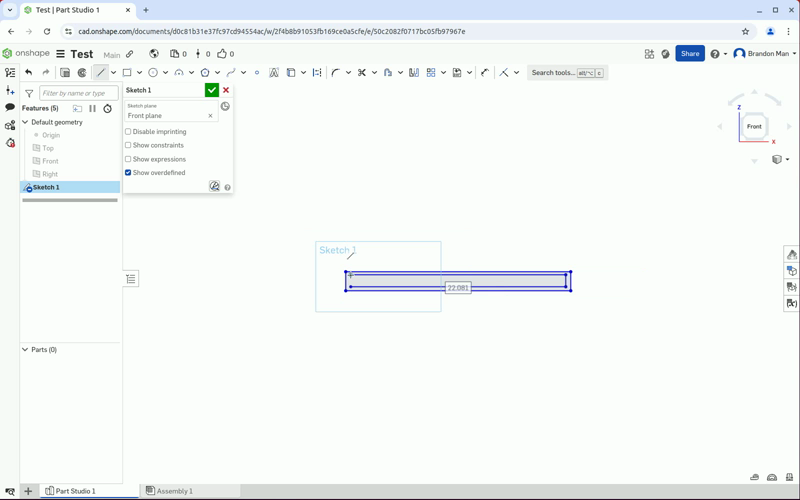
scroll(-6)
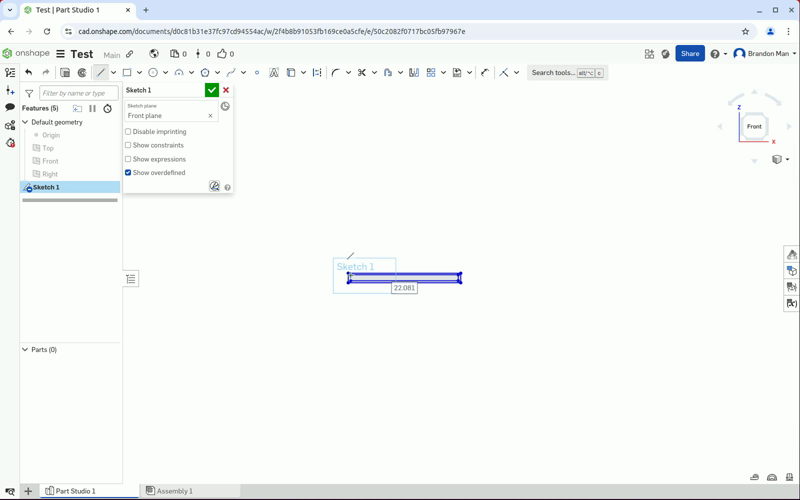
key_up(shift)
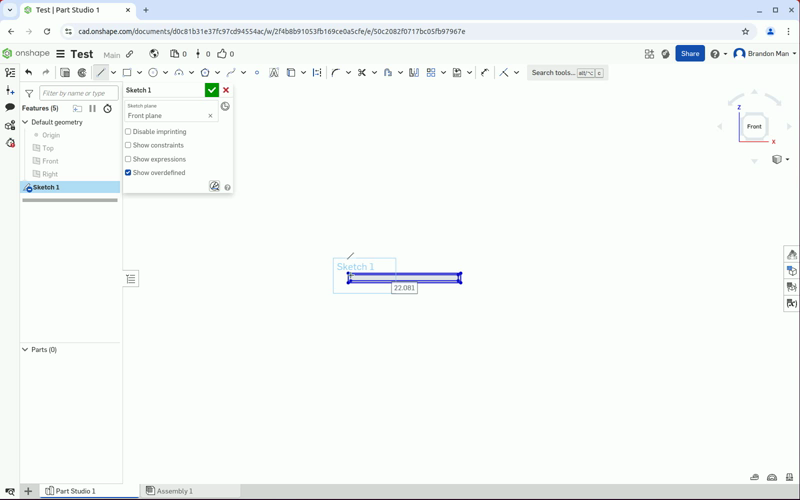
mouse_move(380, 274)
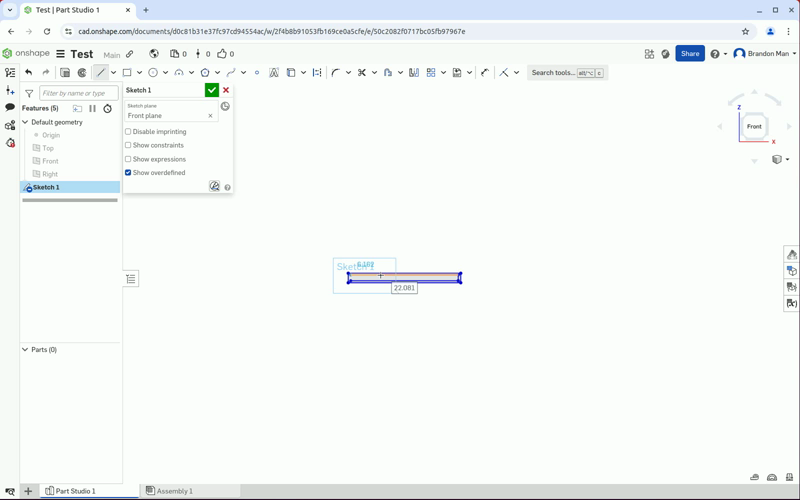
key_down(shift)
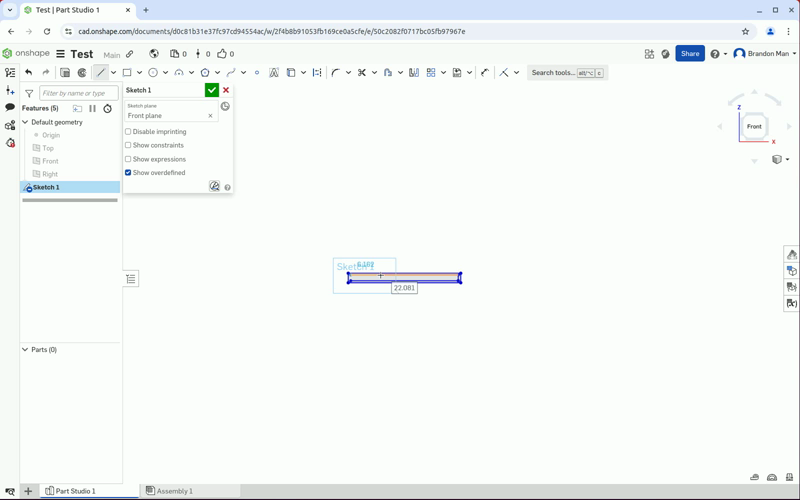
mouse_move(350, 280)
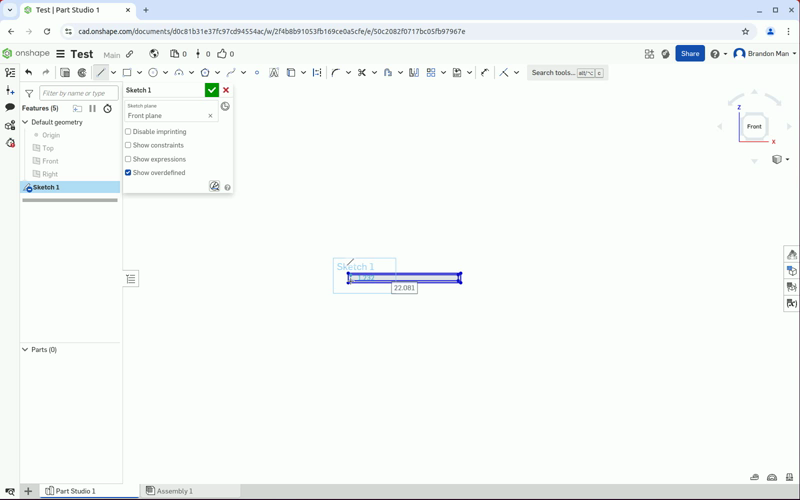
scroll(6)
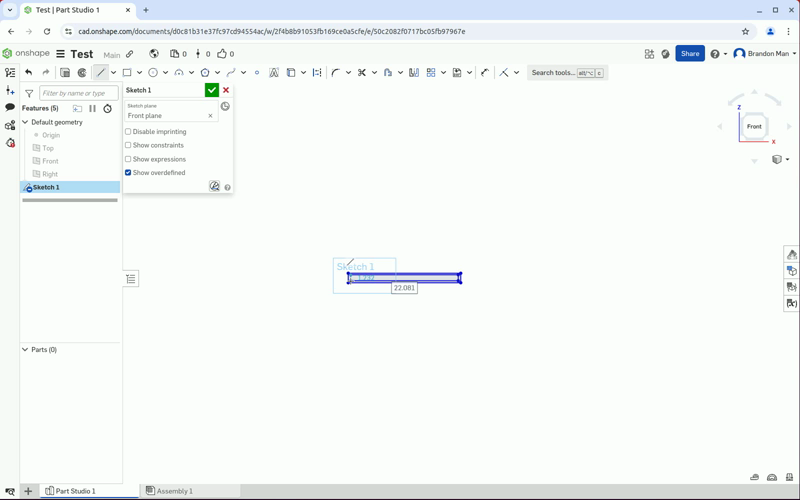
scroll(6)
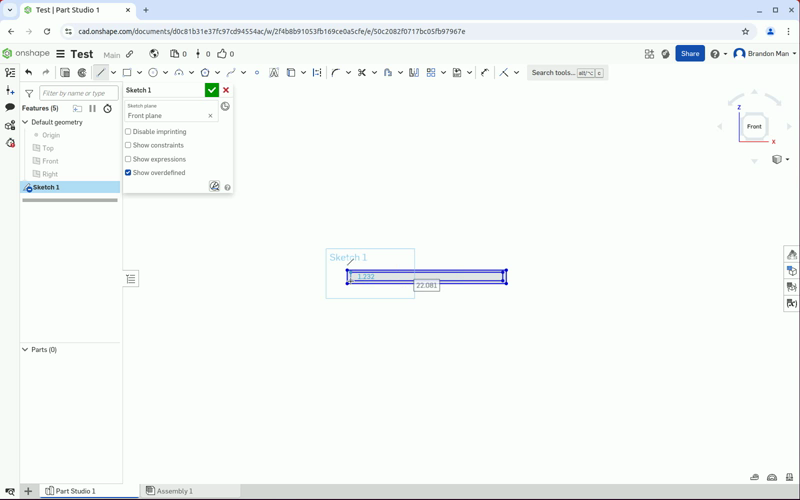
scroll(6)
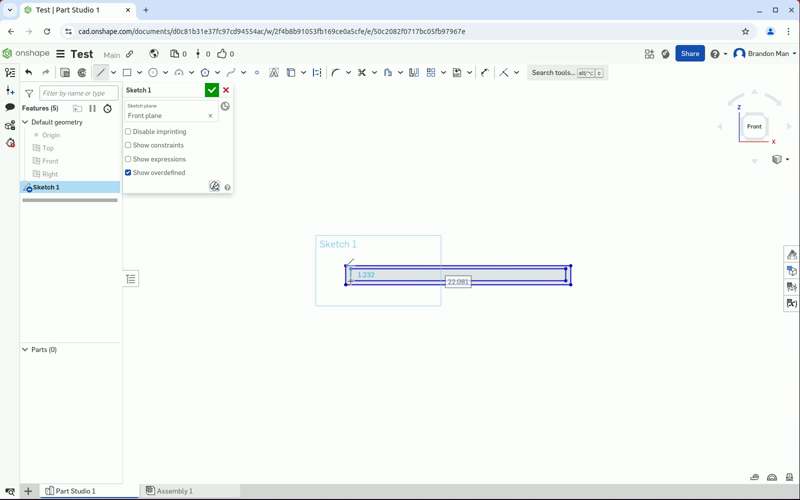
scroll(6)
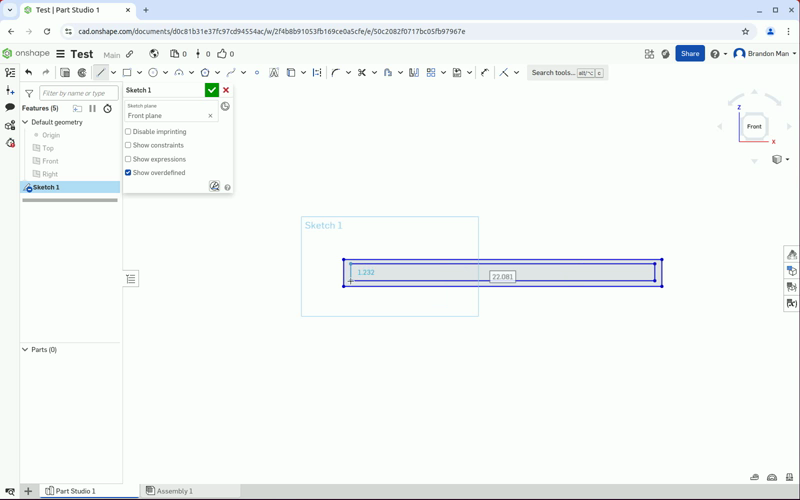
scroll(6)
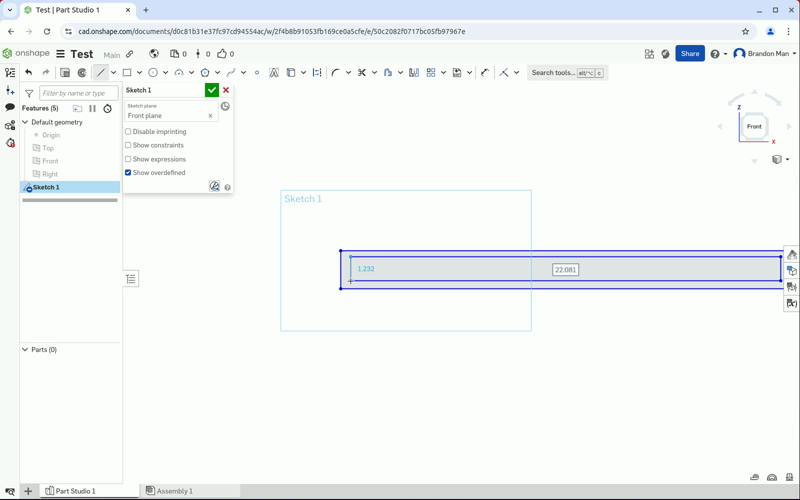
scroll(6)
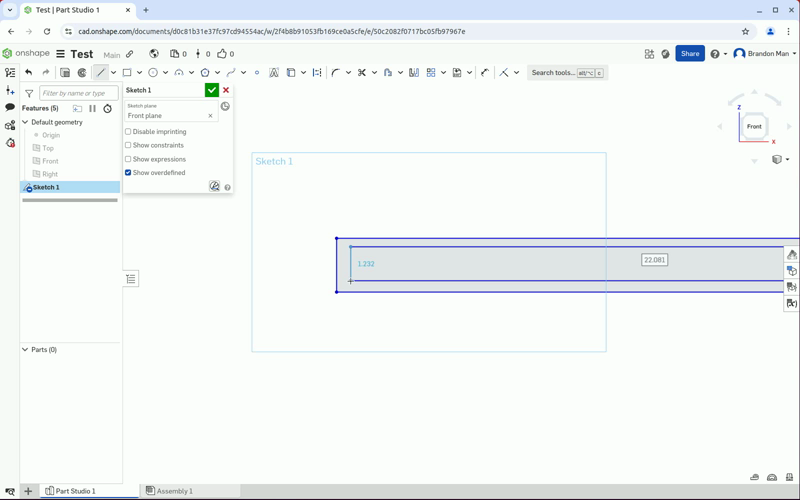
scroll(6)
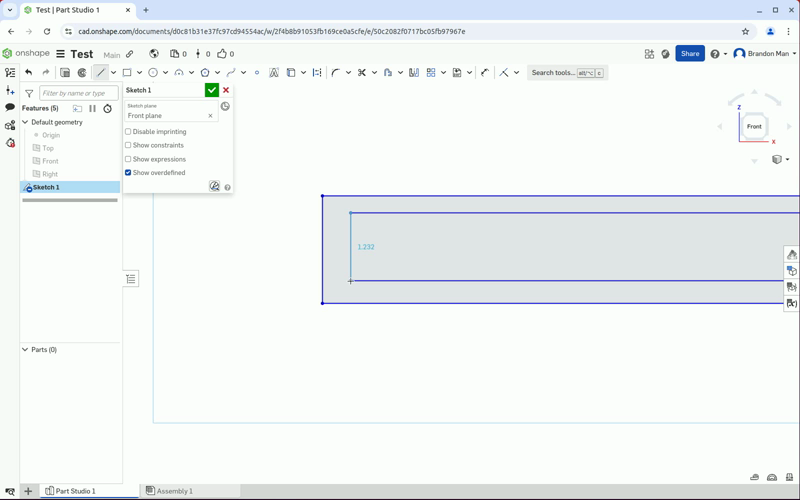
key_up(shift)
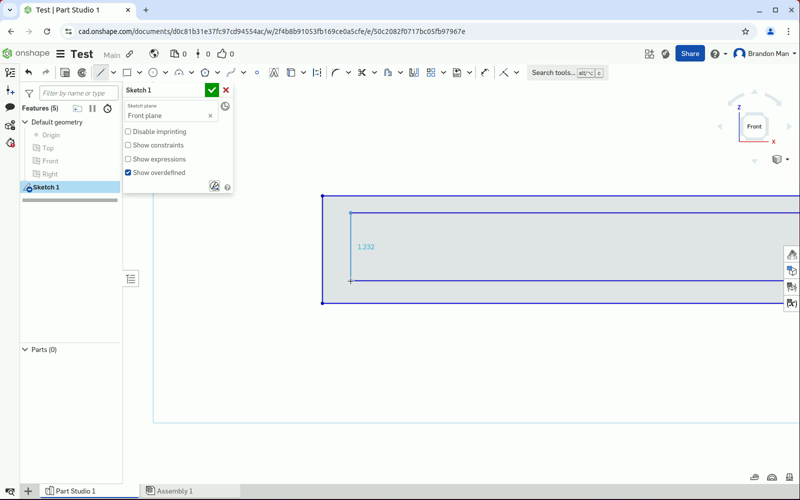
click(350, 280)
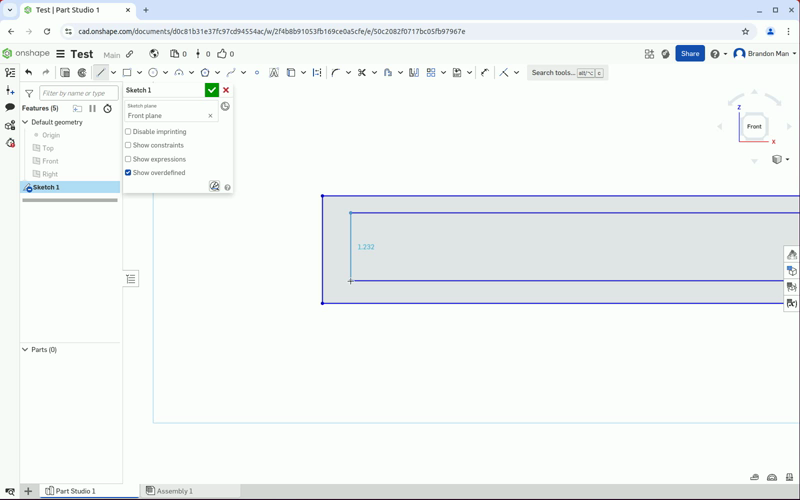
scroll(-6)
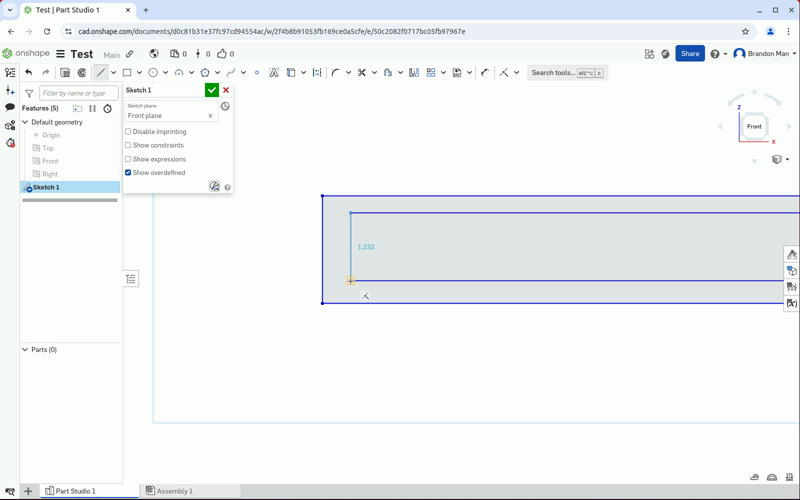
scroll(-6)
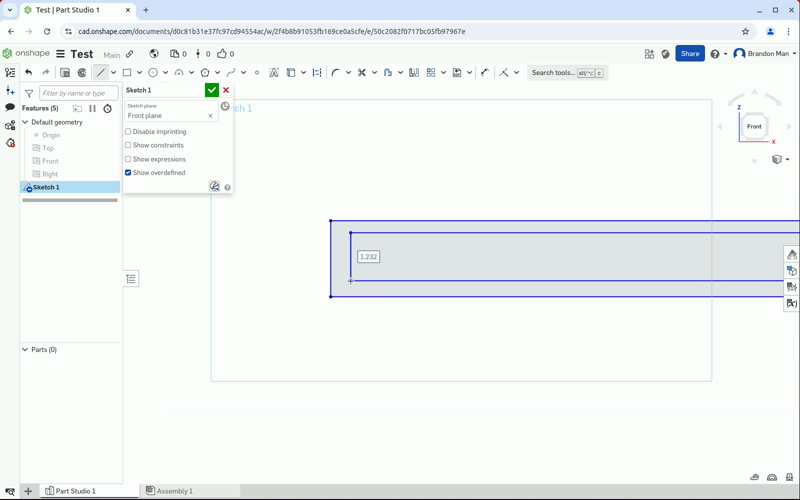
scroll(-6)
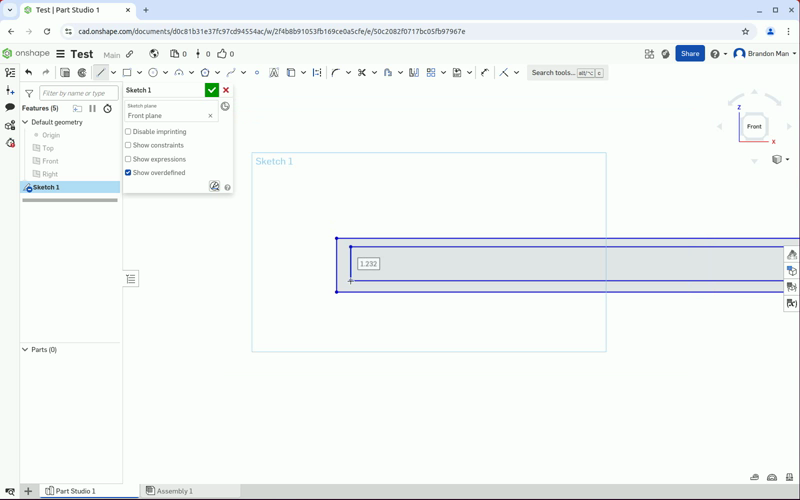
scroll(-6)
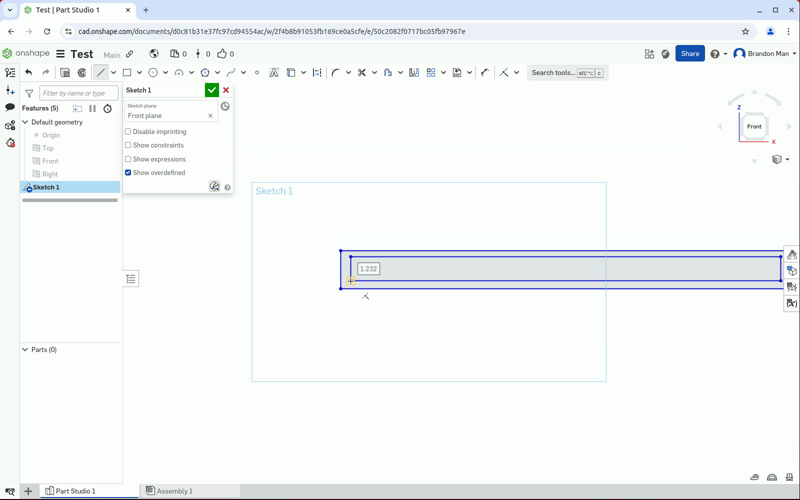
scroll(-6)
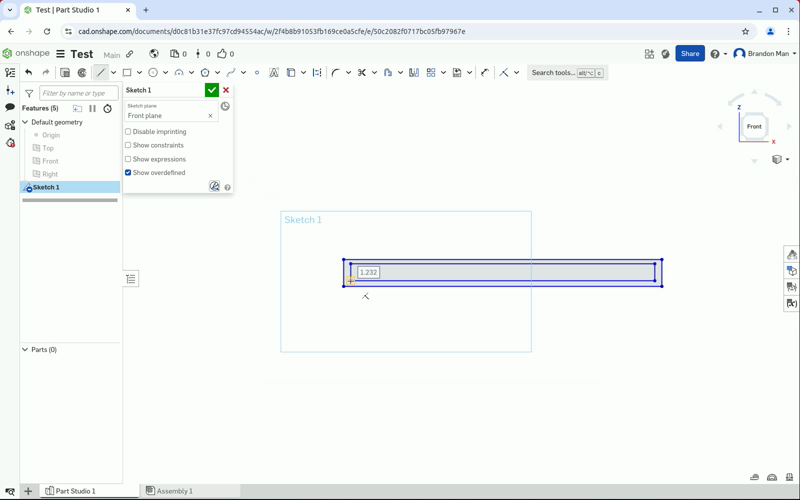
scroll(-6)
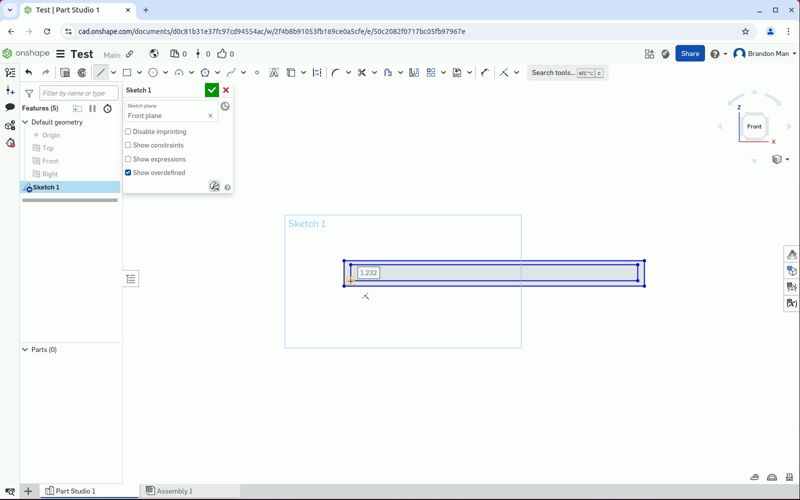
scroll(-6)
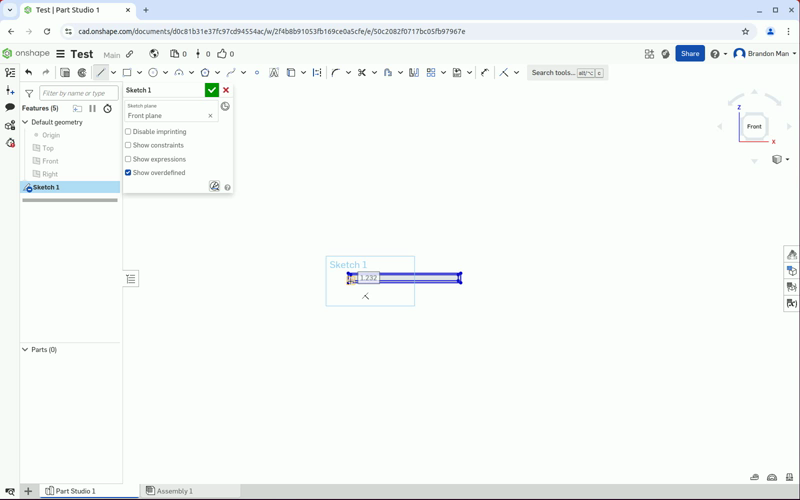
key(esc)
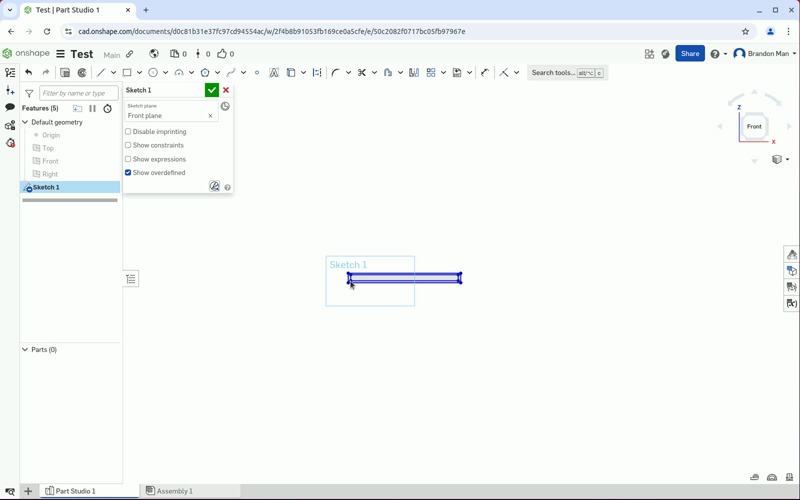
mouse_move(366, 273)
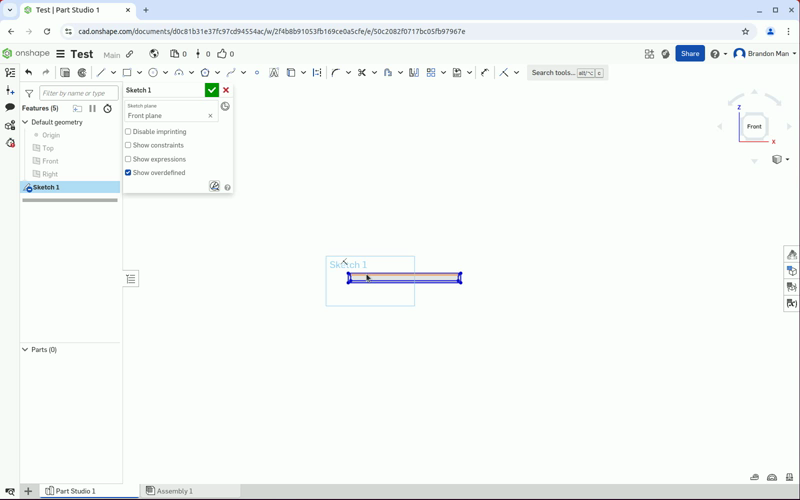
scroll(6)
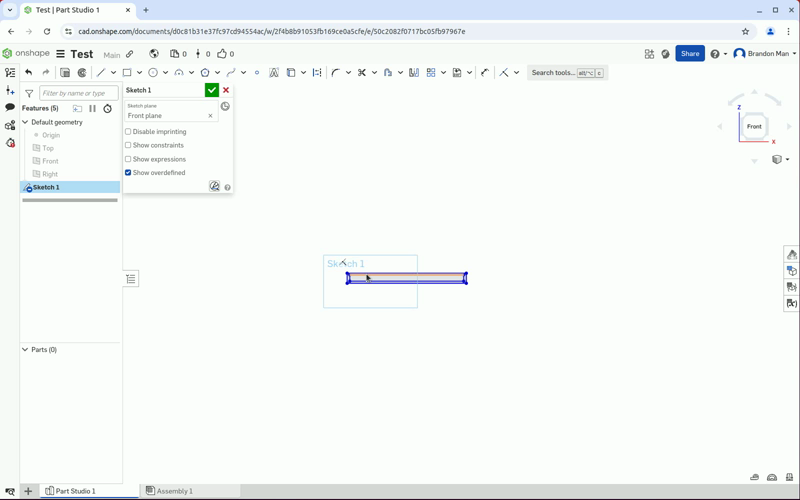
scroll(6)
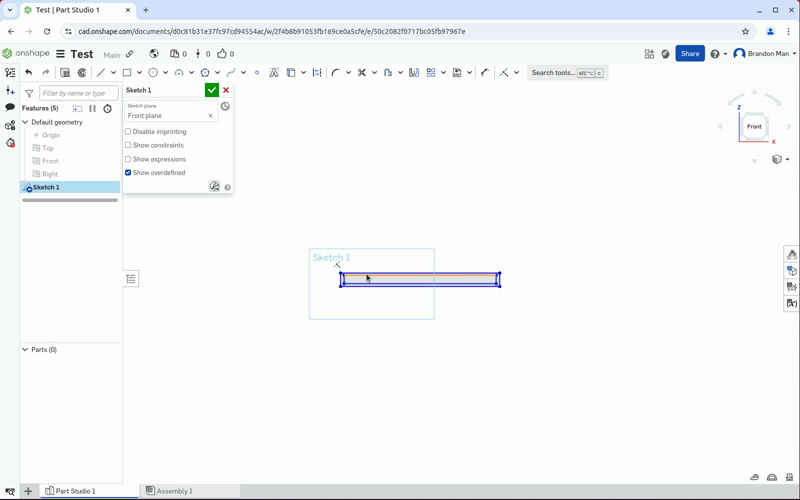
scroll(6)
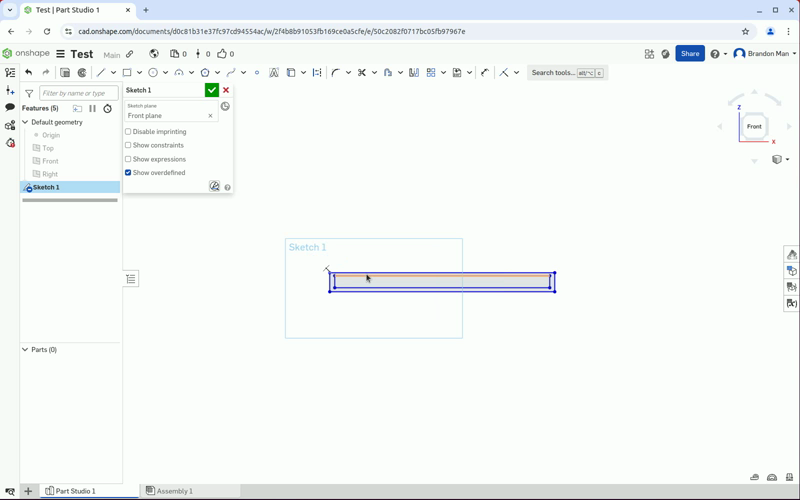
scroll(6)
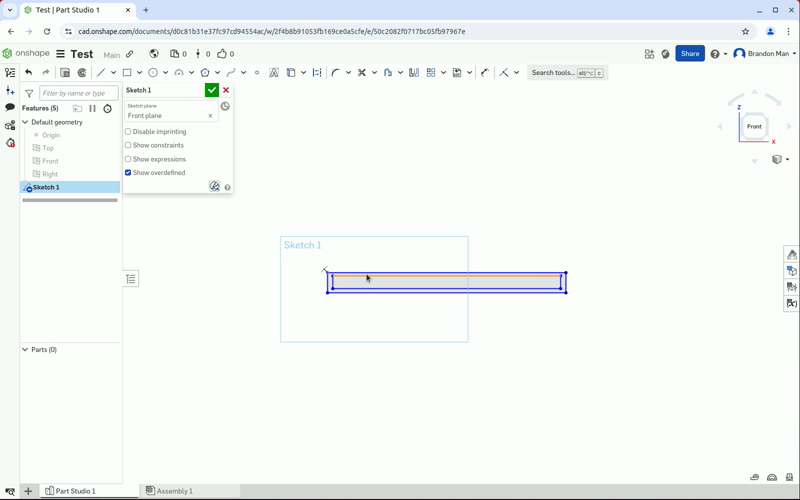
scroll(6)
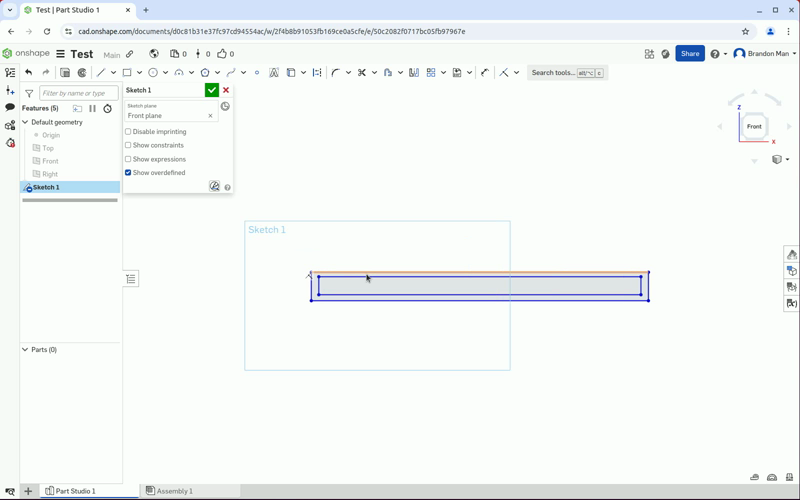
scroll(6)
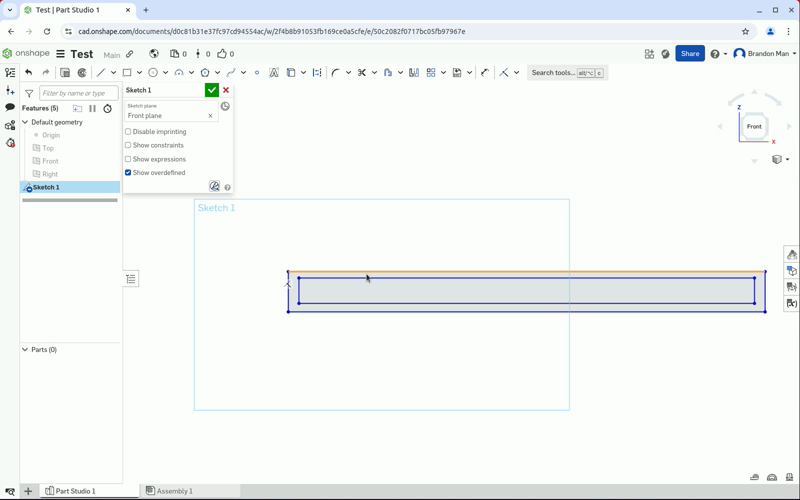
scroll(6)
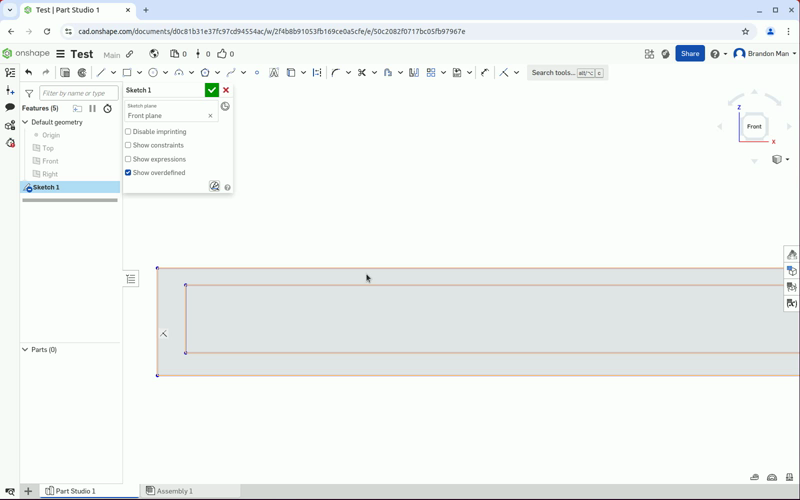
click(366, 273)
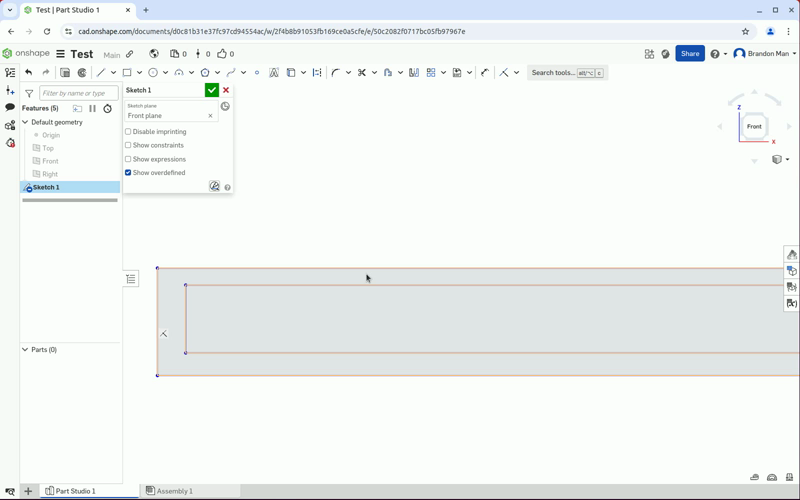
scroll(-6)
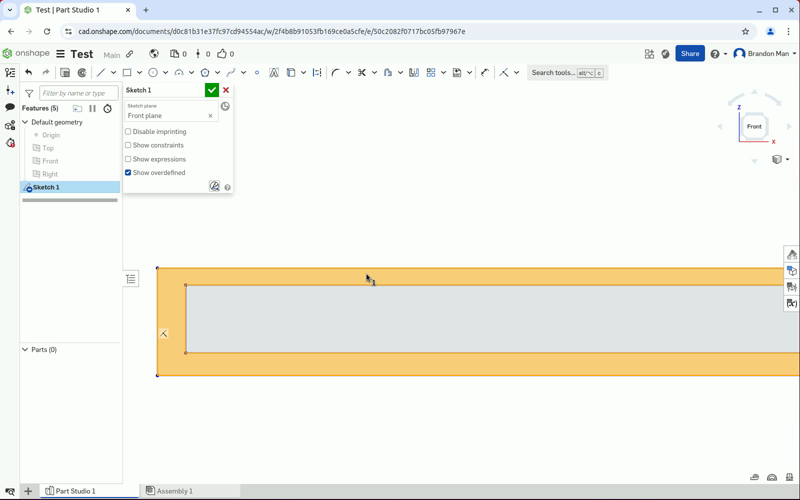
scroll(-6)
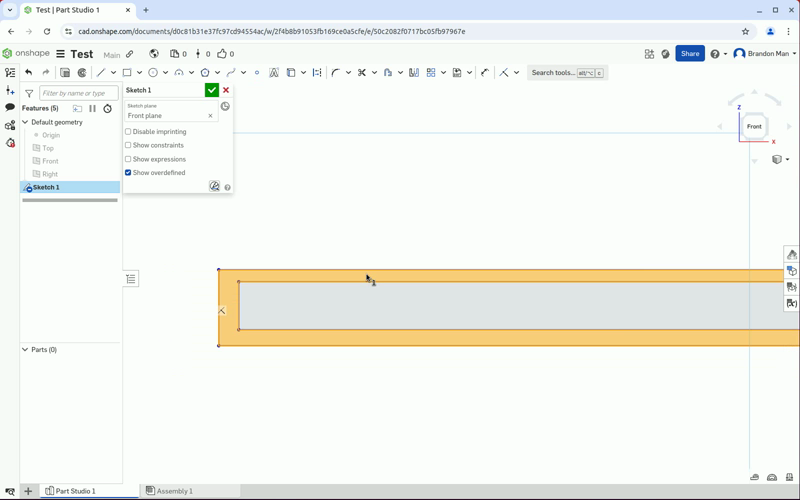
scroll(-6)
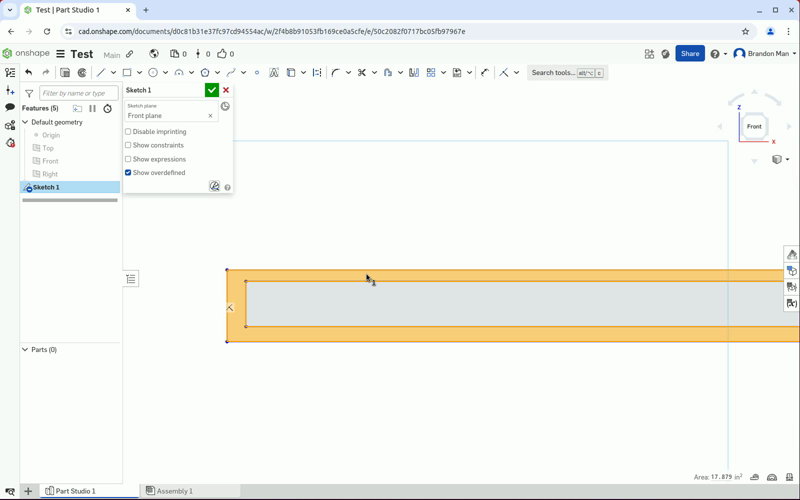
scroll(-6)
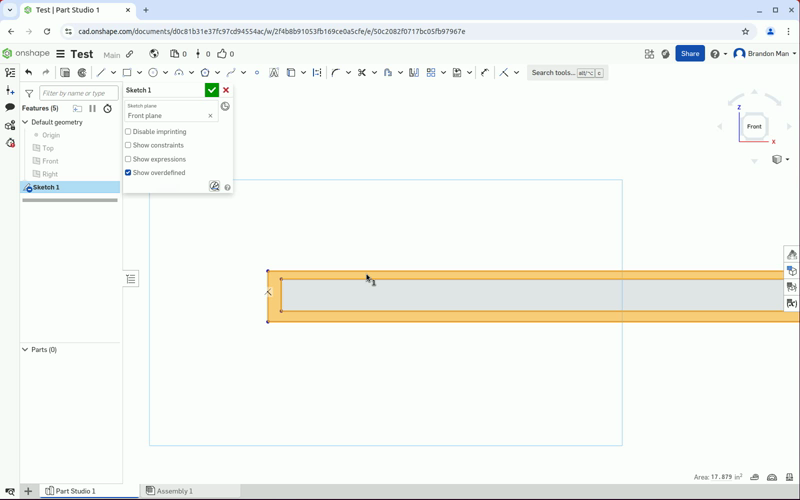
scroll(-6)
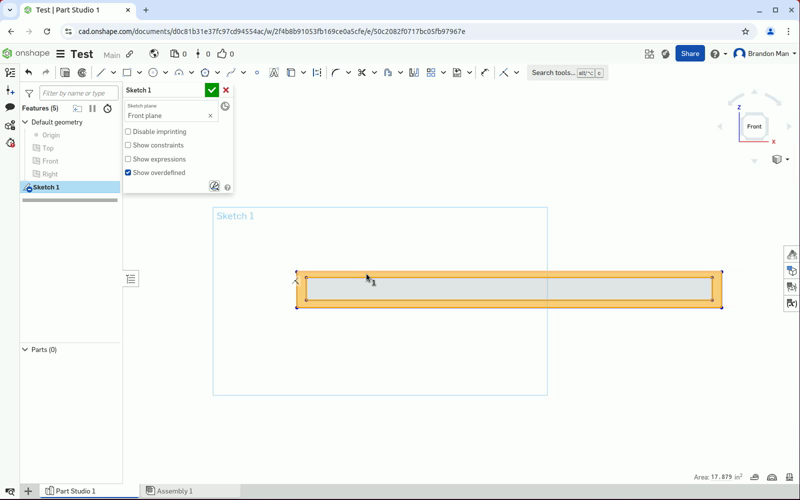
scroll(-6)
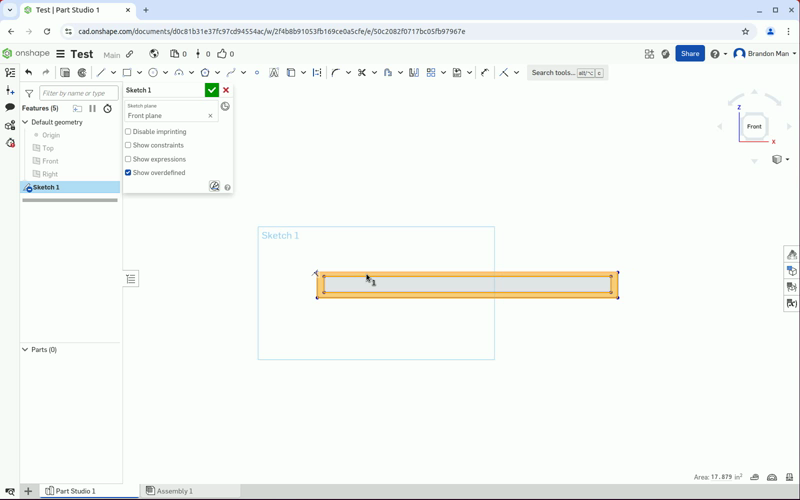
scroll(-6)
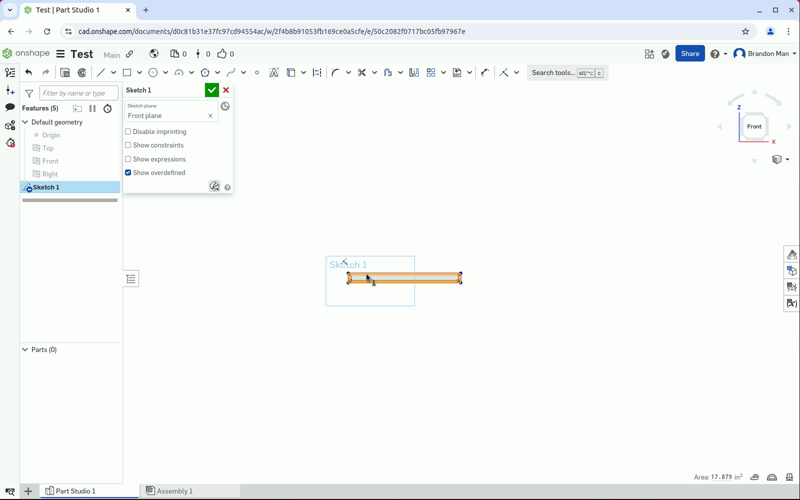
mouse_move(73, 352)
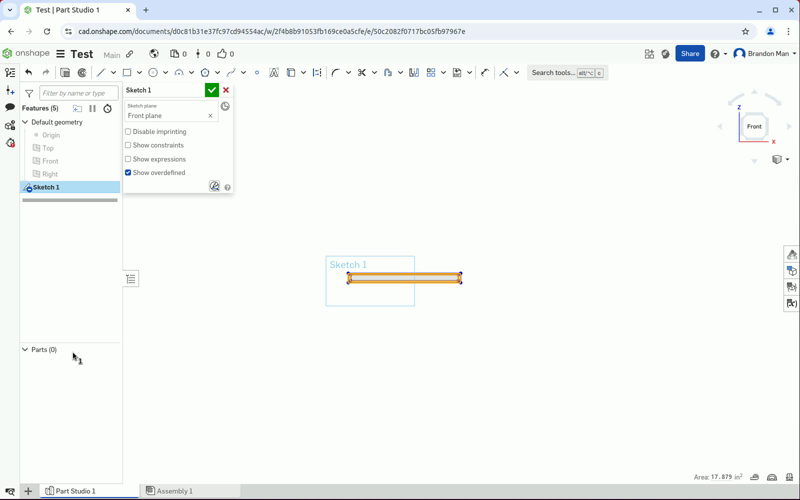
key(shift+y)
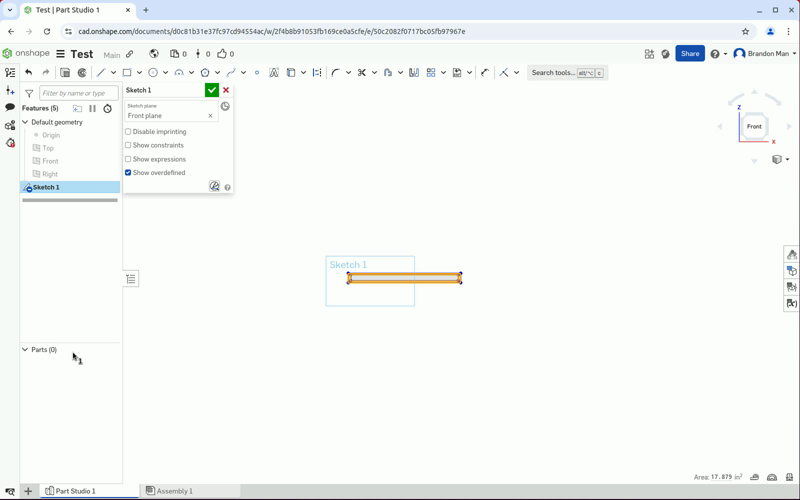
key(shift+e)
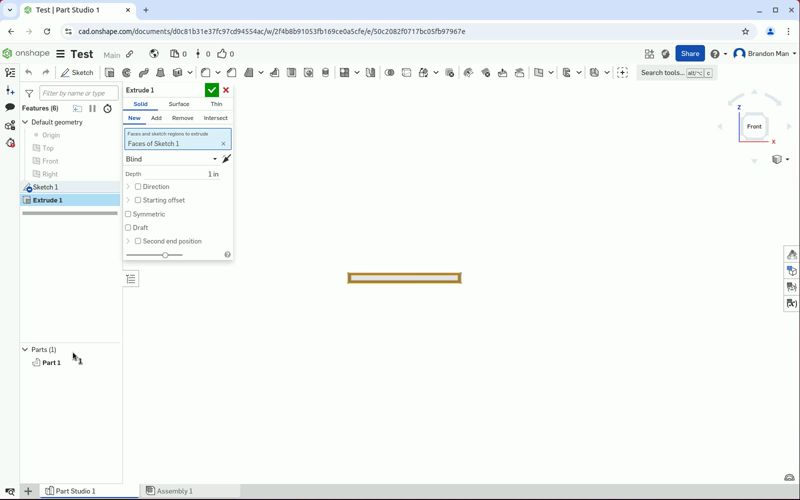
mouse_move(143, 106)
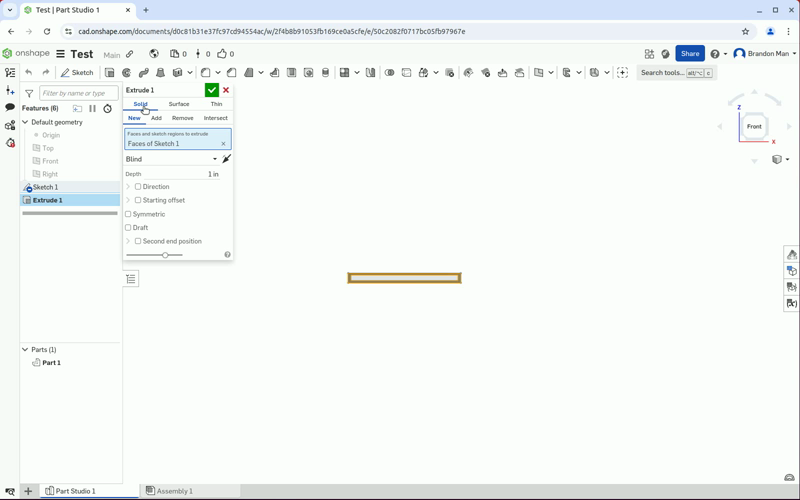
click(143, 106)
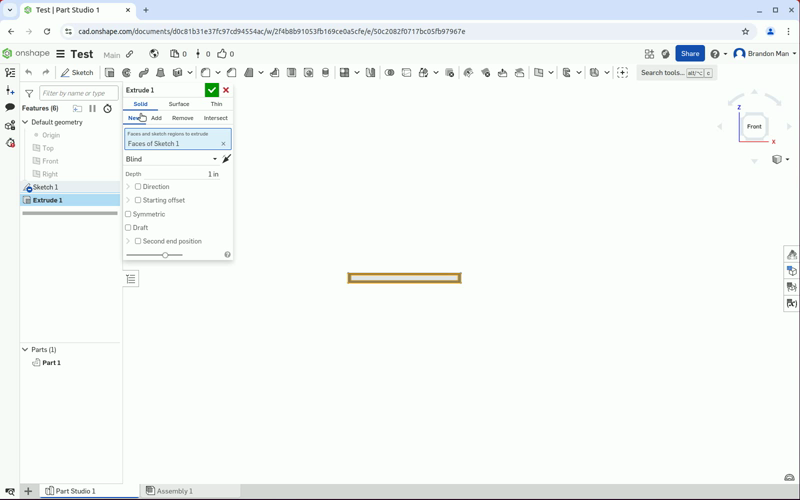
mouse_move(137, 120)
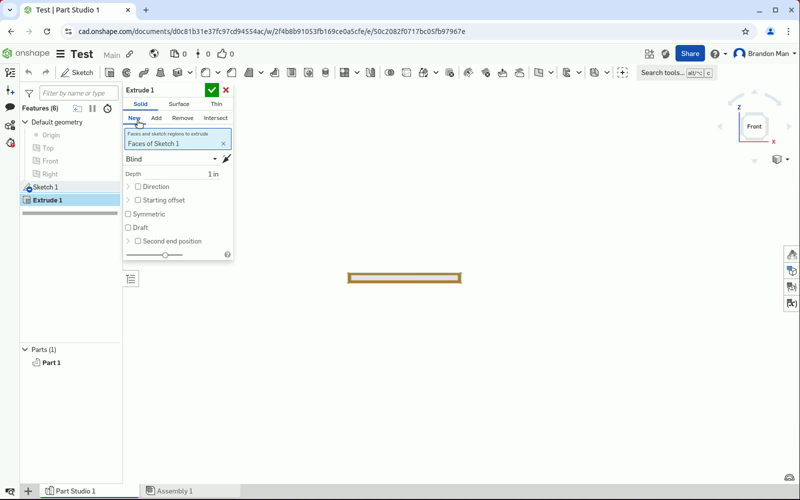
click(137, 120)
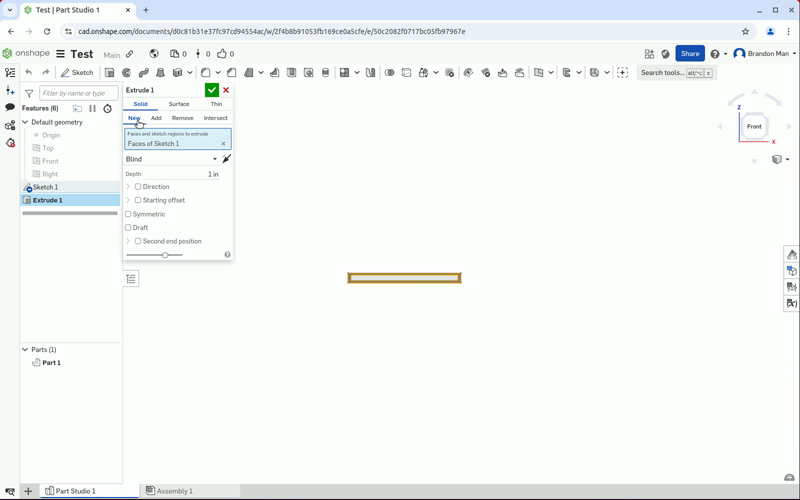
key(tab, 4)
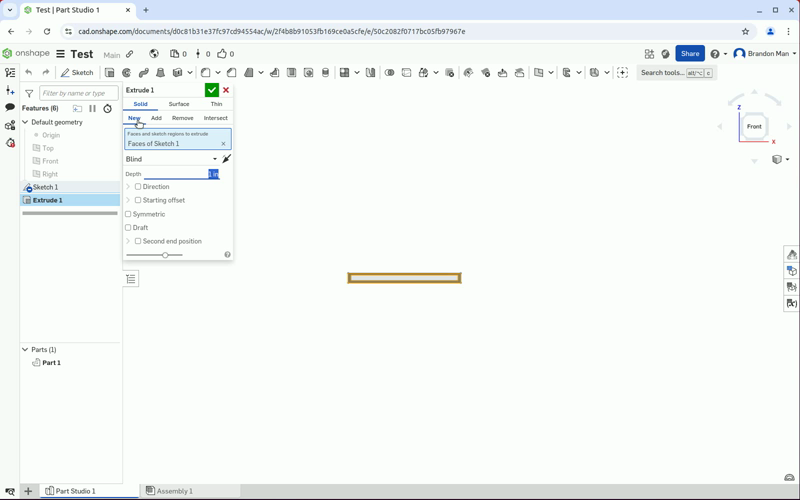
text(-5.296)
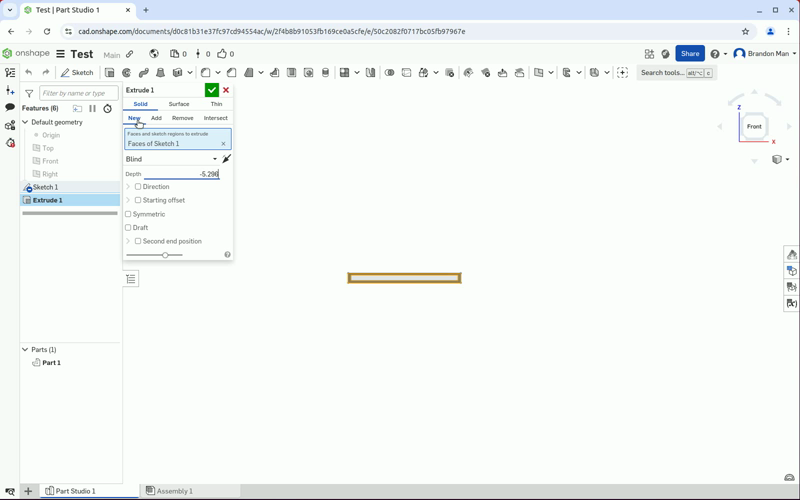
key(enter)
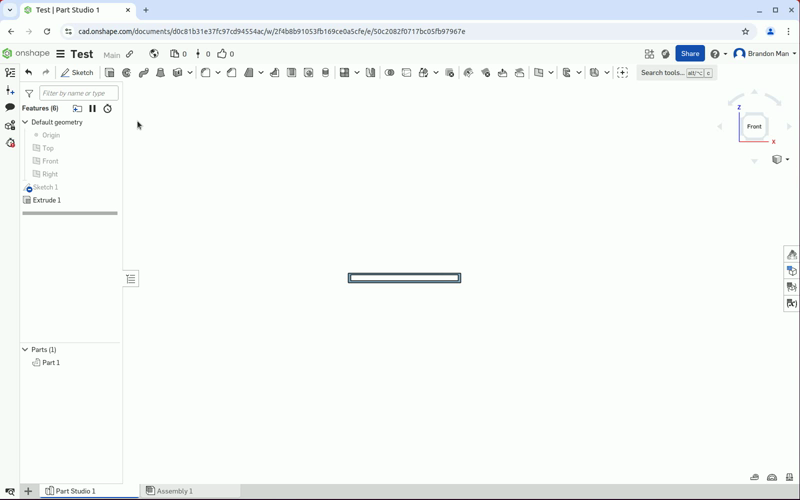
key(shift+h)
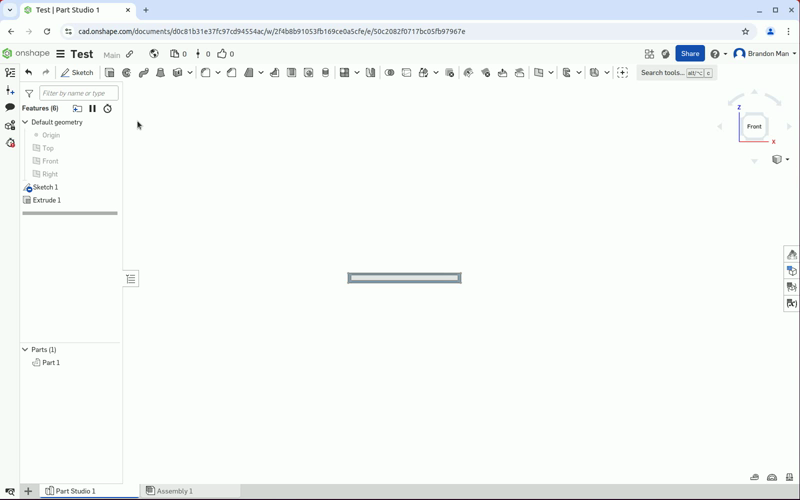
key(shift+h)
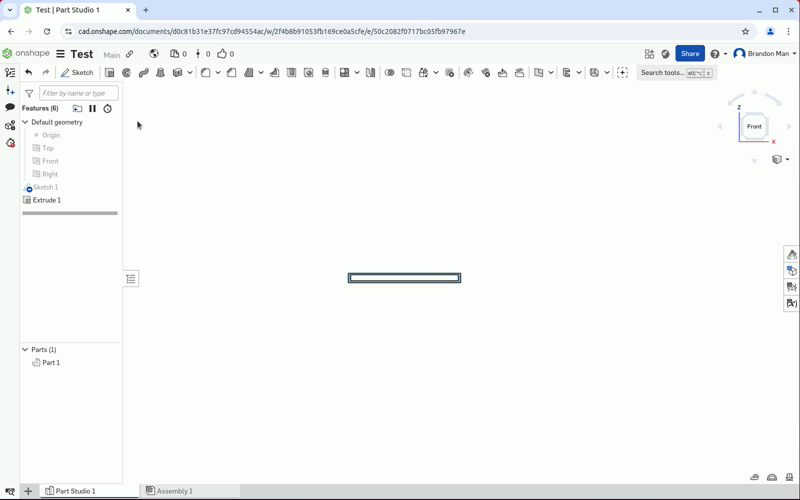
mouse_move(73, 189)
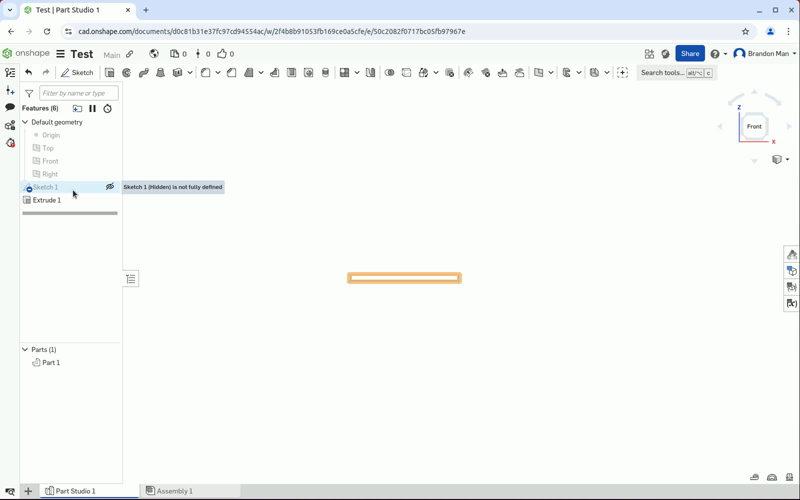
click(73, 189)
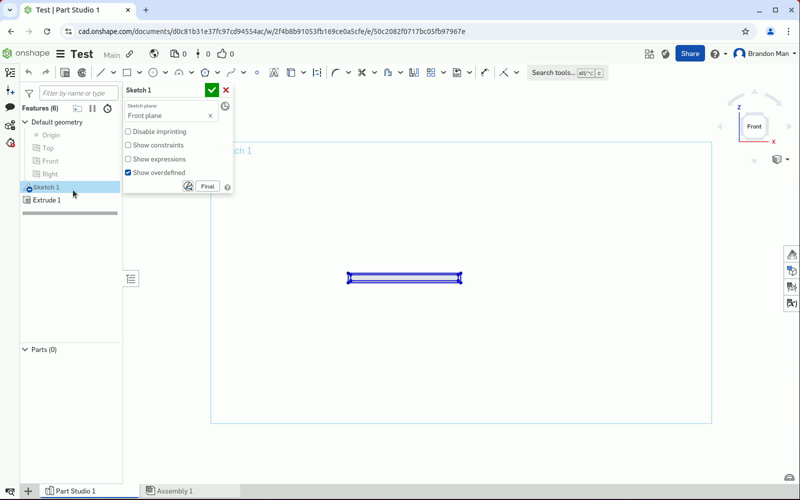
mouse_move(229, 92)
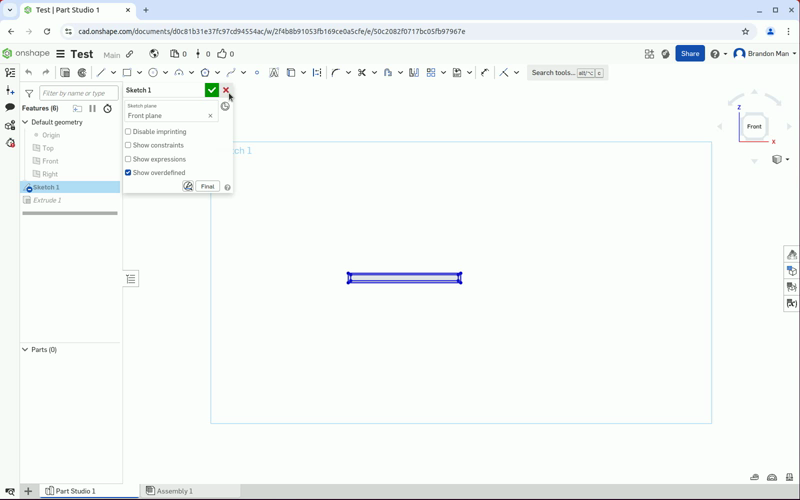
click(229, 92)
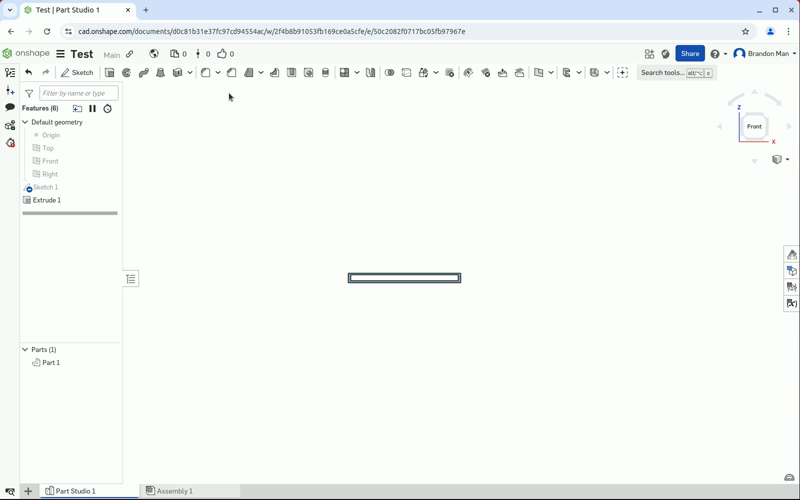
mouse_move(73, 352)
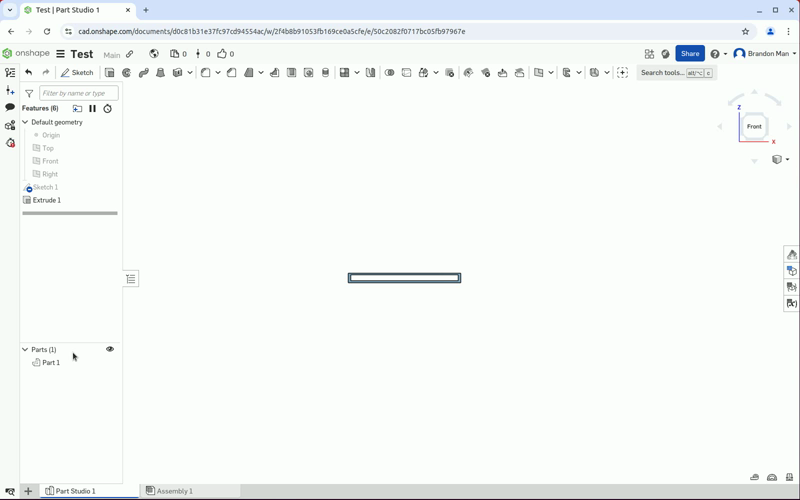
key(y)
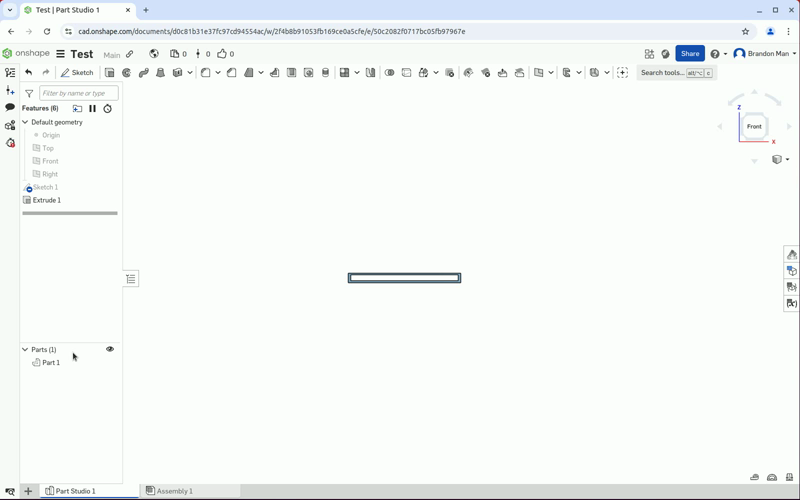
key(shift+p)
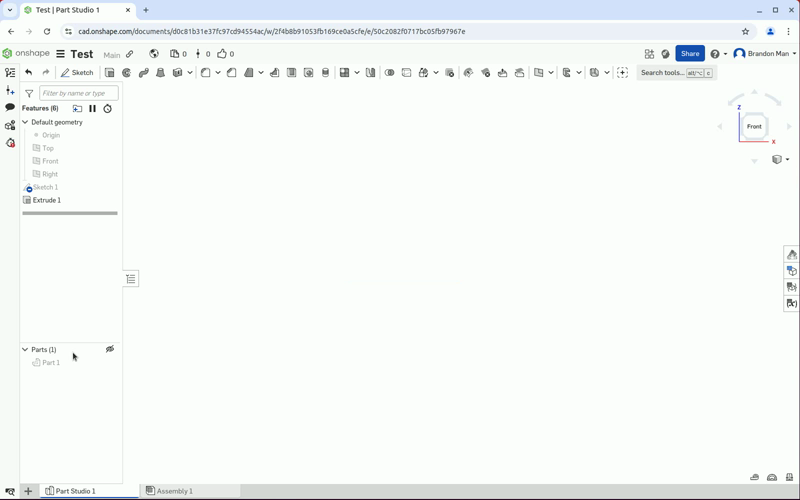
key(space)
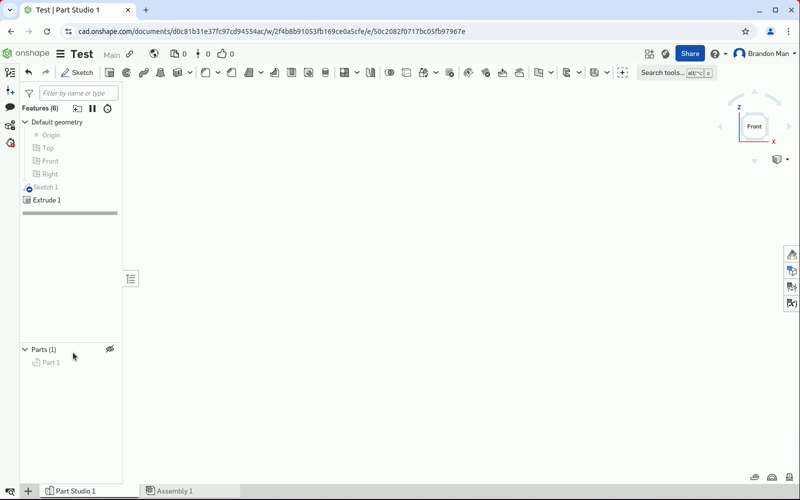
key_down(shift)
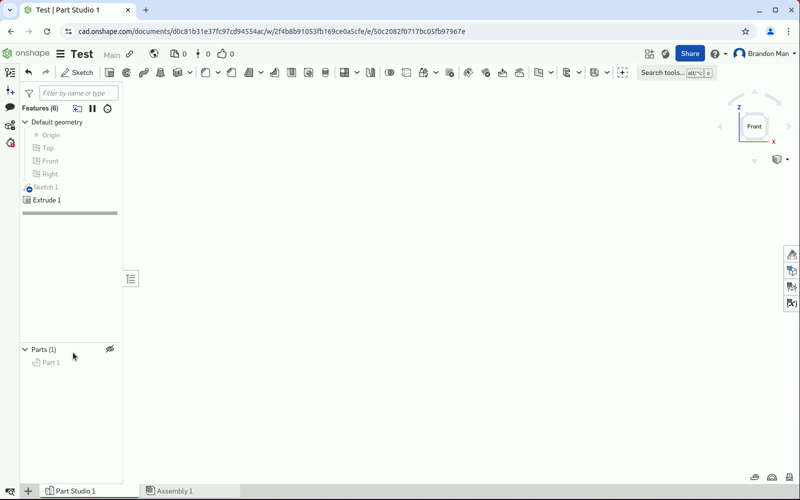
key(down)
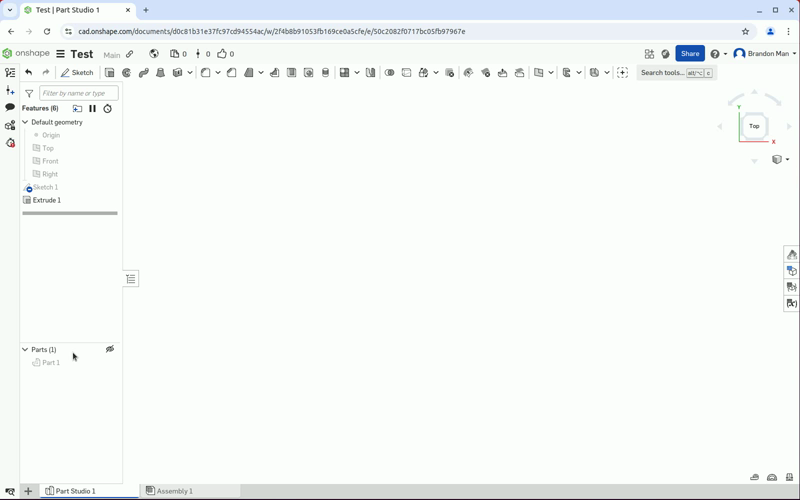
key_up(shift)
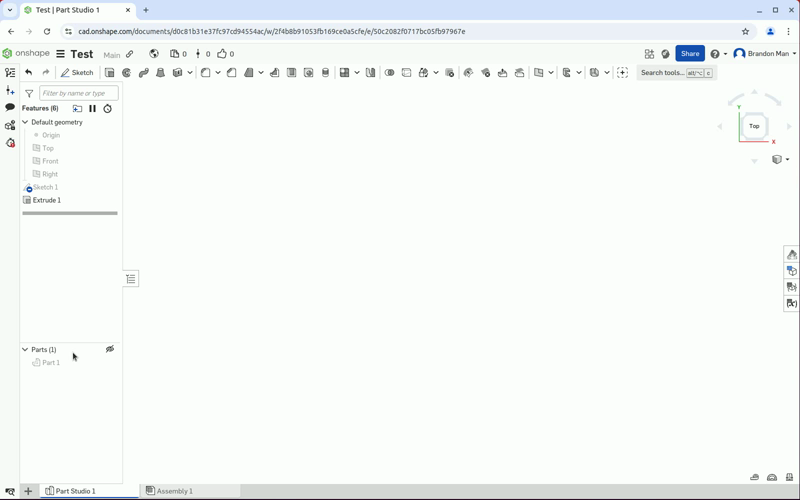
mouse_move(73, 352)
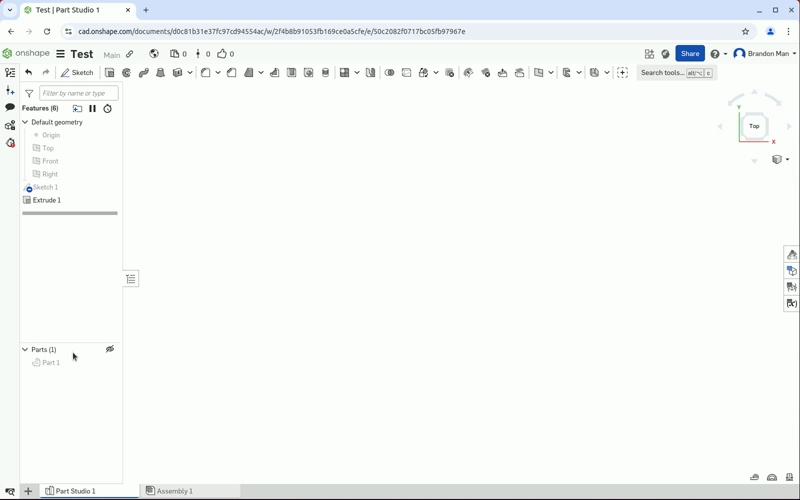
key(shift+y)
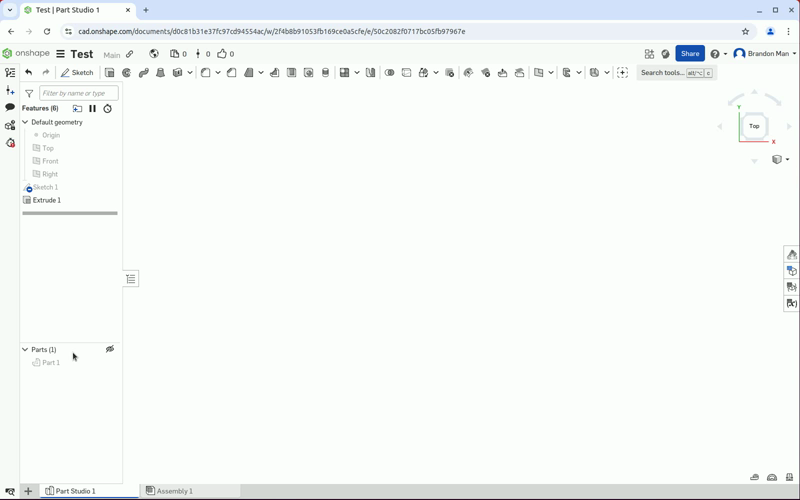
key(shift+s)
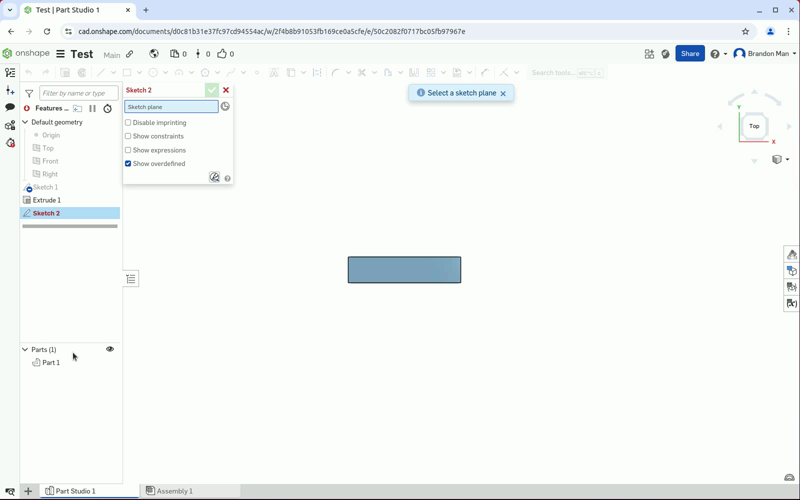
mouse_move(73, 150)
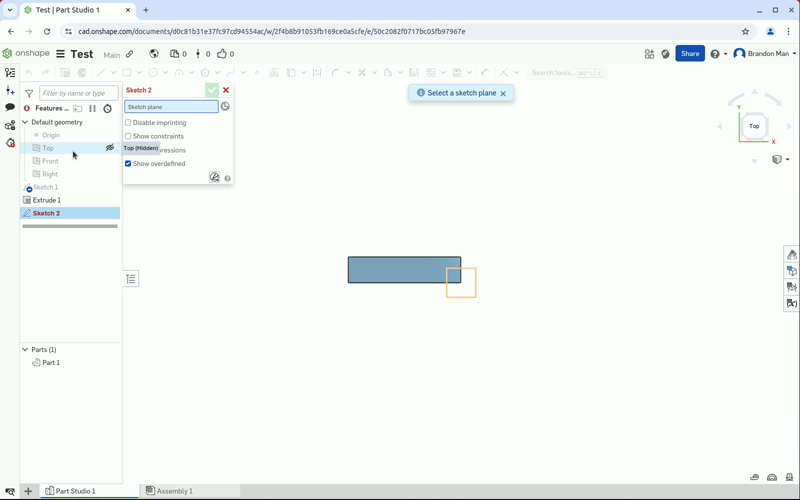
click(73, 150)
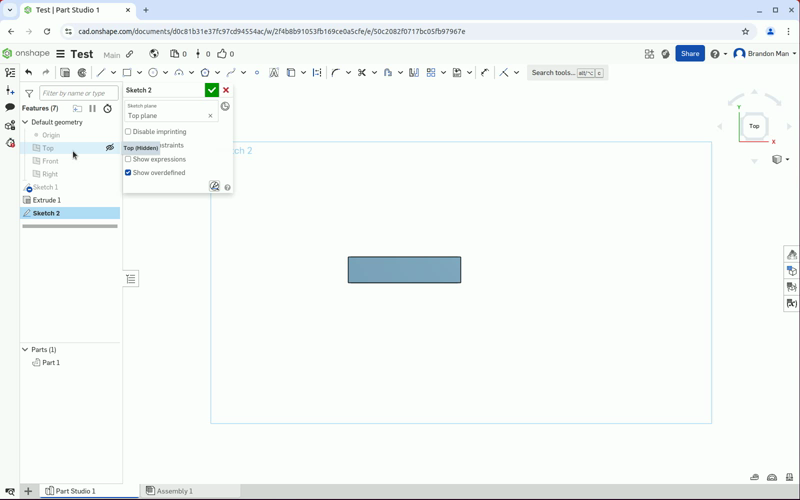
mouse_move(73, 352)
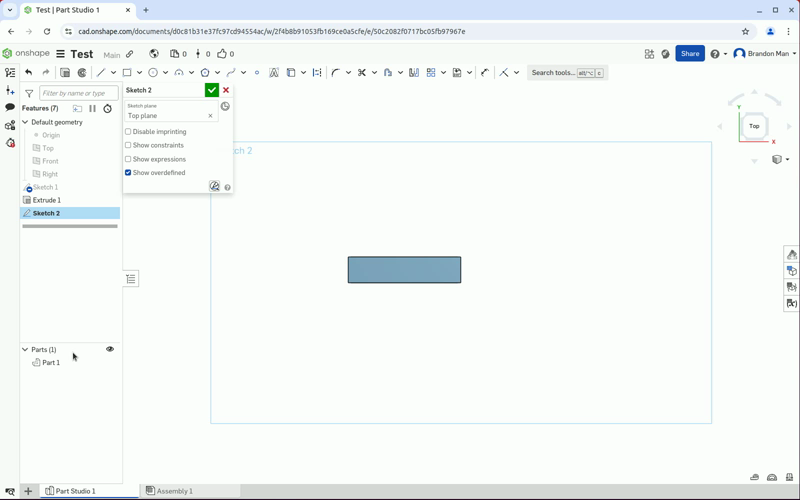
key(y)
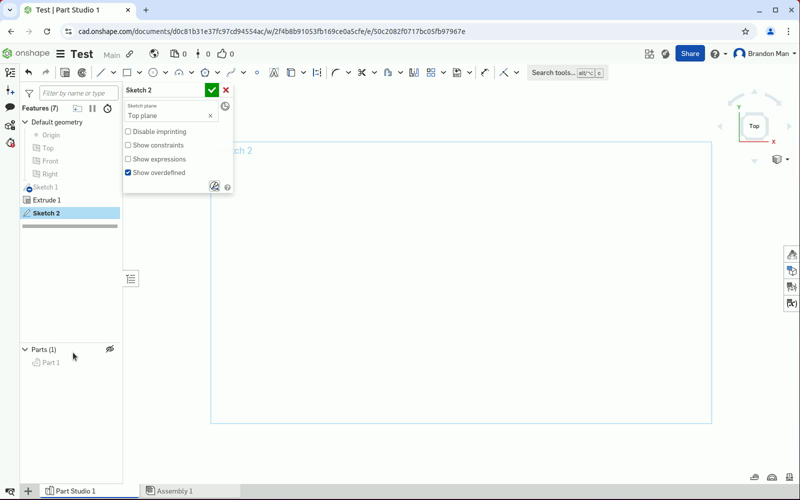
key(l)
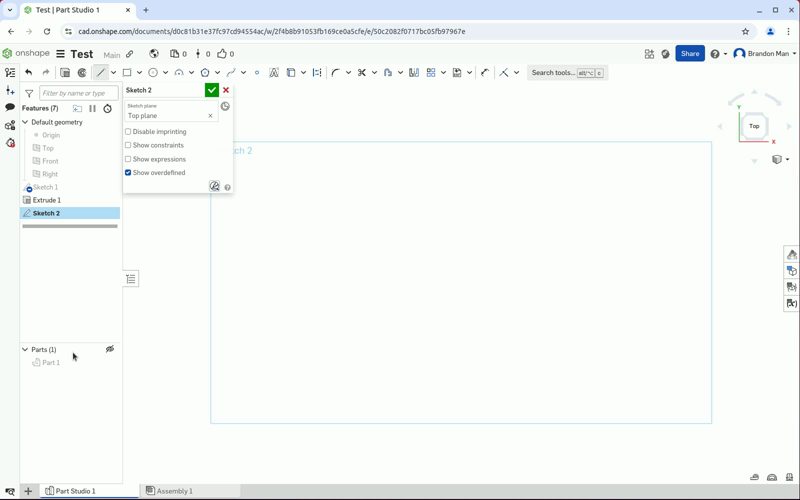
key_down(shift)
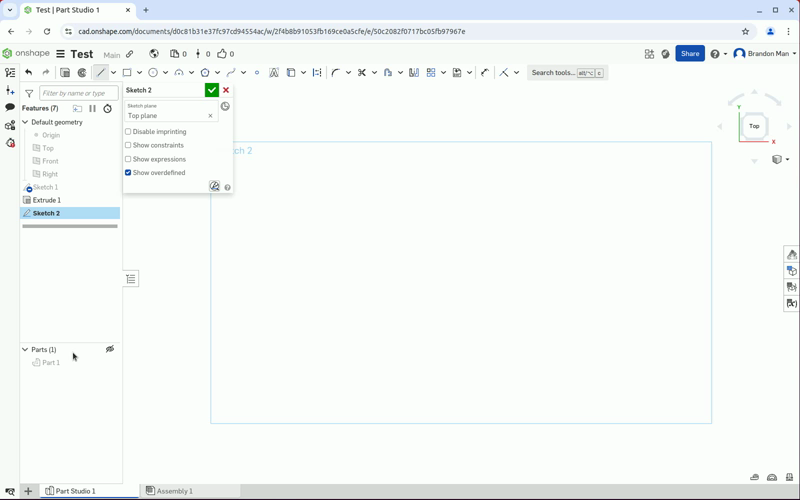
mouse_move(350, 280)
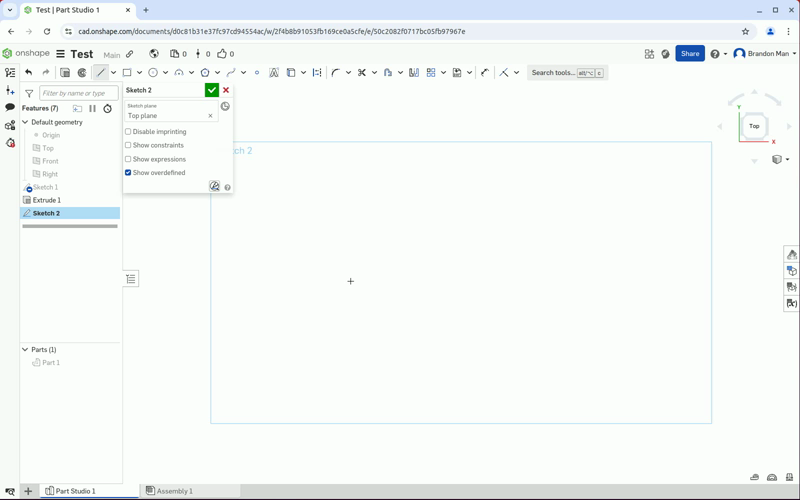
click(350, 280)
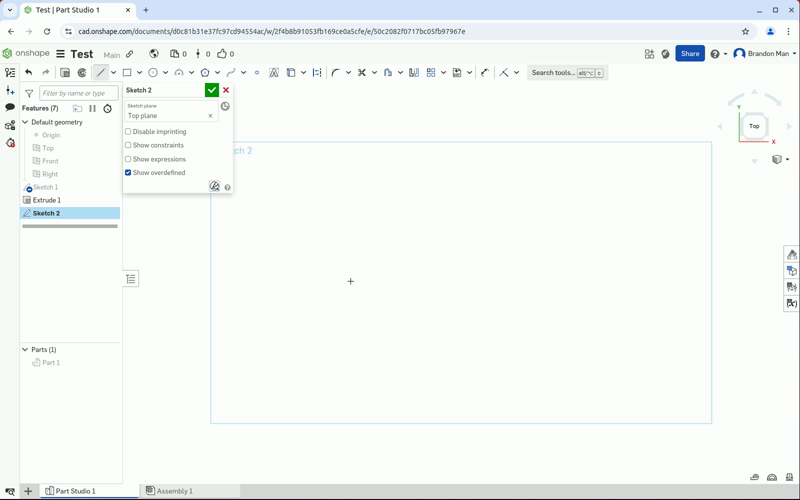
key_up(shift)
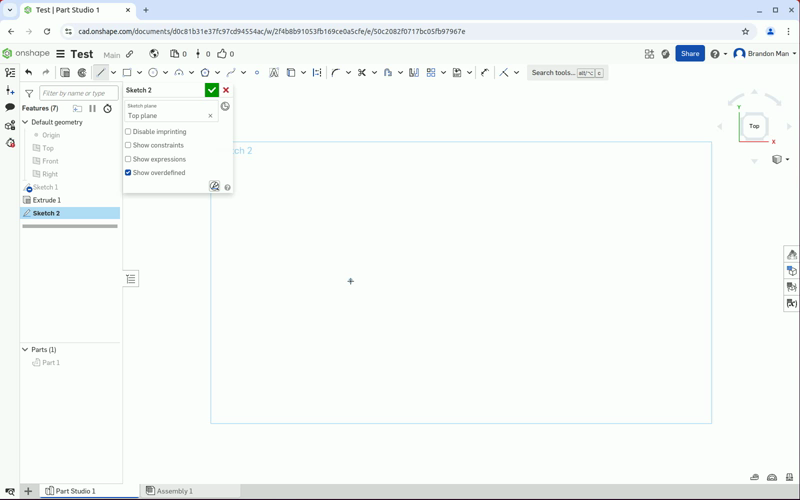
key_down(shift)
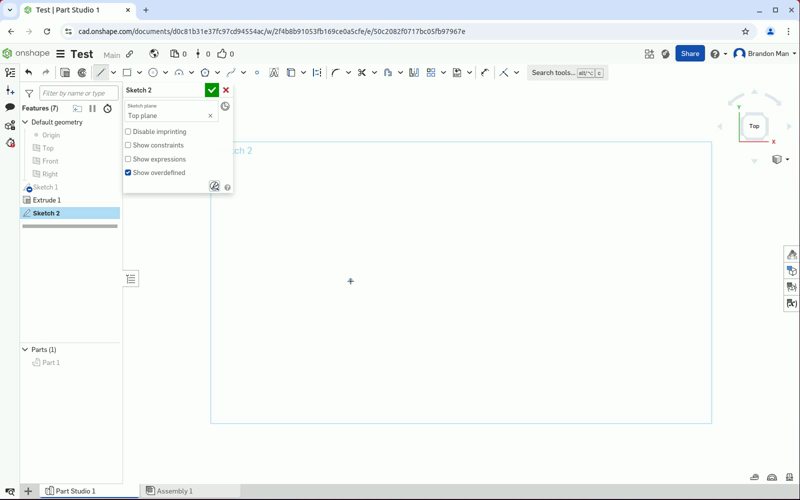
mouse_move(459, 280)
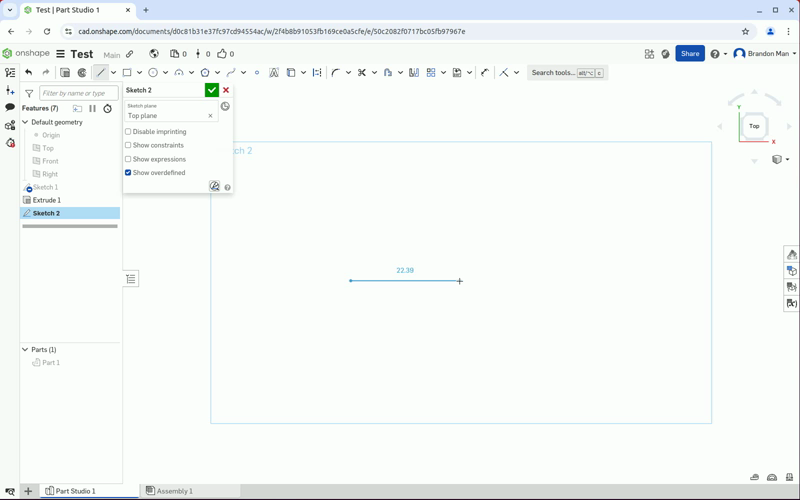
click(459, 280)
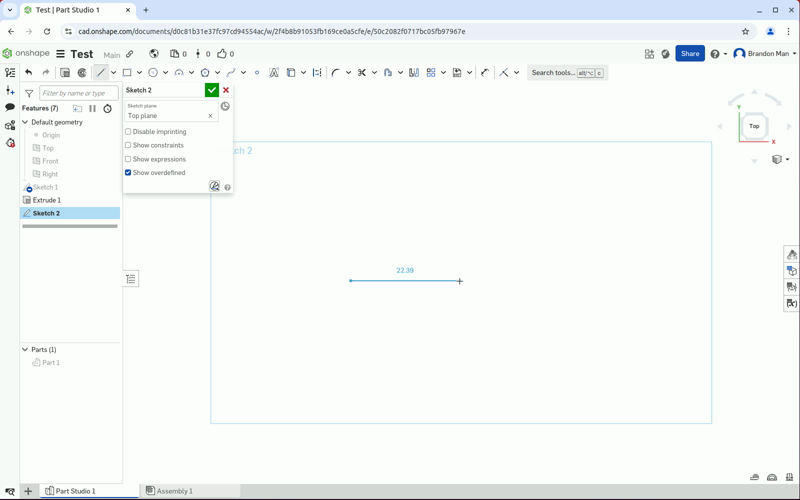
key_up(shift)
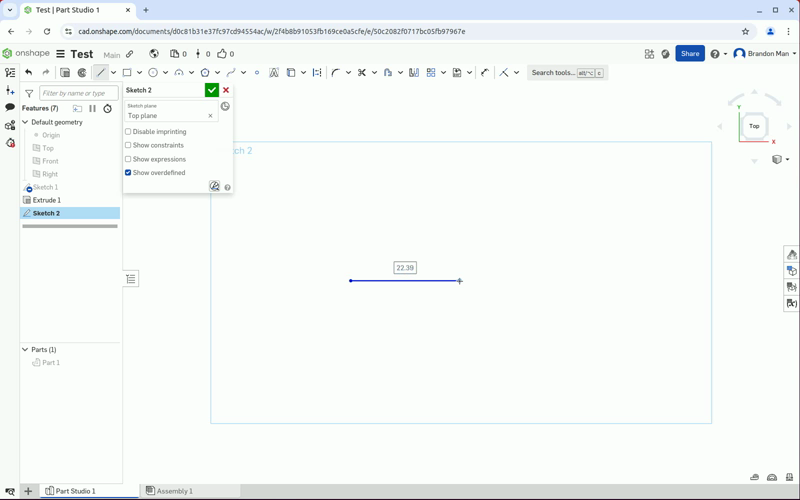
key_down(shift)
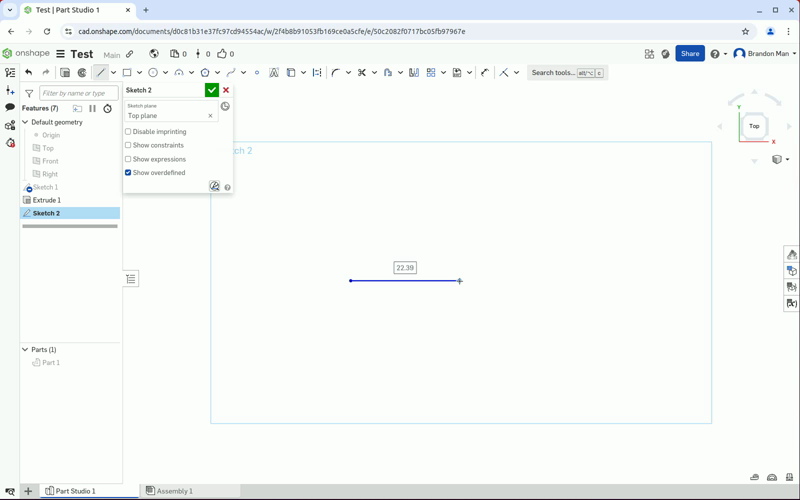
mouse_move(489, 280)
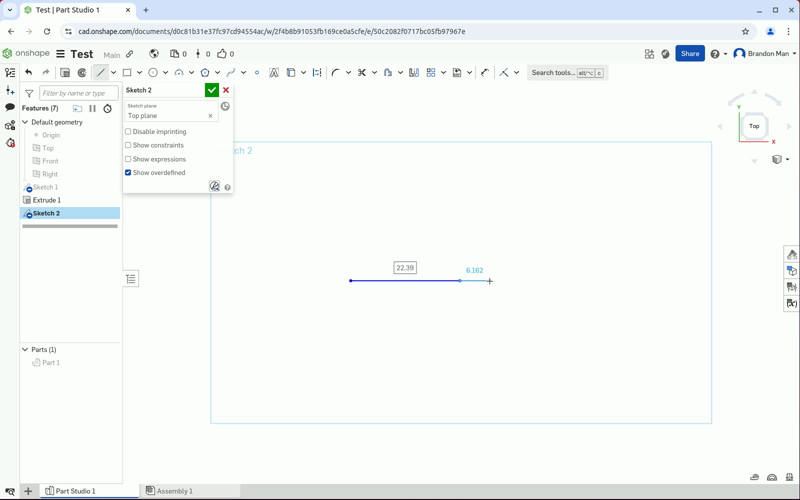
mouse_move(459, 258)
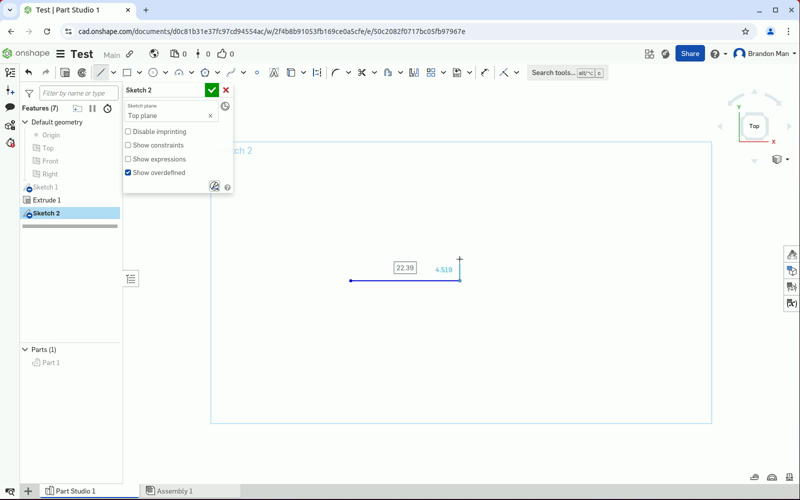
click(459, 258)
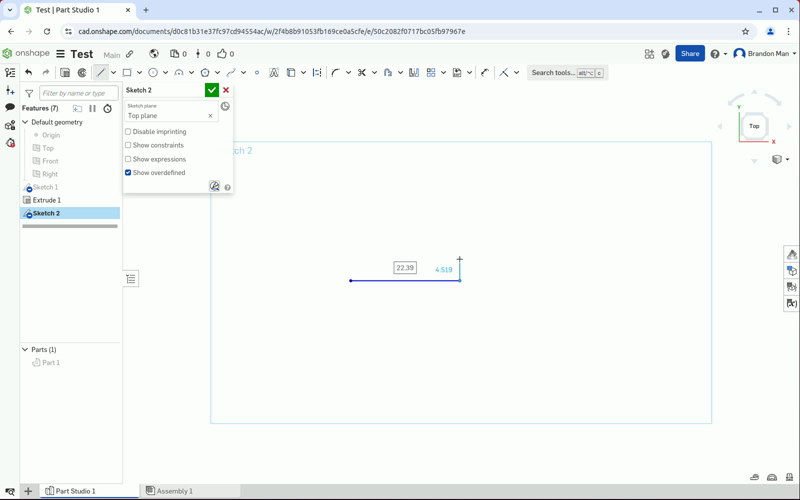
key_up(shift)
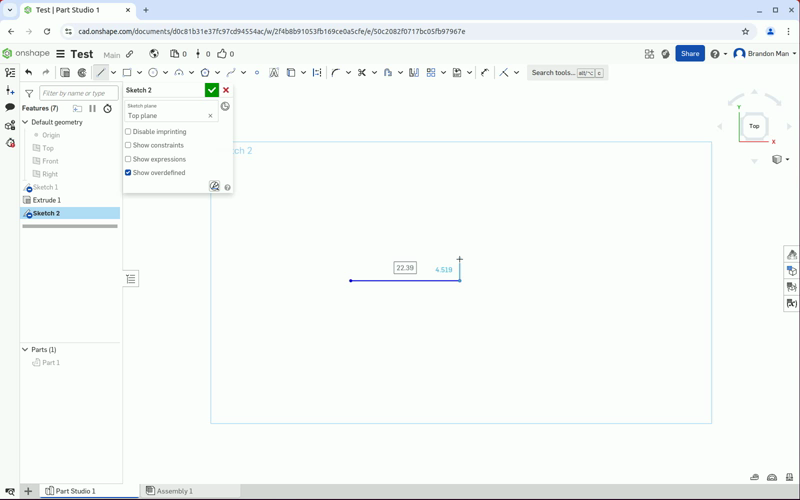
key_down(shift)
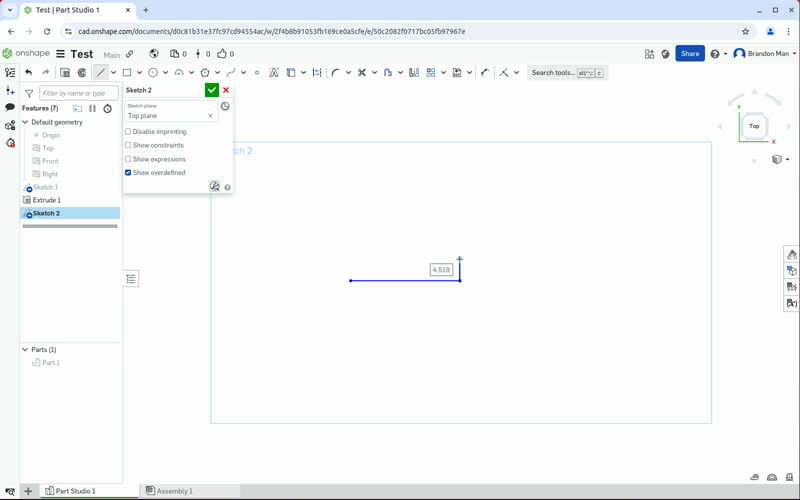
mouse_move(350, 258)
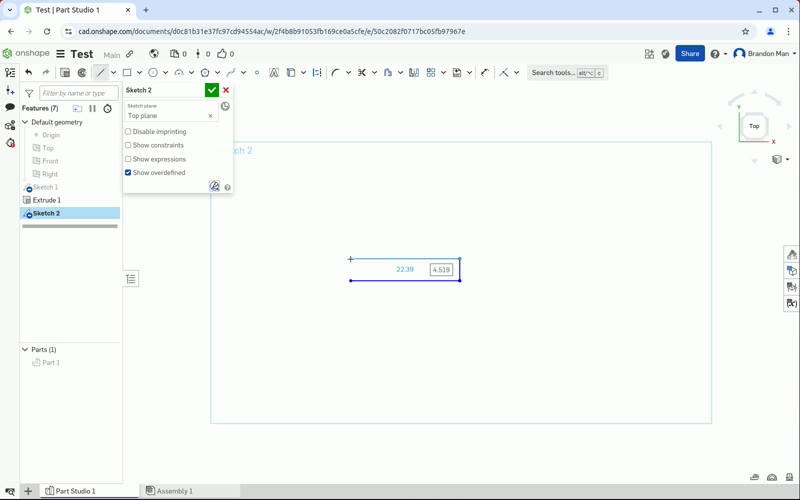
click(350, 258)
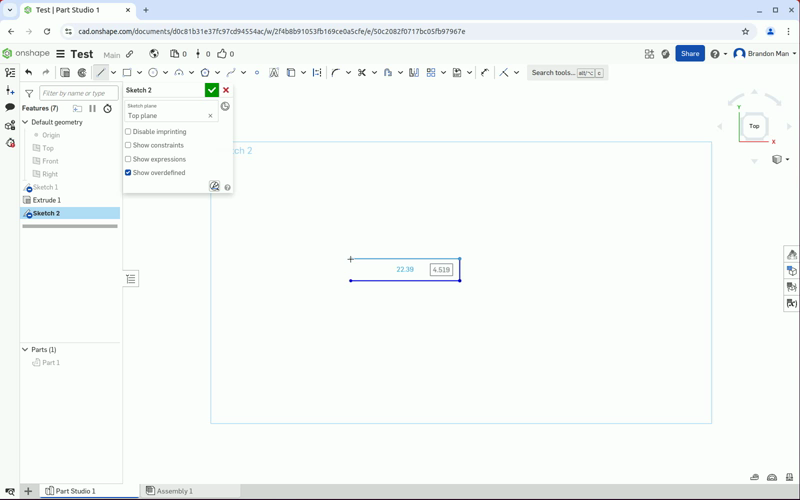
key_up(shift)
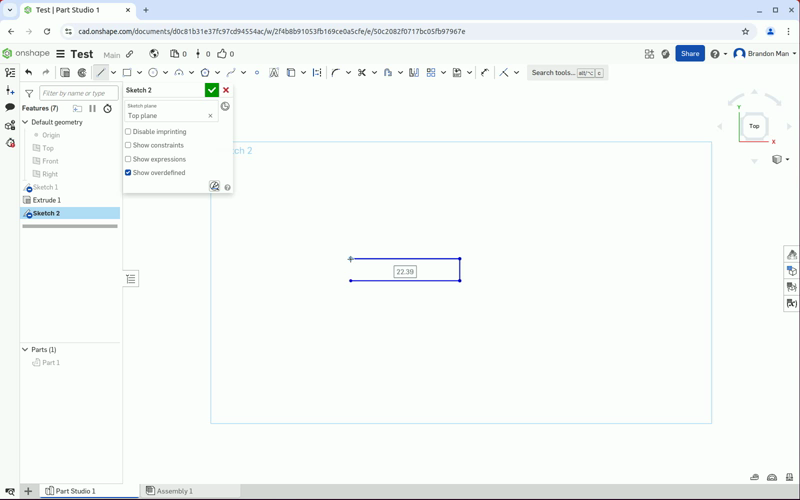
mouse_move(380, 258)
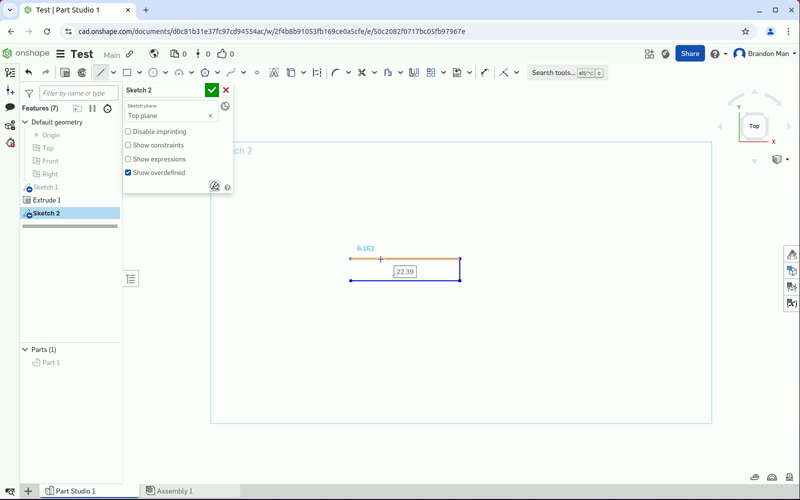
key_down(shift)
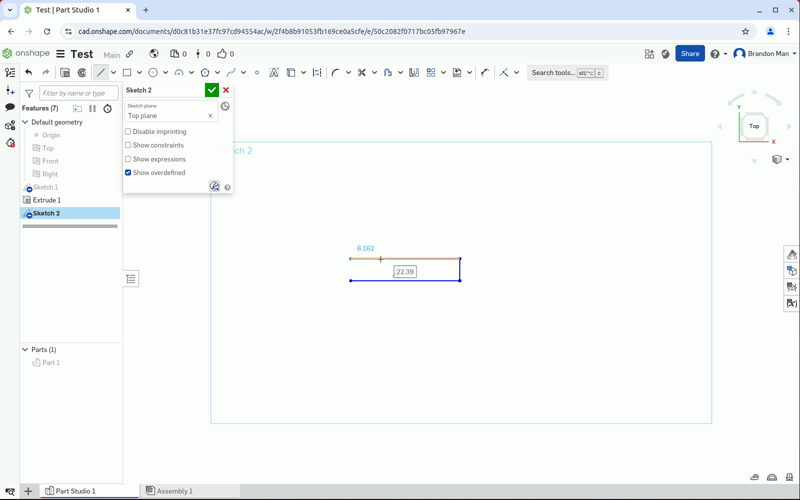
mouse_move(350, 280)
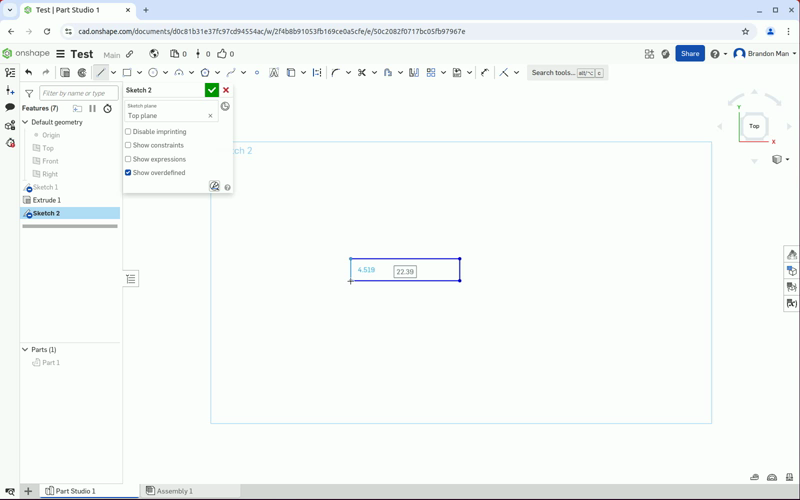
key_up(shift)
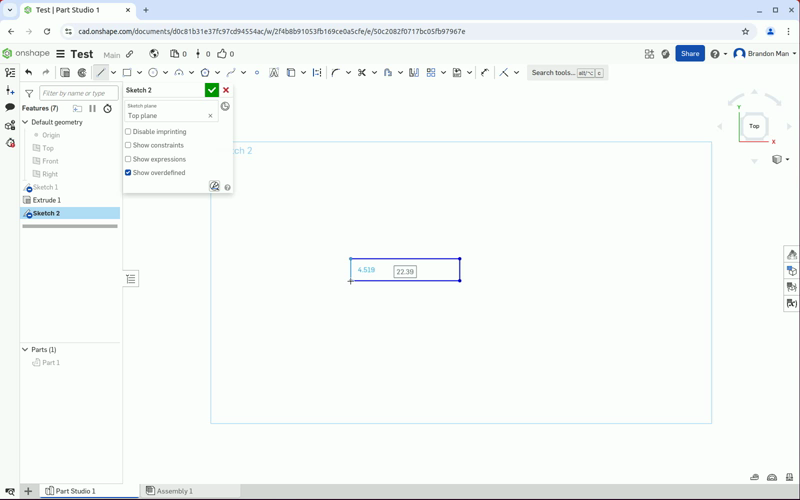
click(350, 280)
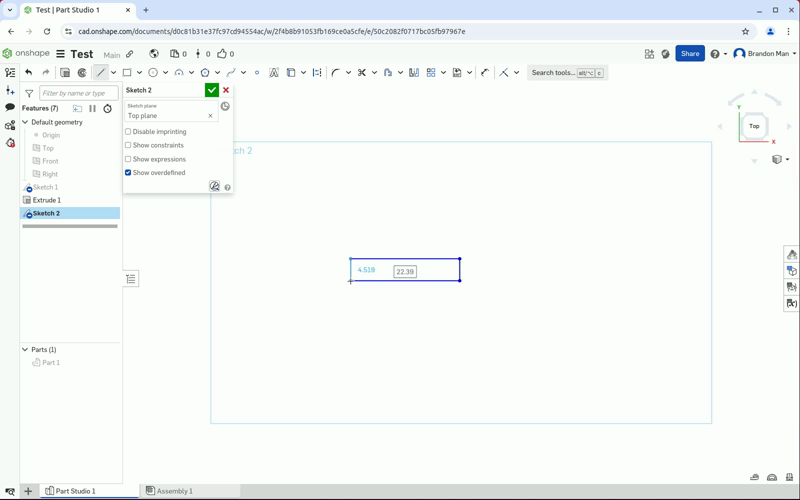
key(esc)
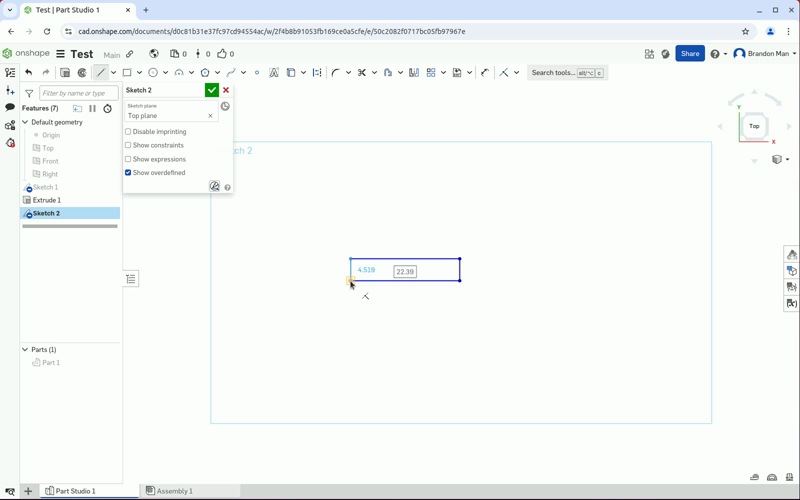
mouse_move(372, 261)
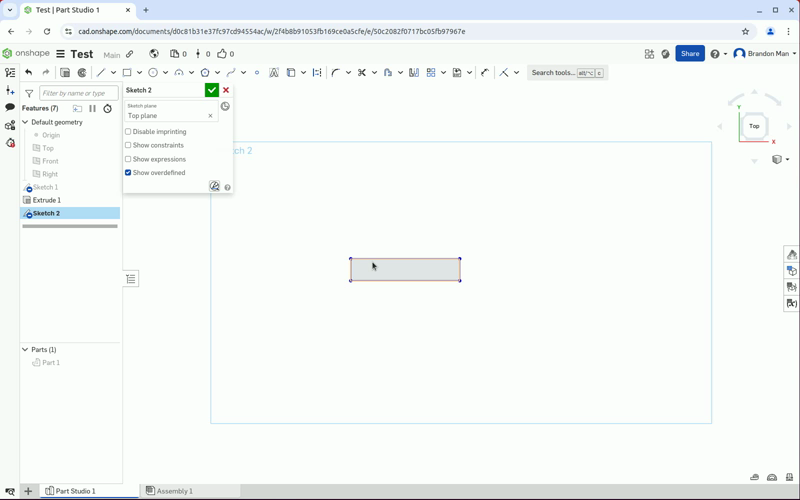
click(372, 261)
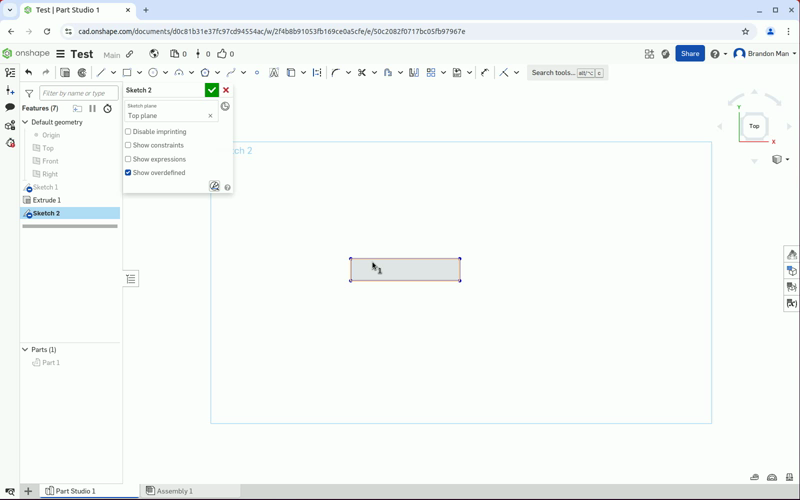
mouse_move(73, 352)
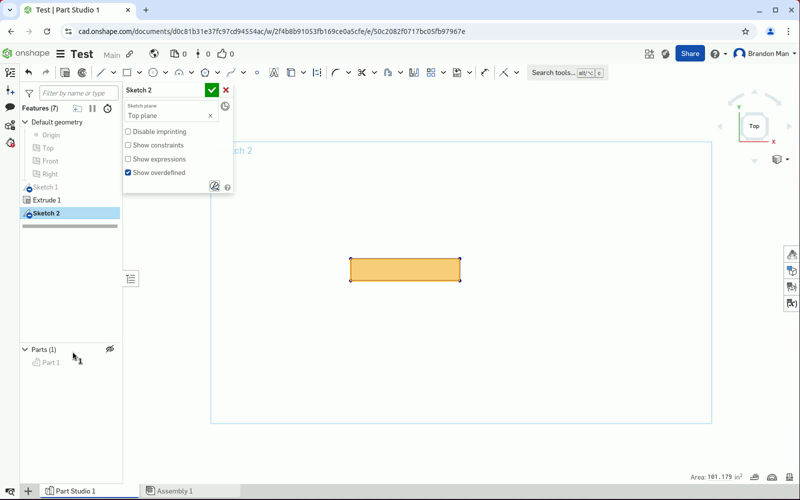
key(shift+y)
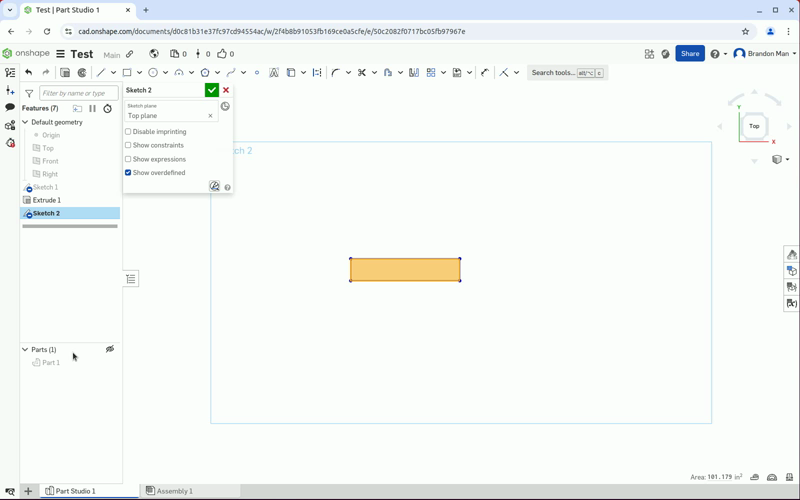
key(shift+e)
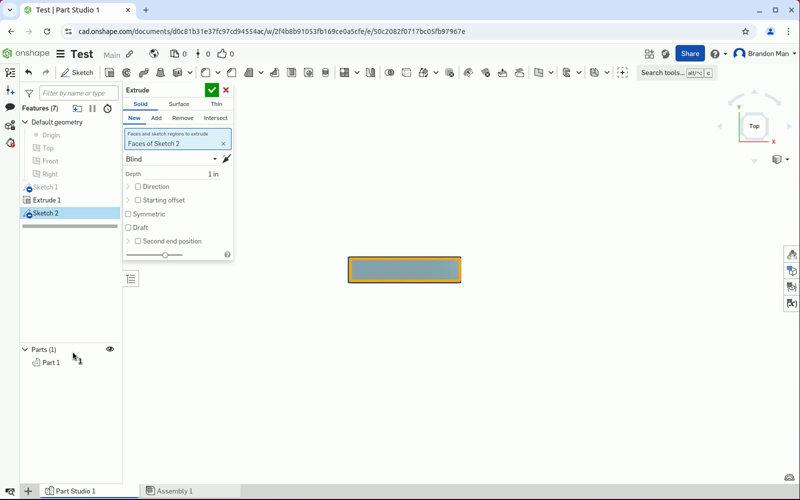
mouse_move(143, 106)
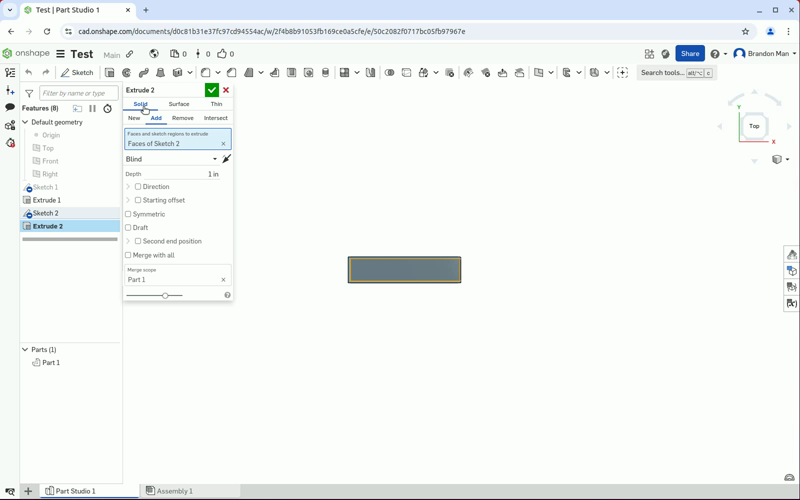
click(143, 106)
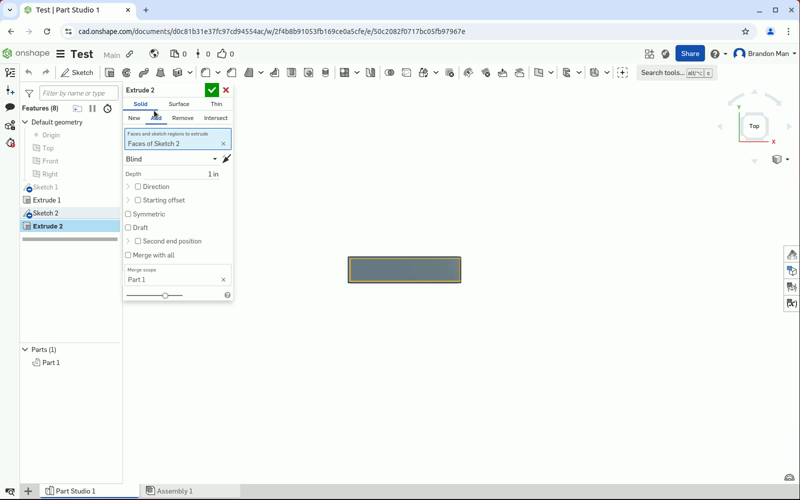
mouse_move(186, 120)
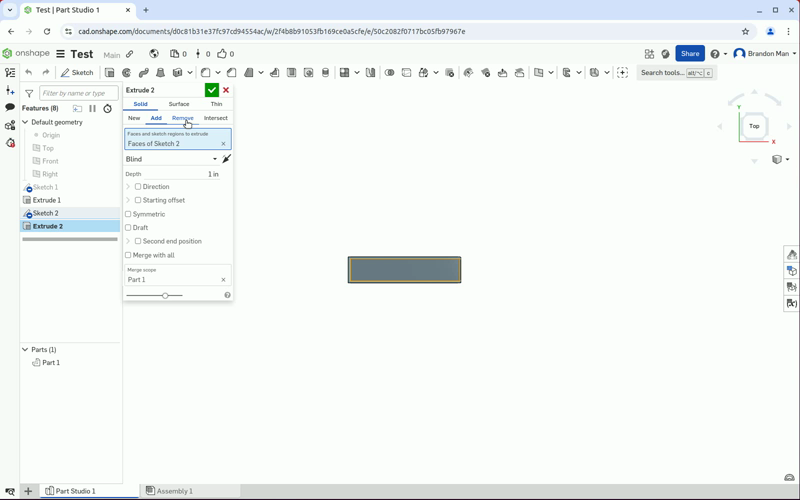
click(186, 120)
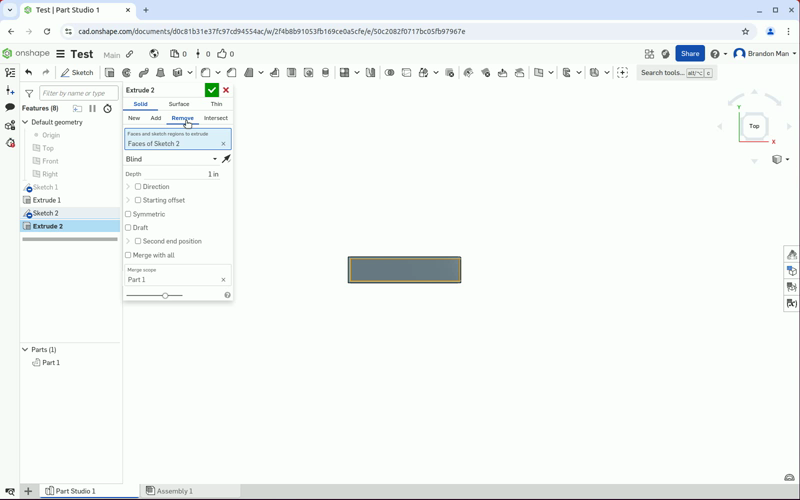
key(tab, 4)
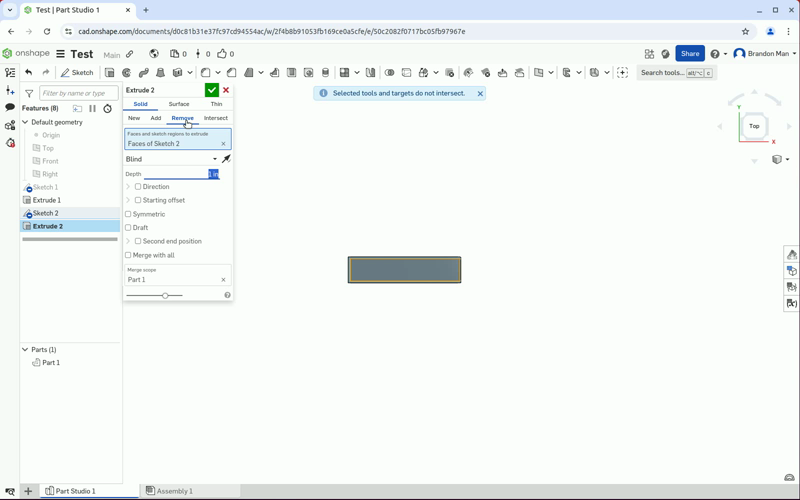
text(-6.018)
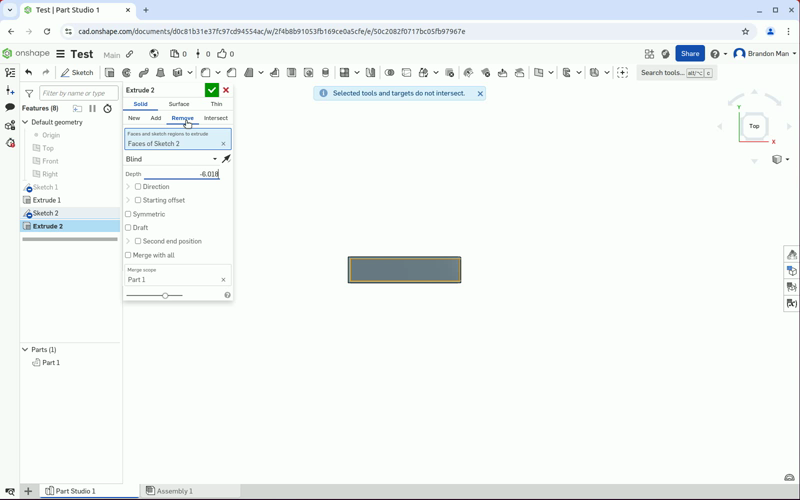
key(tab, 6)
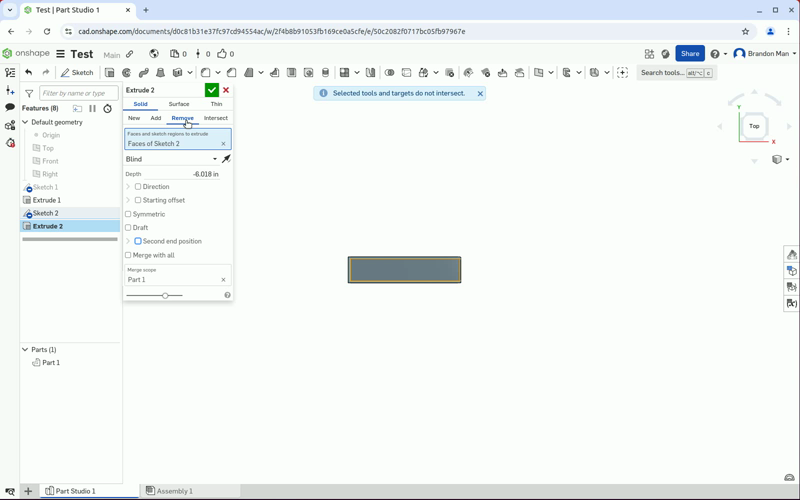
key(space)
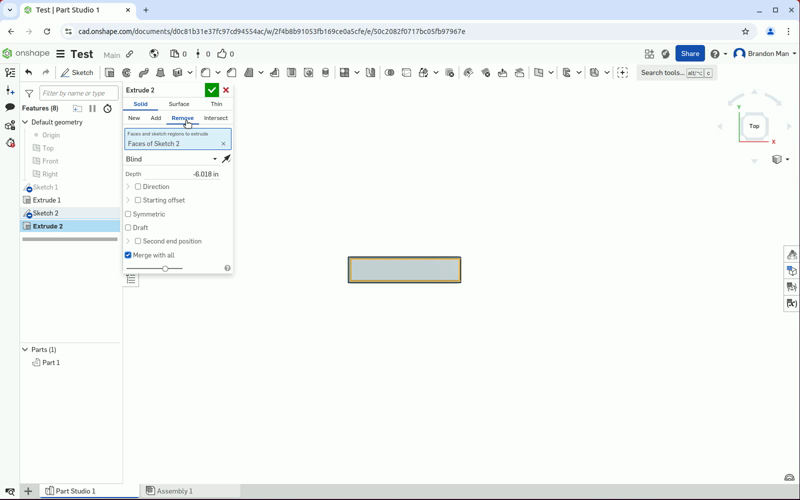
key(enter)
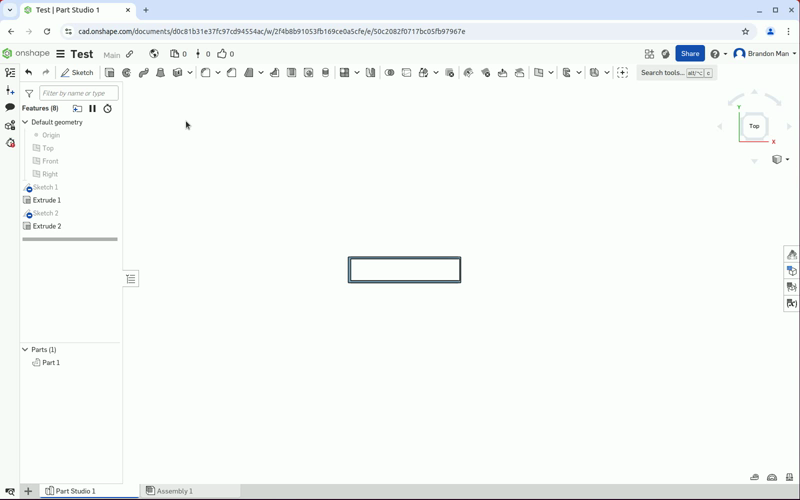
key(shift+h)
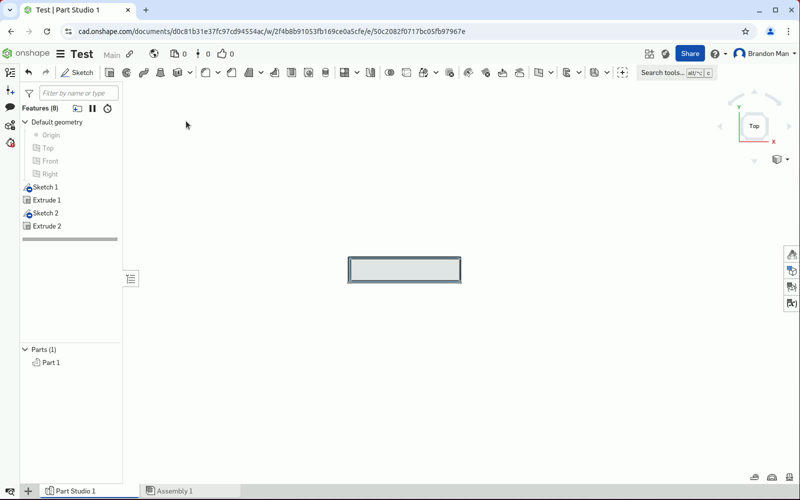
key(shift+h)
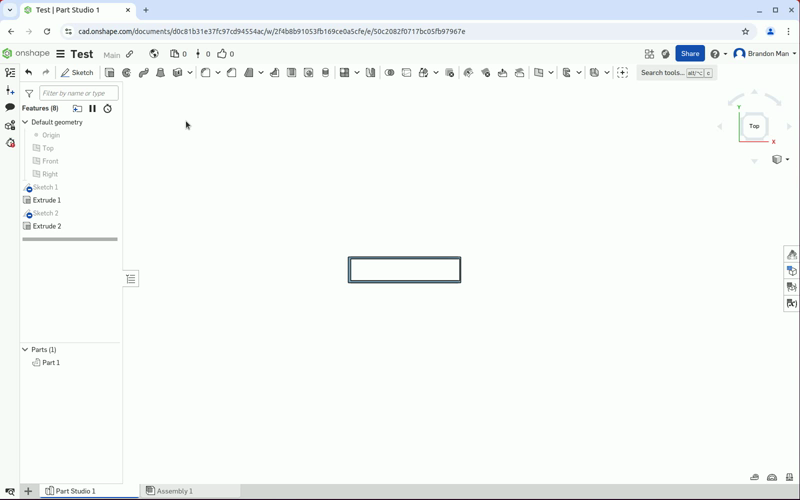
mouse_move(73, 189)
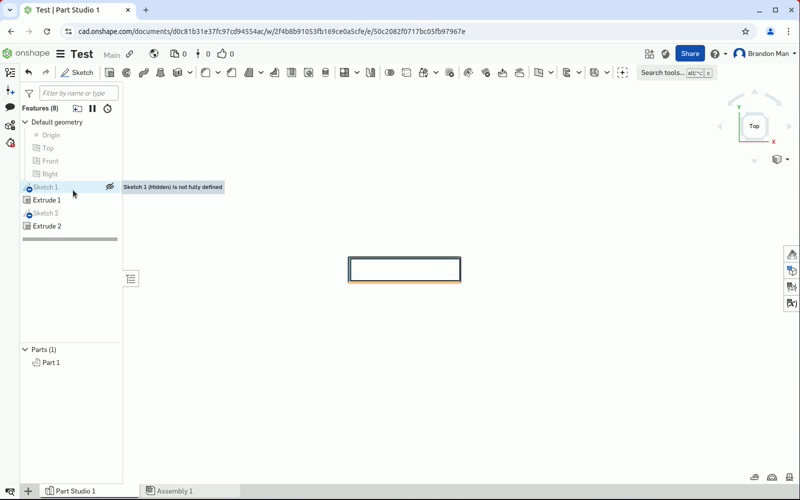
click(73, 189)
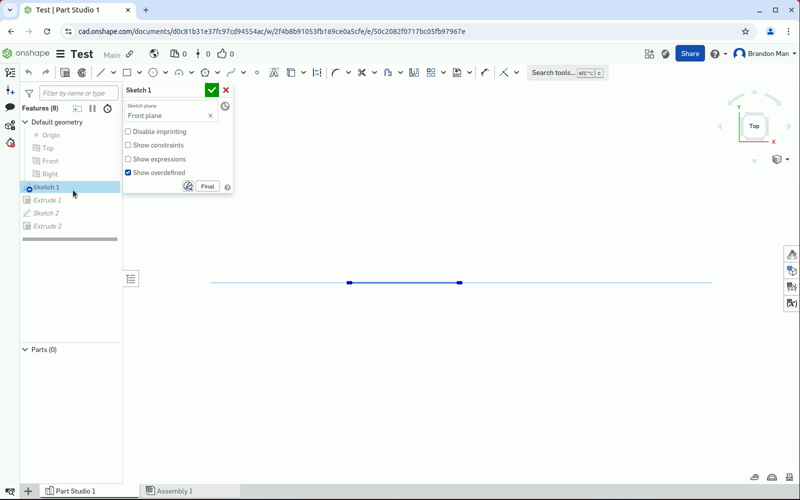
mouse_move(229, 92)
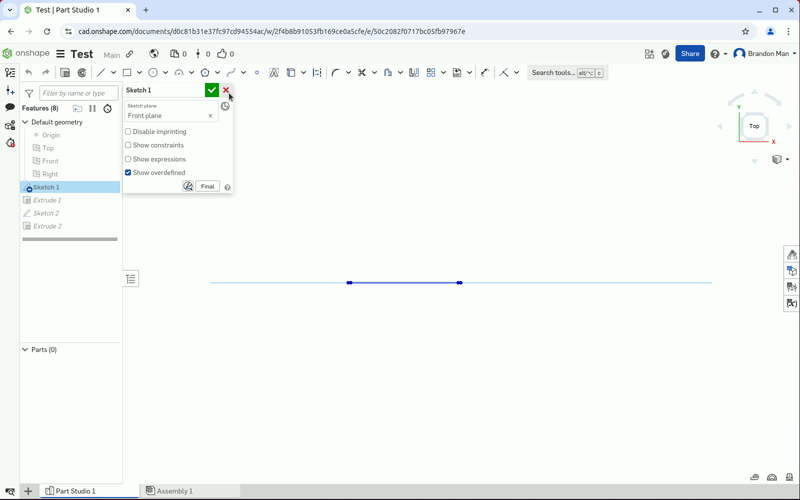
click(229, 92)
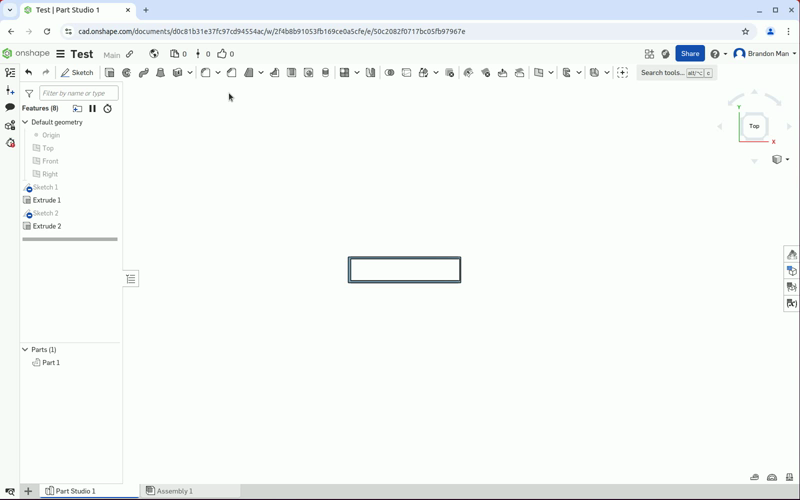
mouse_move(73, 352)
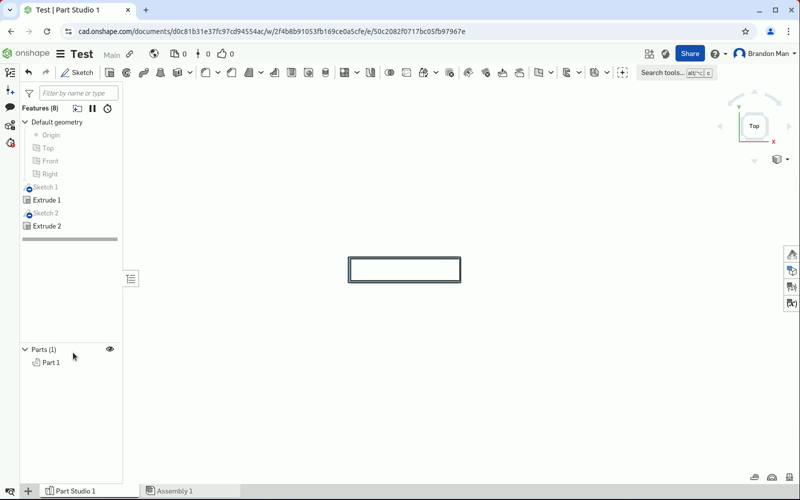
key(y)
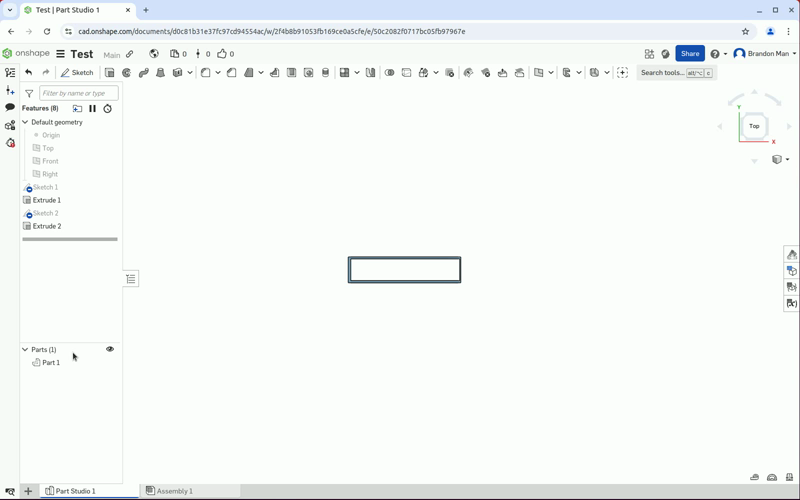
key(shift+p)
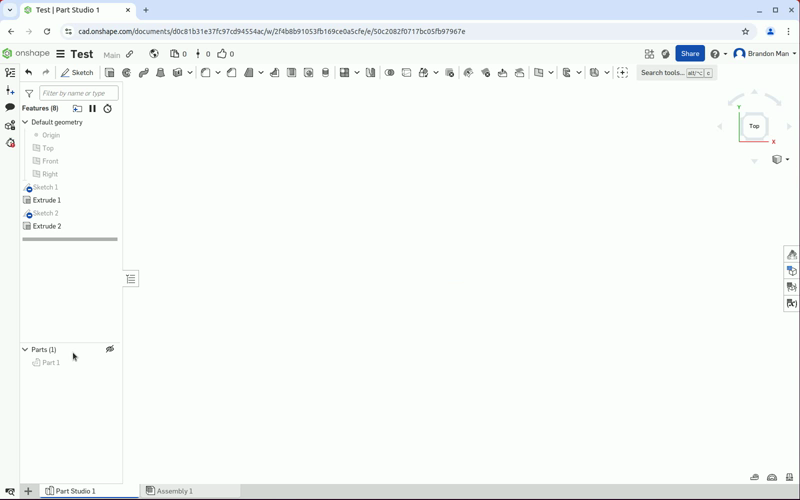
key(space)
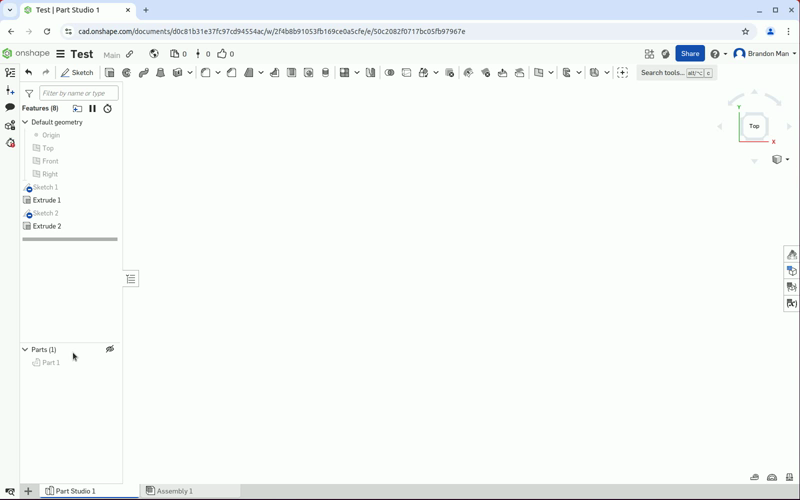
key_down(shift)
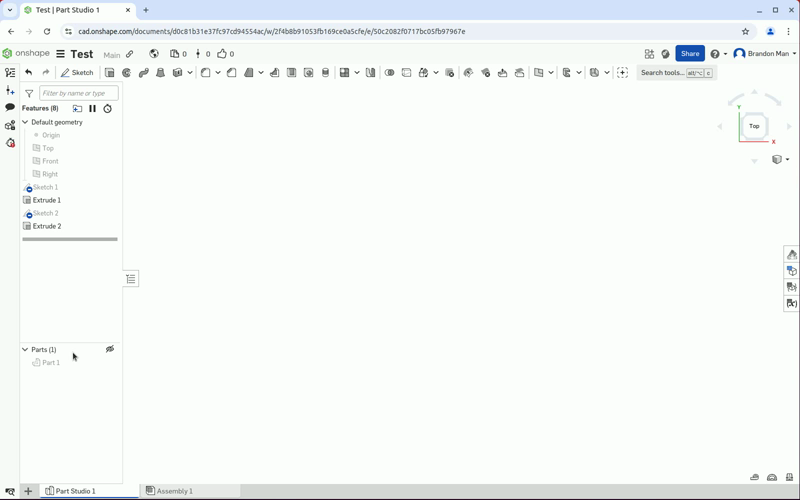
key(up)
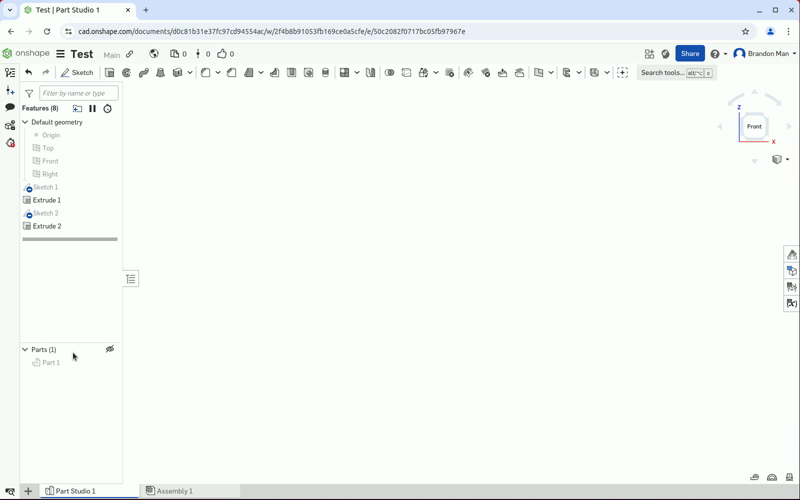
key_up(shift)
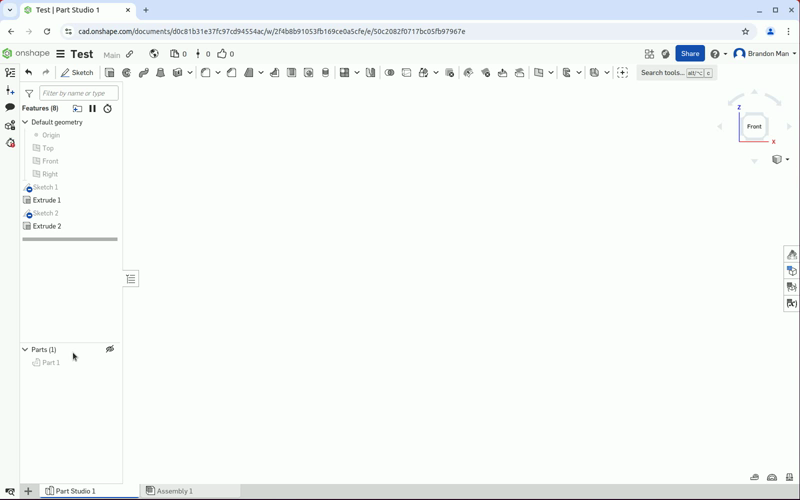
key(space)
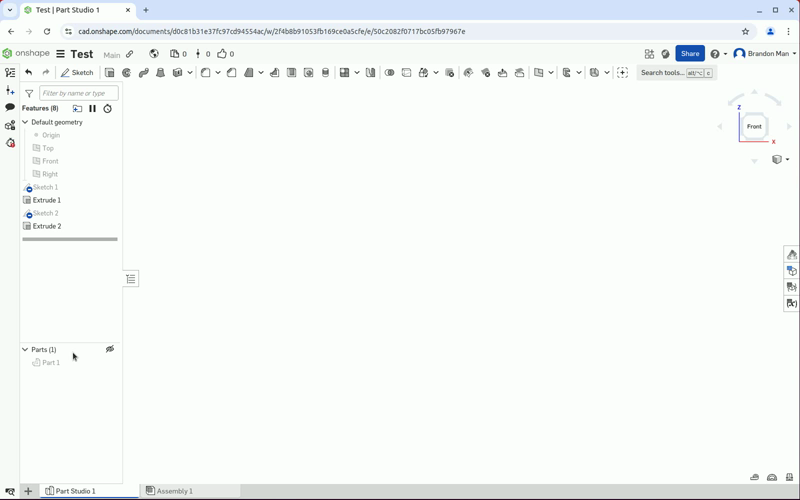
key_down(shift)
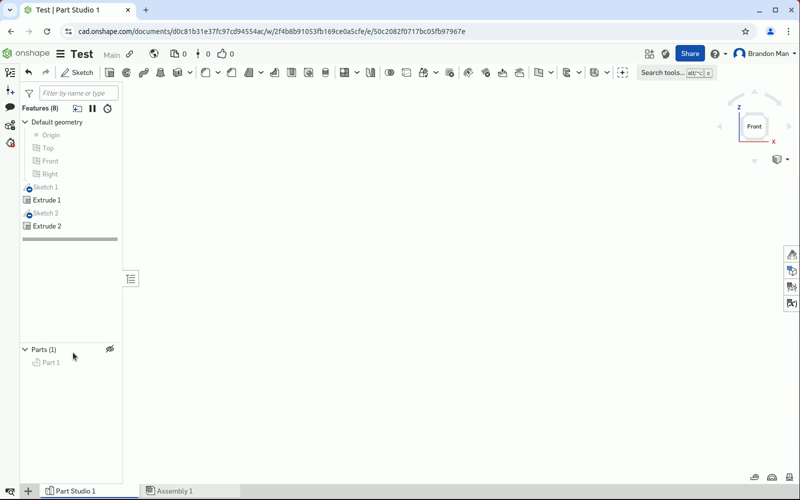
key(left)
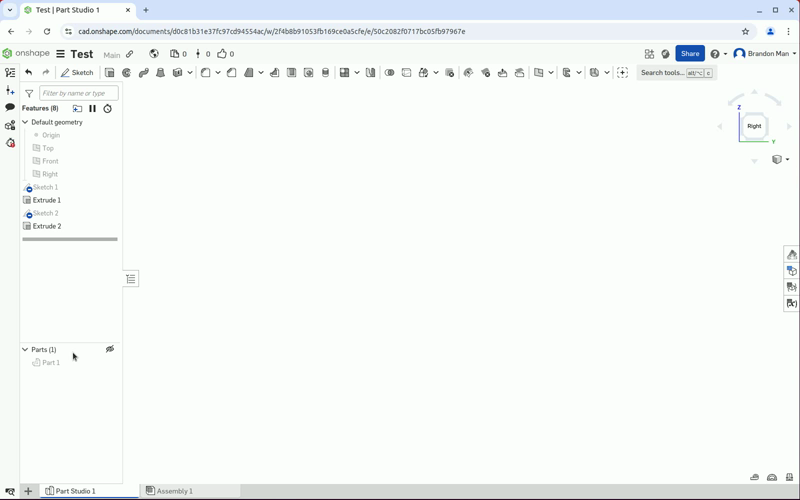
key_up(shift)
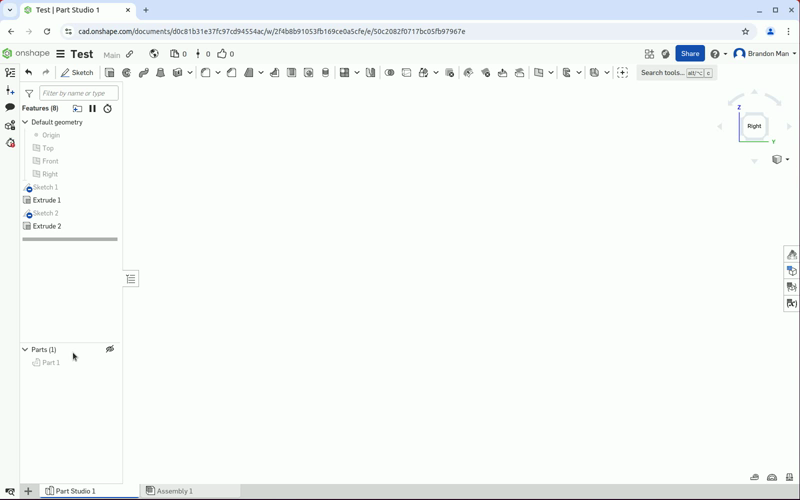
mouse_move(73, 352)
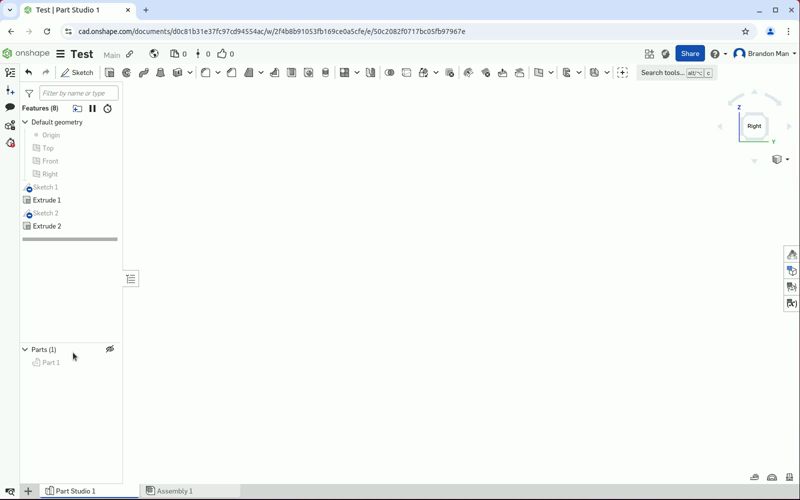
key(shift+y)
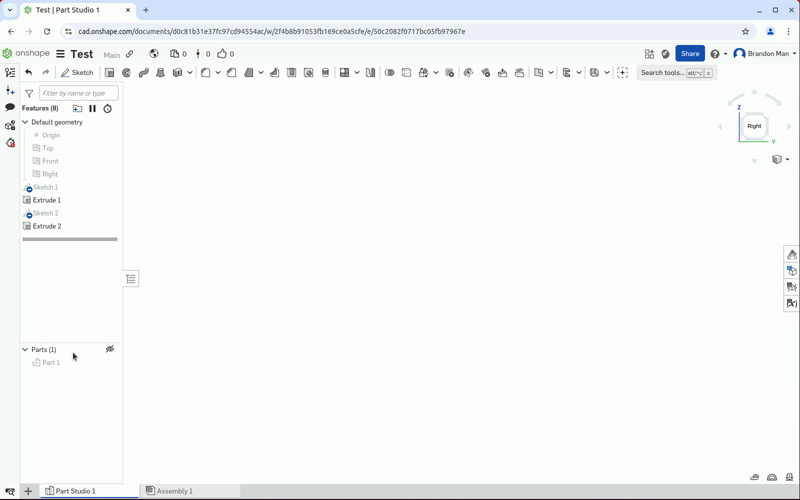
key(shift+s)
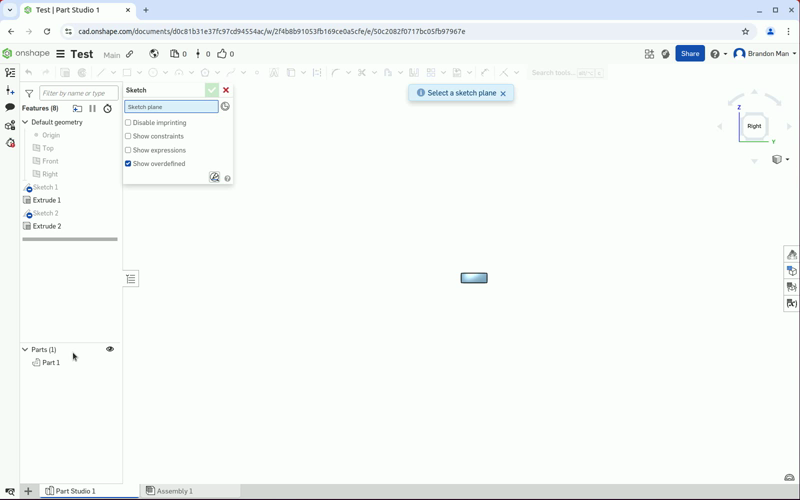
mouse_move(73, 176)
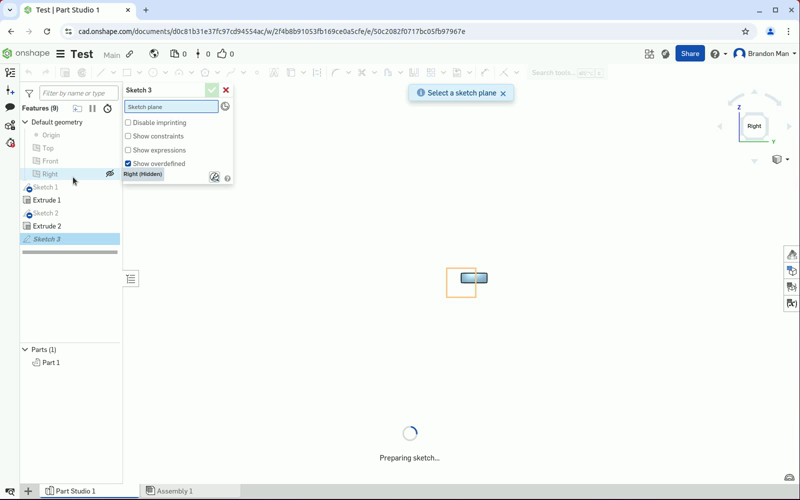
click(73, 176)
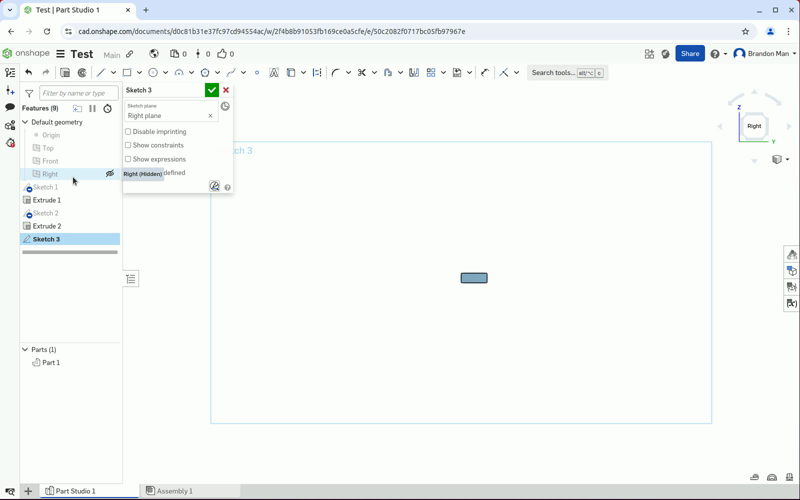
mouse_move(73, 352)
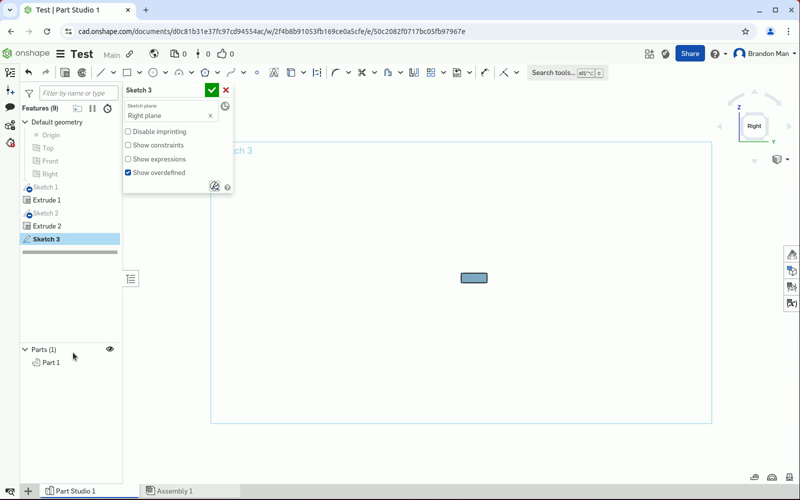
key(y)
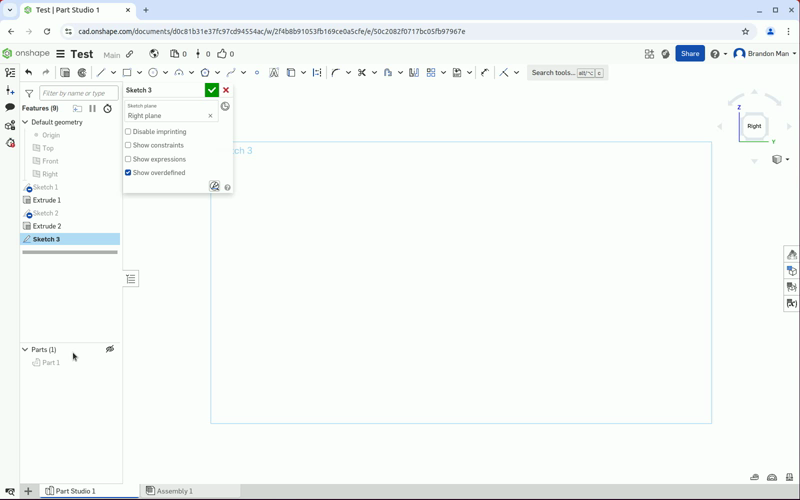
key(l)
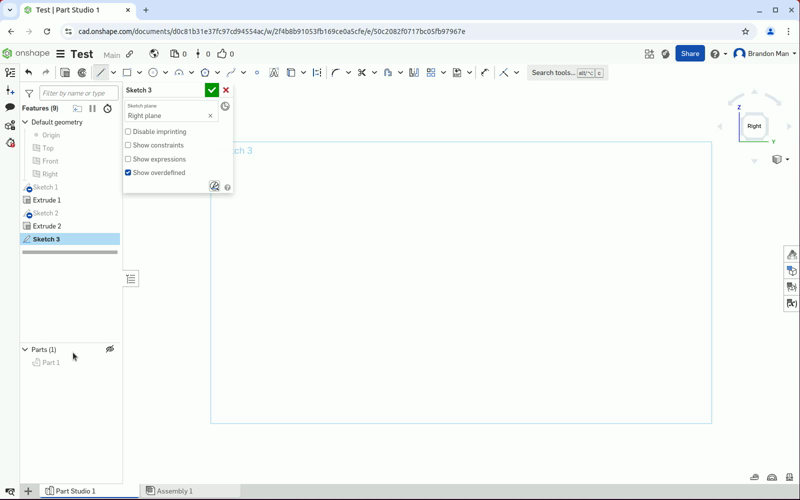
key_down(shift)
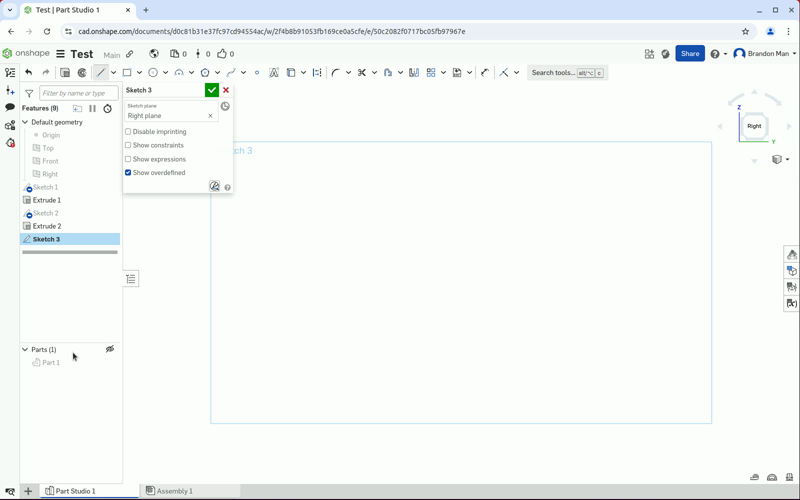
mouse_move(463, 280)
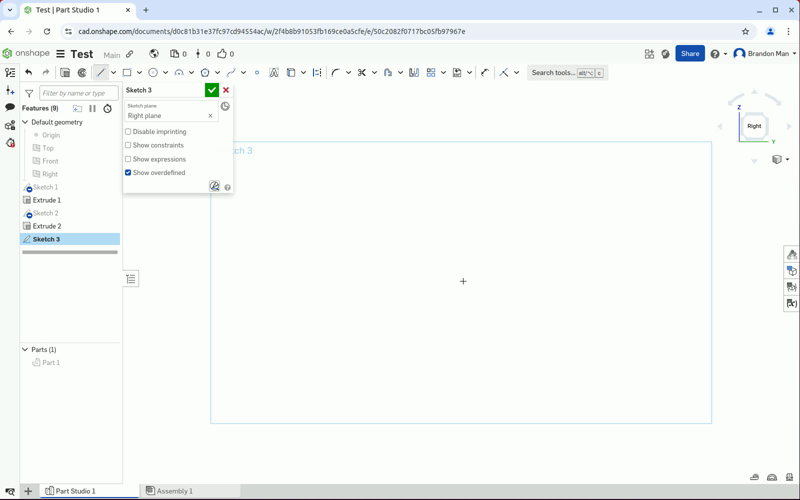
click(463, 280)
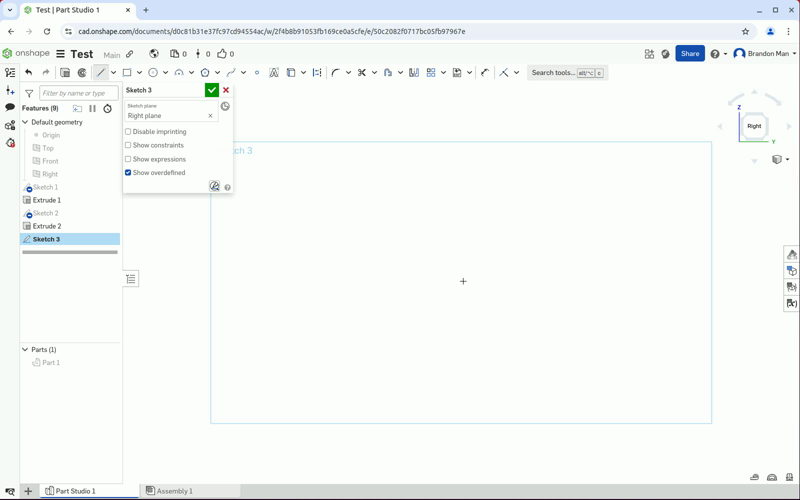
key_up(shift)
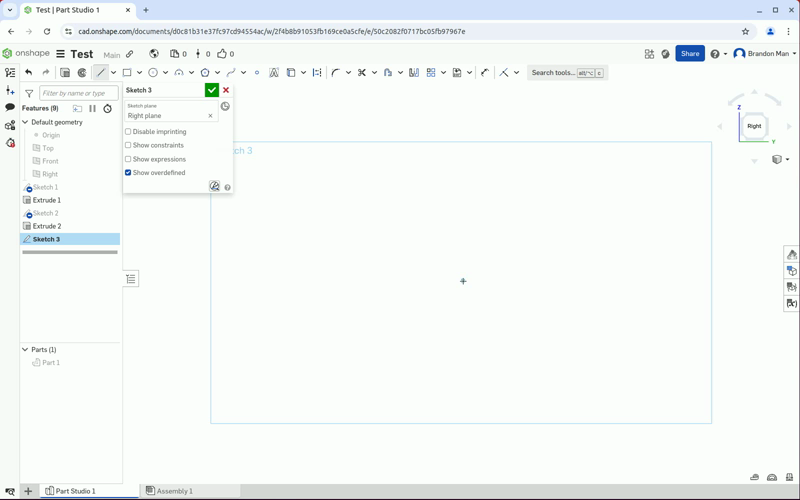
key_down(shift)
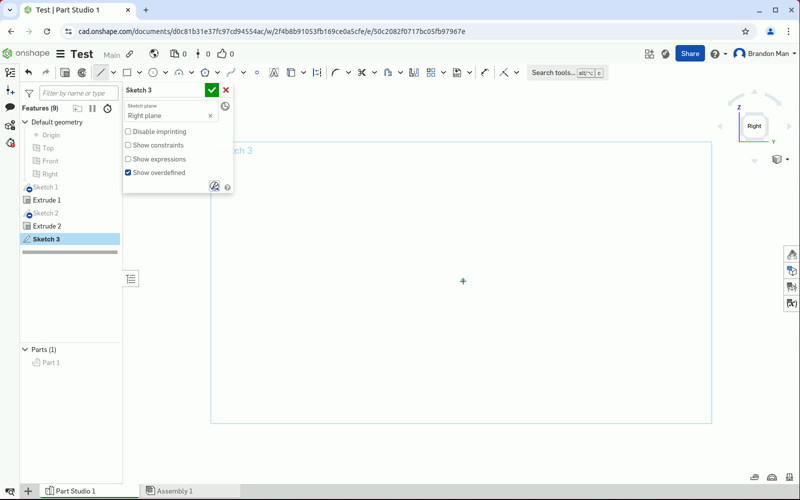
mouse_move(493, 280)
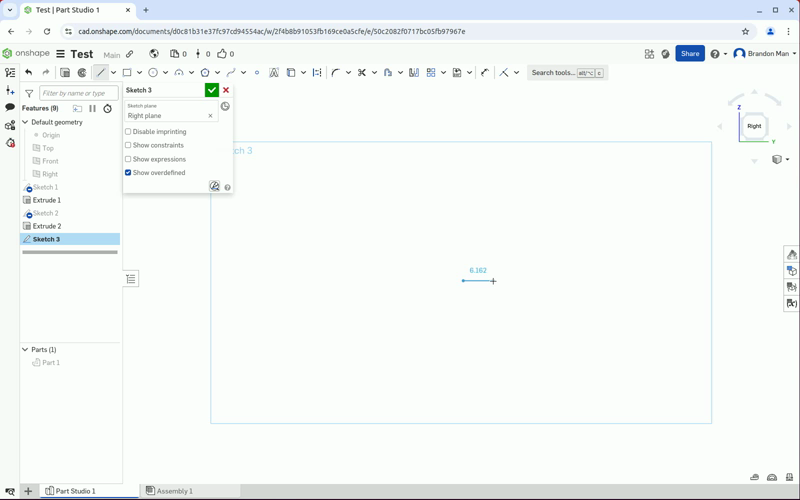
mouse_move(486, 280)
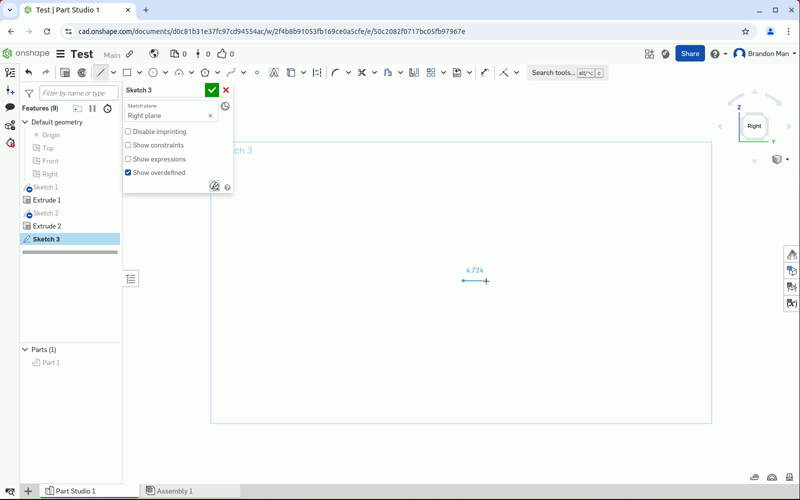
click(486, 280)
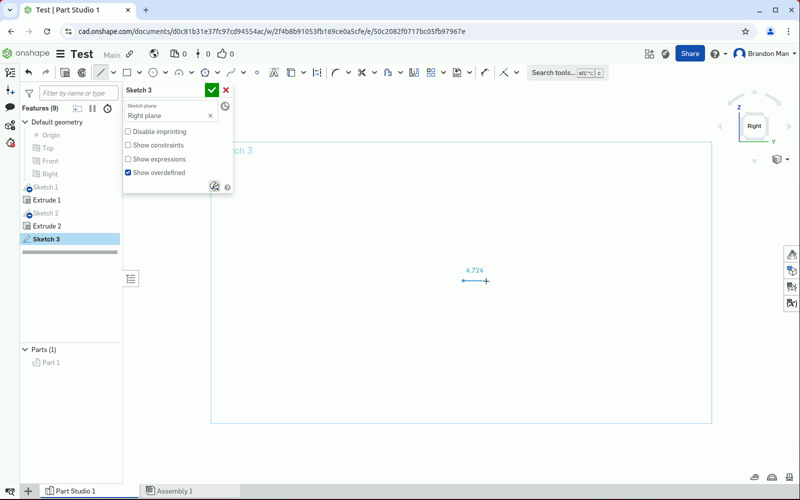
key_up(shift)
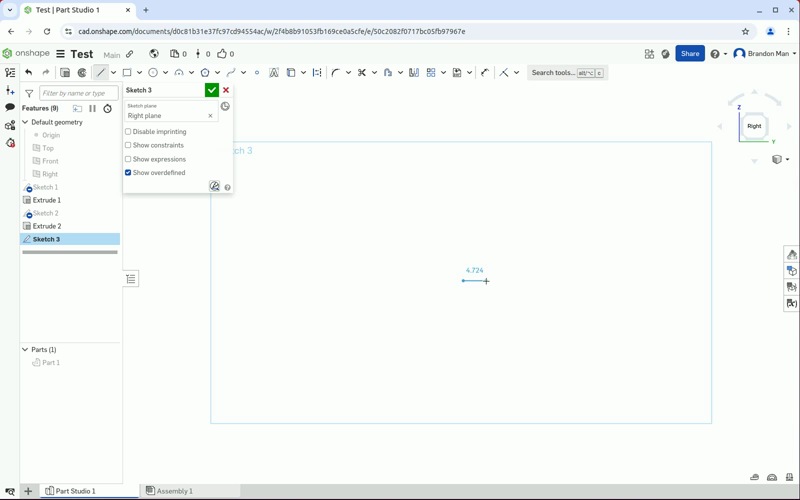
key_down(shift)
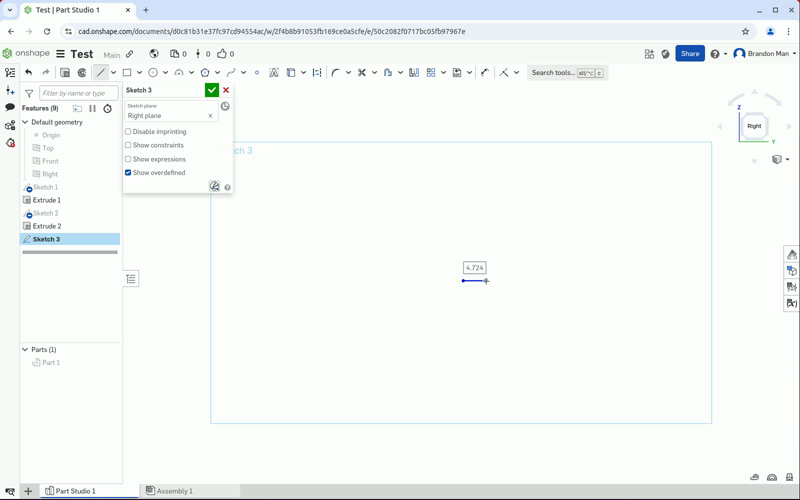
mouse_move(516, 280)
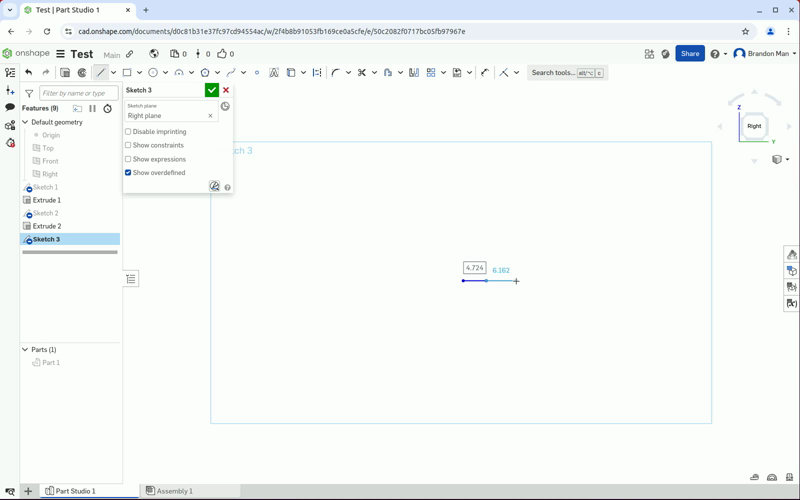
mouse_move(486, 274)
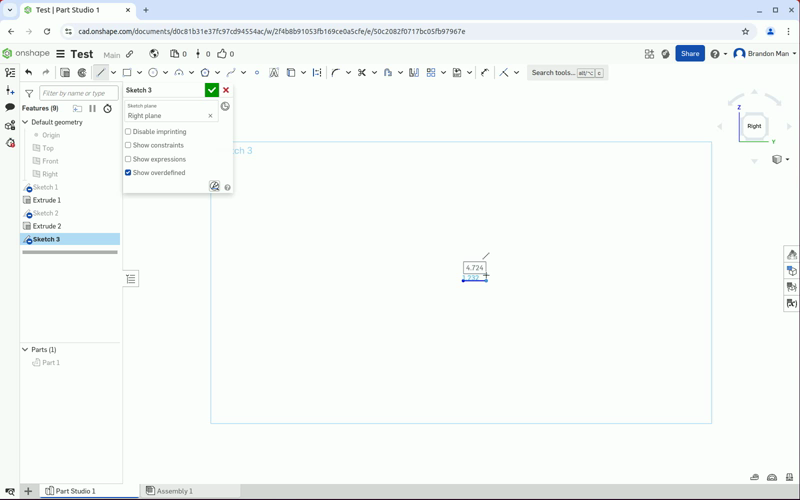
scroll(6)
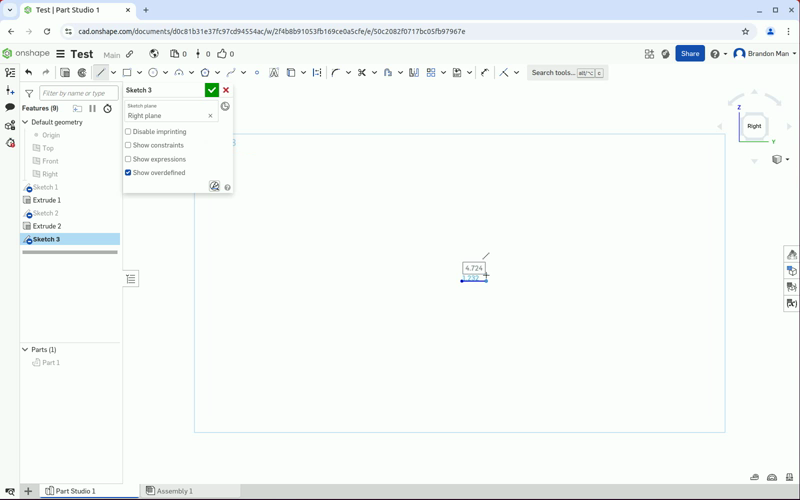
scroll(6)
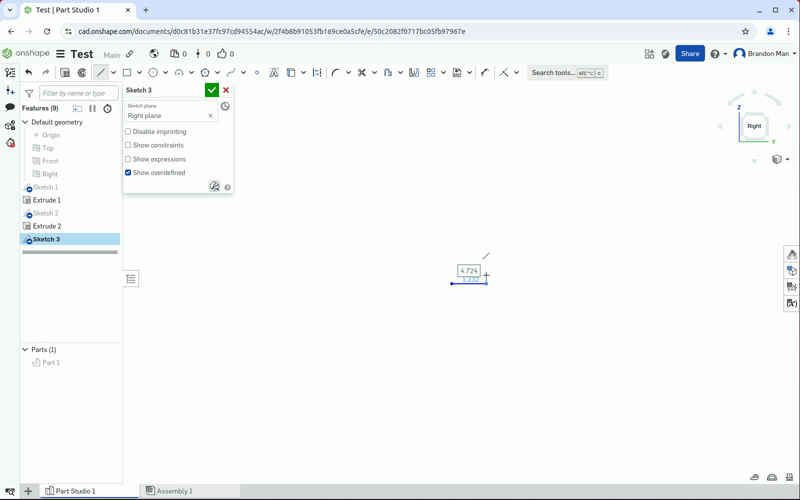
scroll(6)
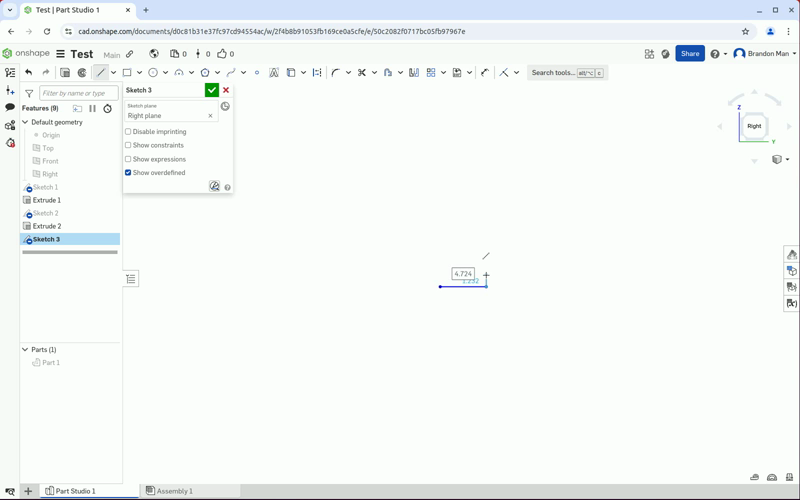
scroll(6)
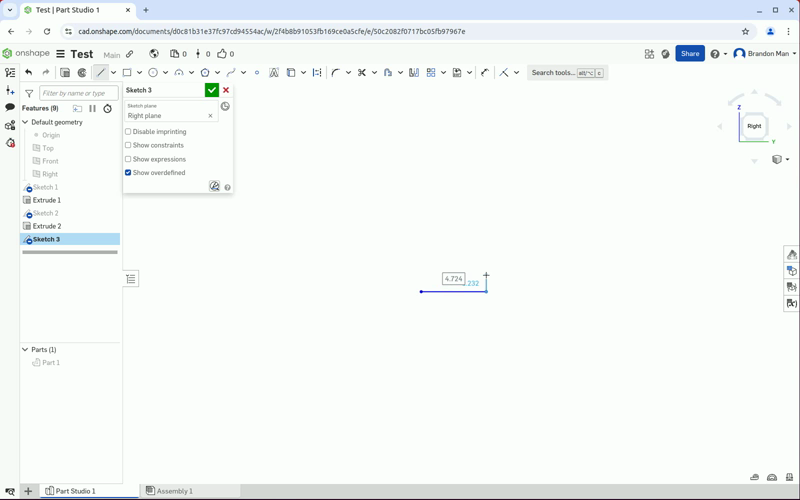
scroll(6)
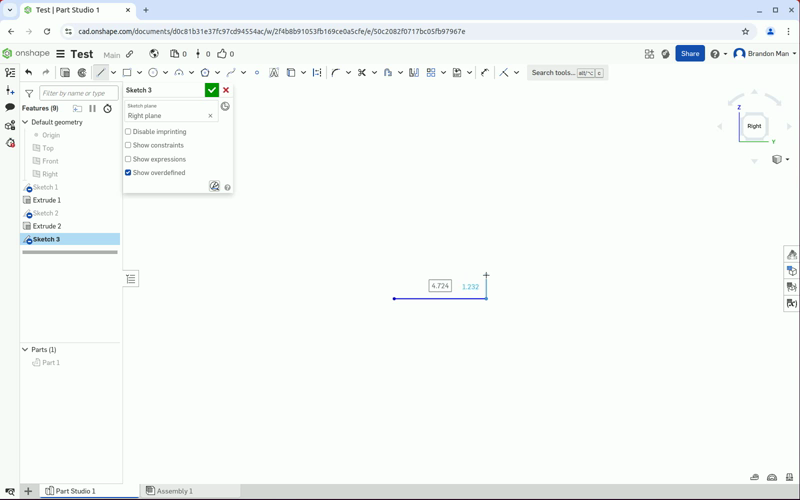
scroll(6)
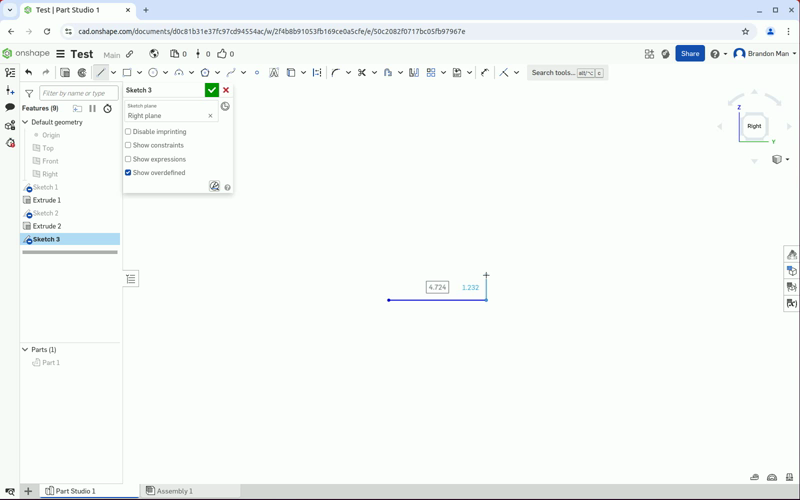
scroll(6)
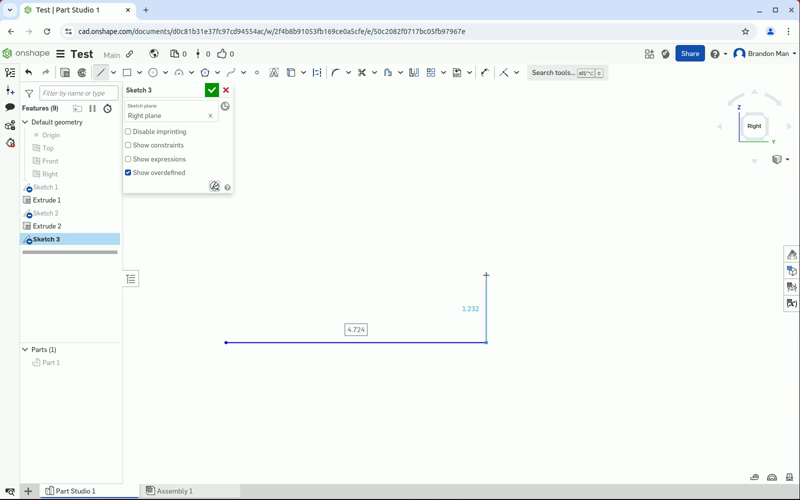
click(486, 274)
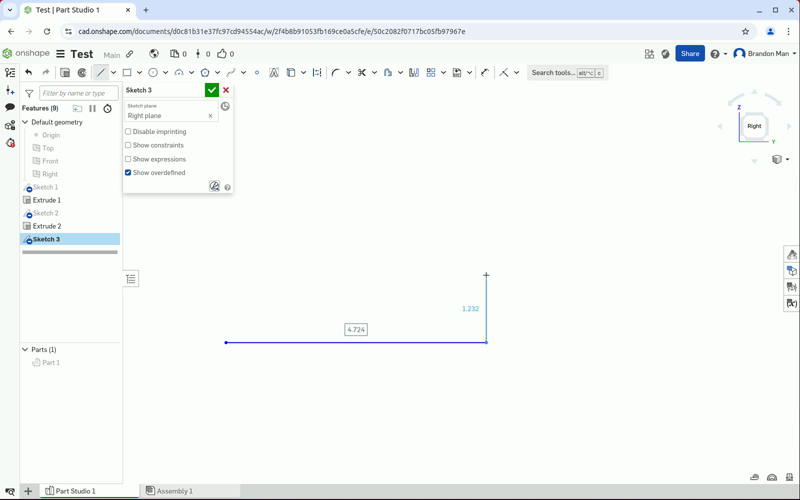
scroll(-6)
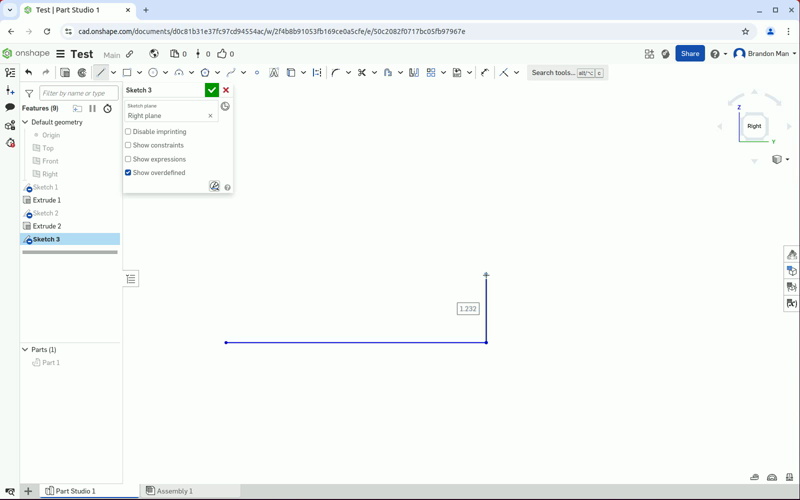
scroll(-6)
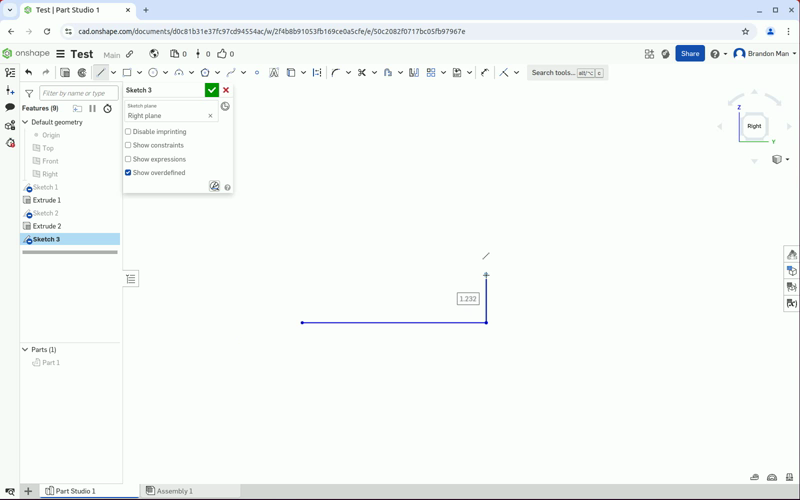
scroll(-6)
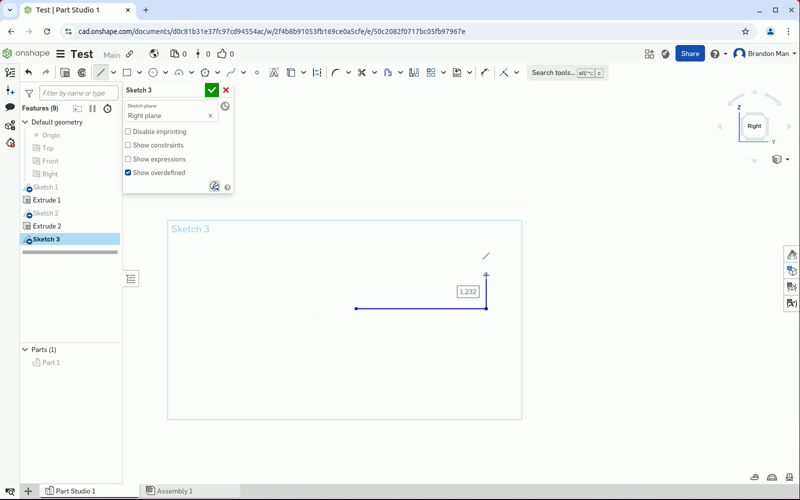
scroll(-6)
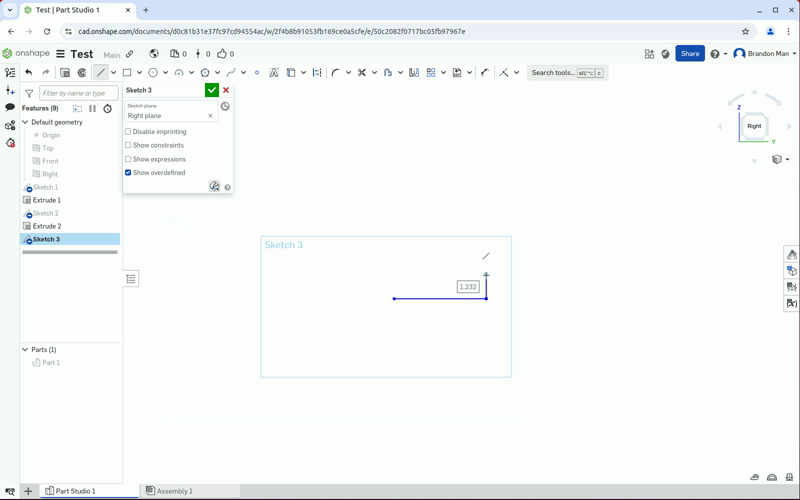
scroll(-6)
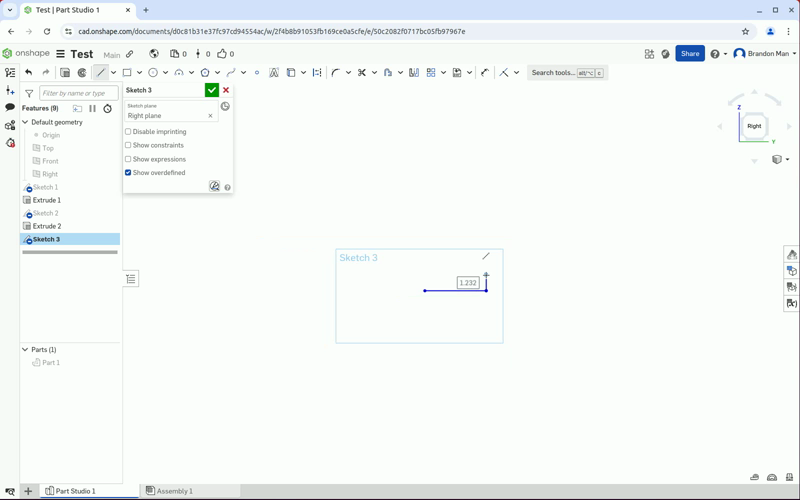
scroll(-6)
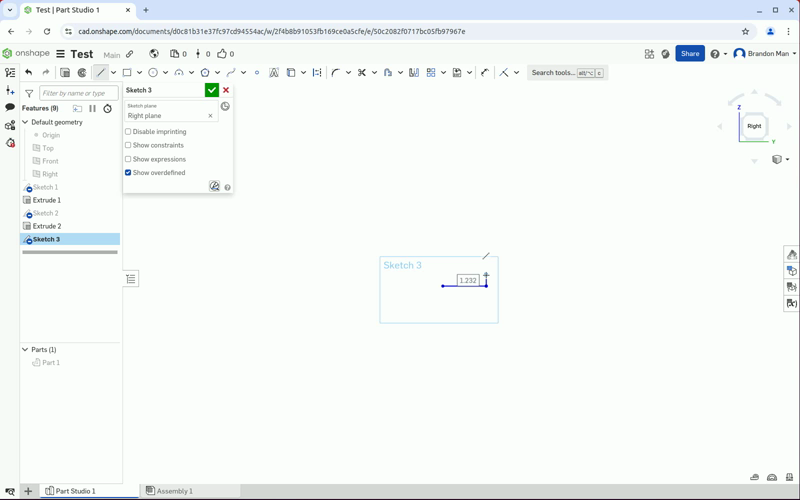
scroll(-6)
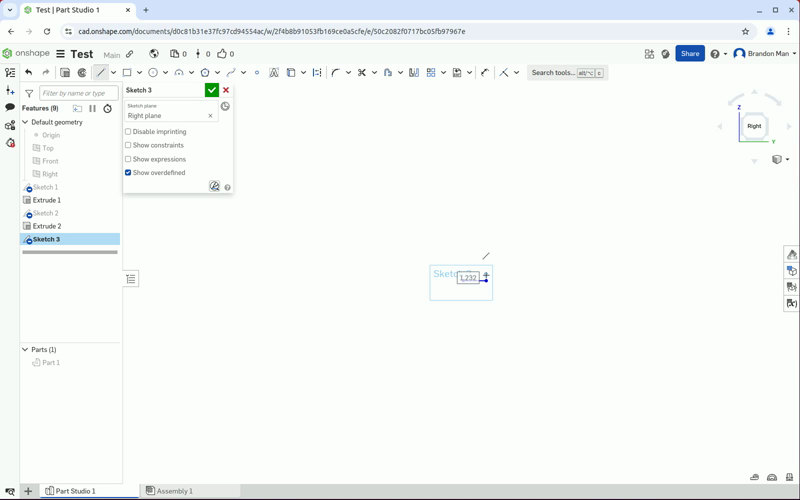
key_up(shift)
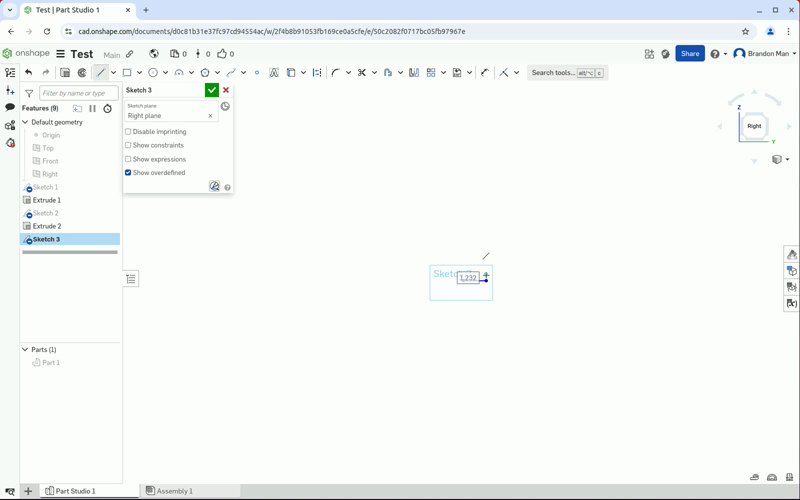
key_down(shift)
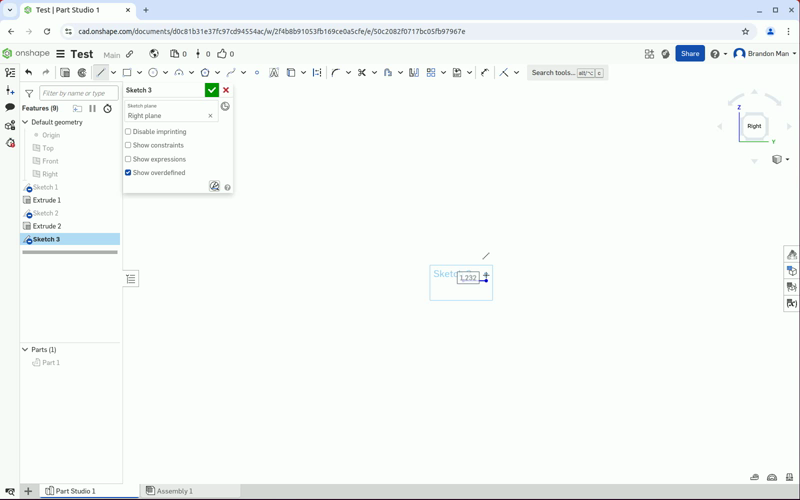
mouse_move(516, 274)
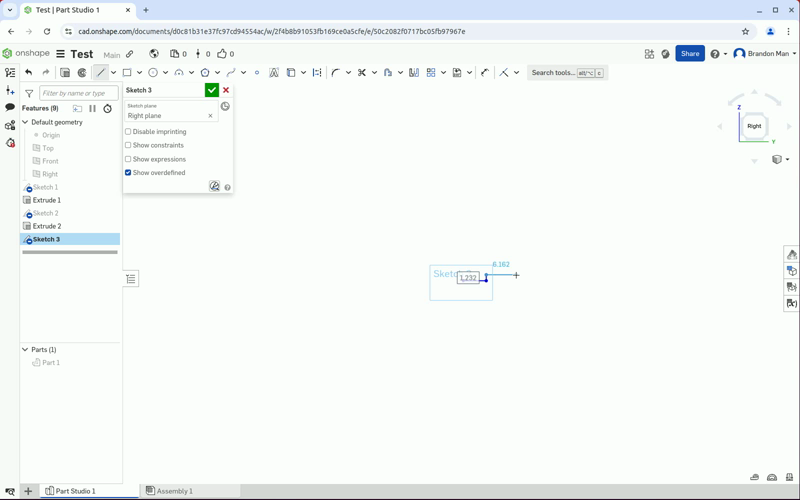
mouse_move(463, 274)
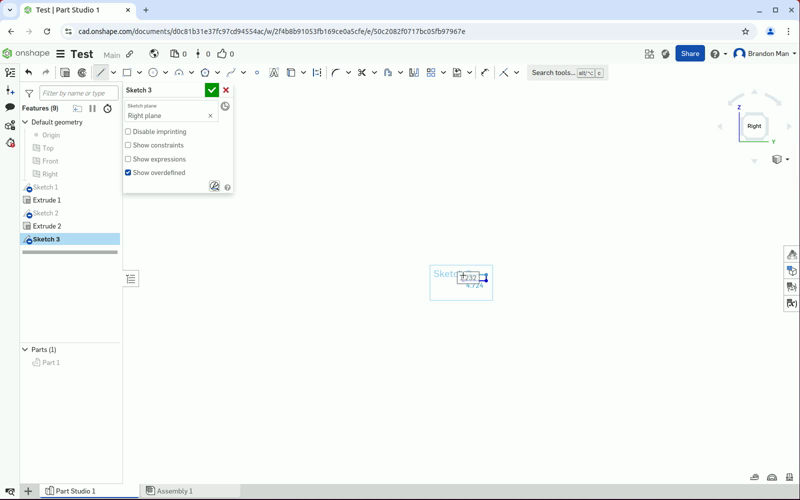
click(463, 274)
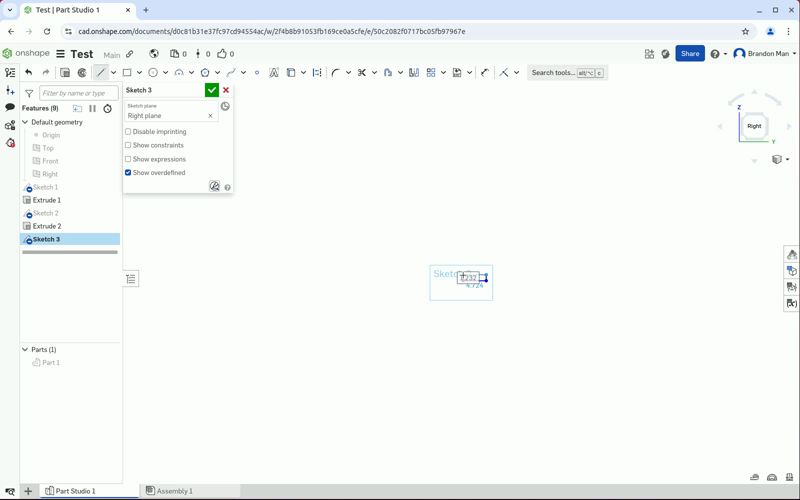
key_up(shift)
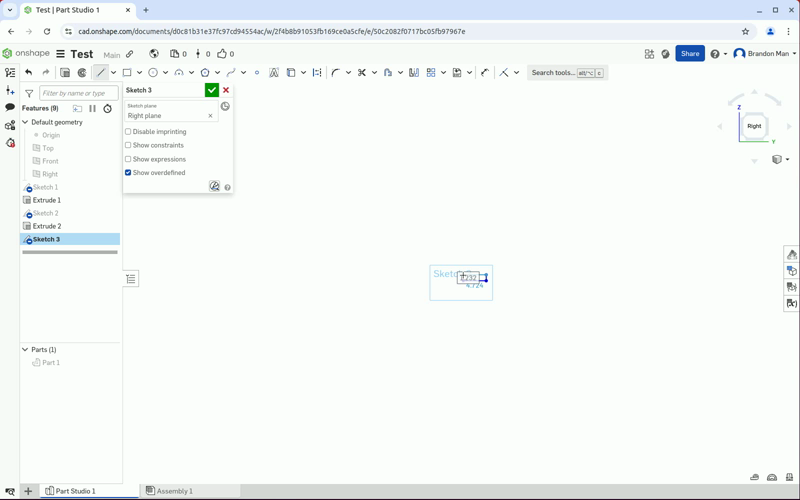
mouse_move(493, 274)
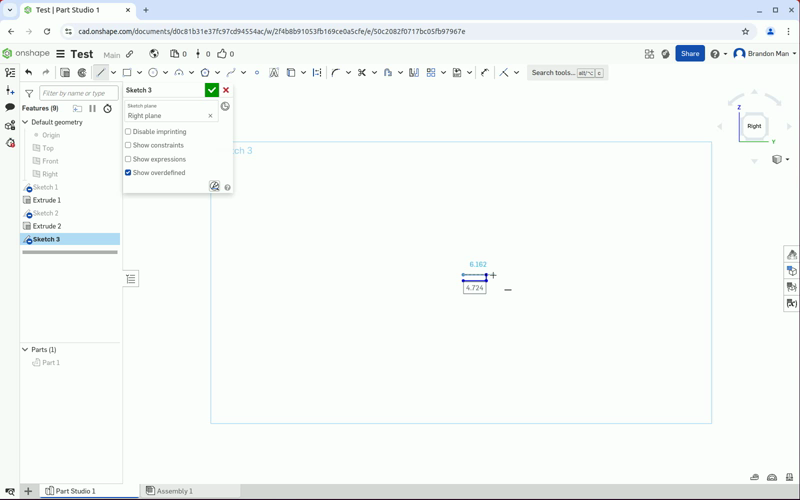
key_down(shift)
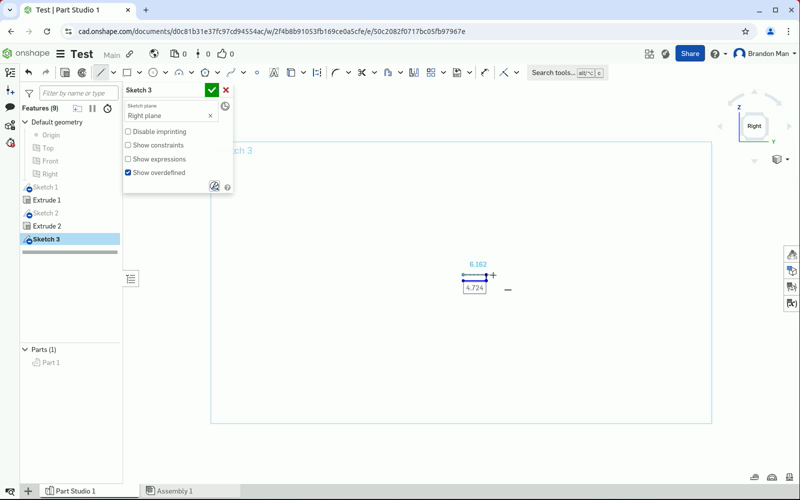
mouse_move(463, 280)
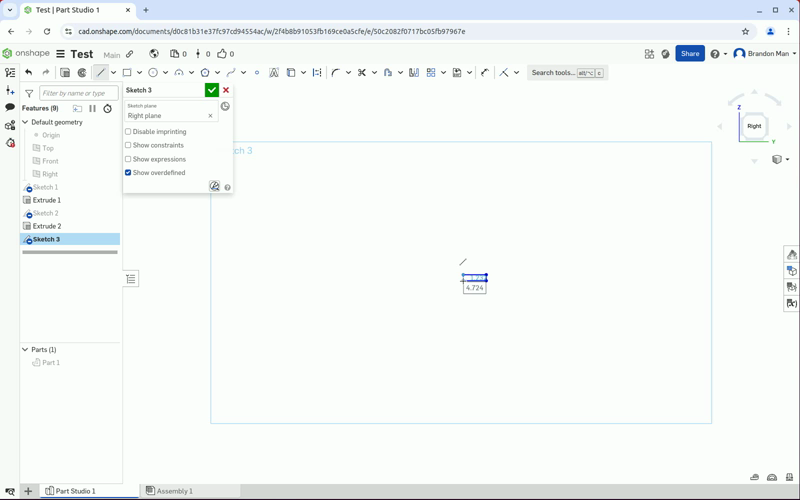
scroll(6)
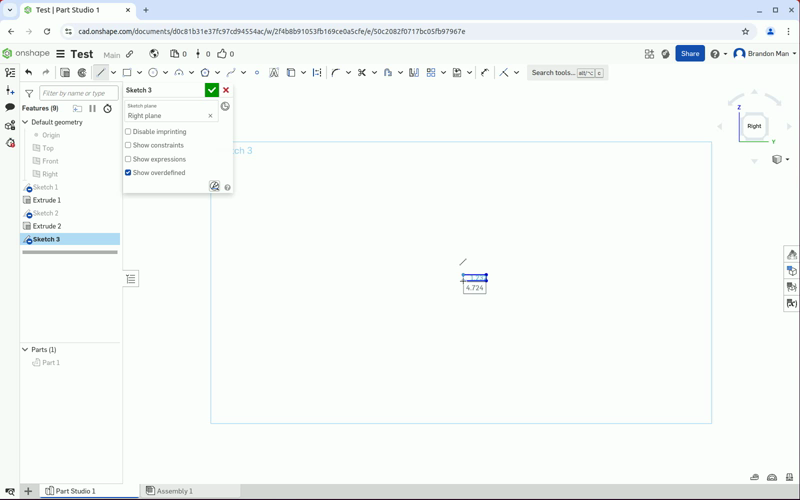
scroll(6)
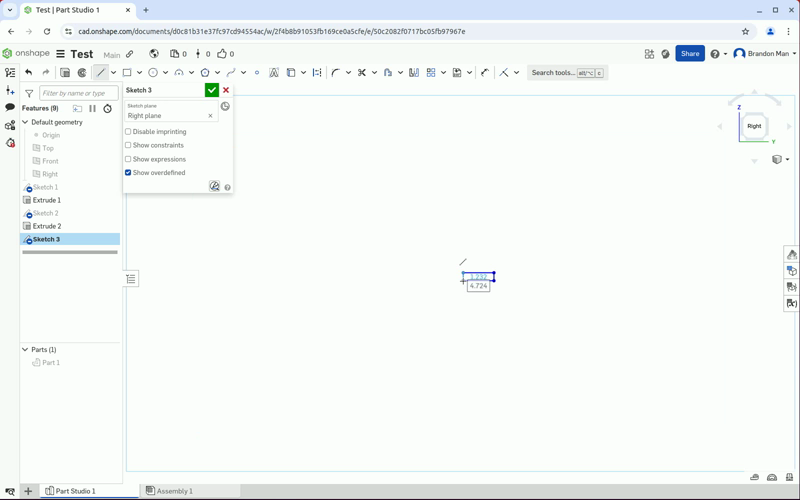
scroll(6)
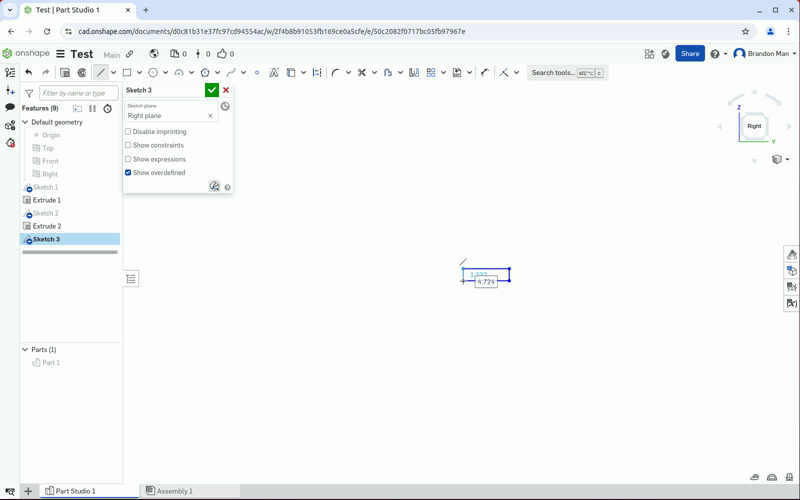
scroll(6)
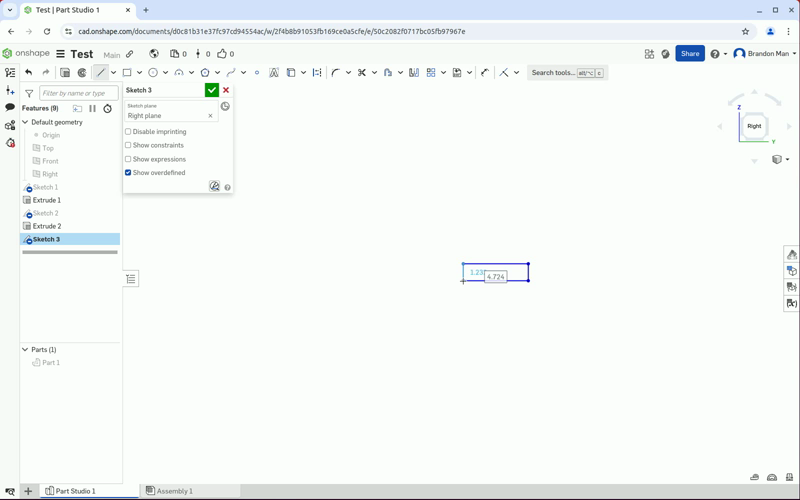
scroll(6)
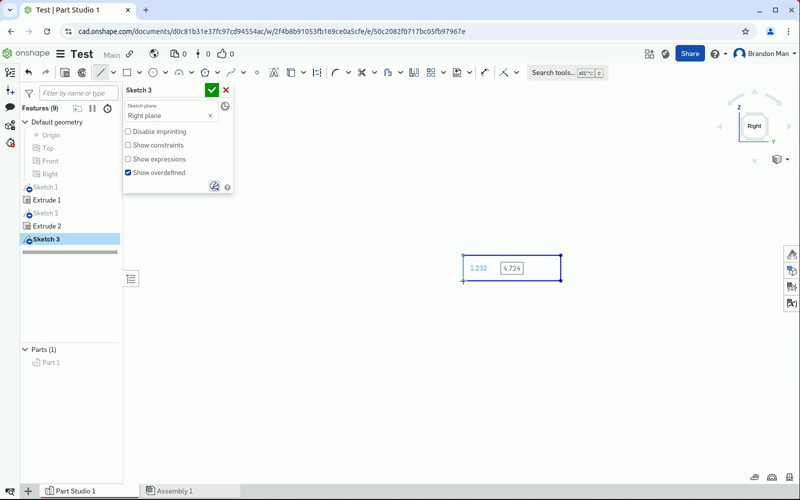
scroll(6)
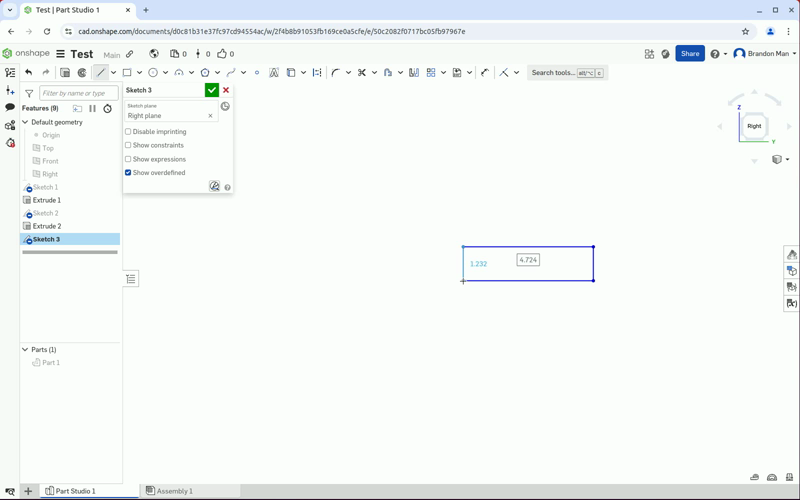
scroll(6)
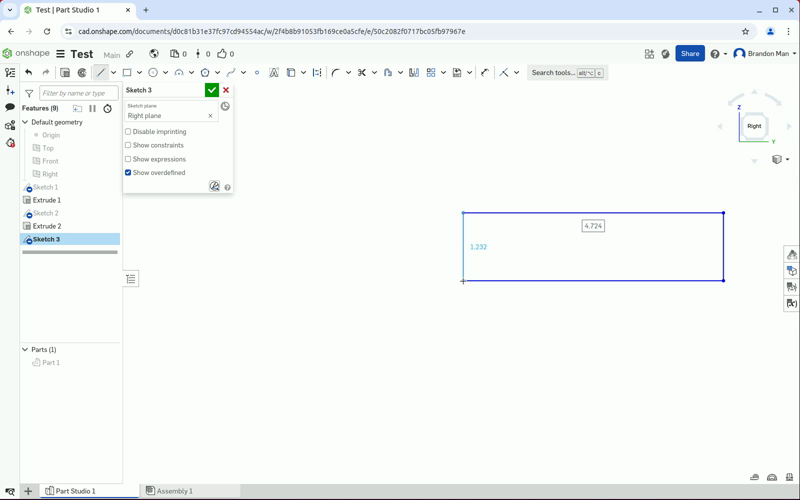
key_up(shift)
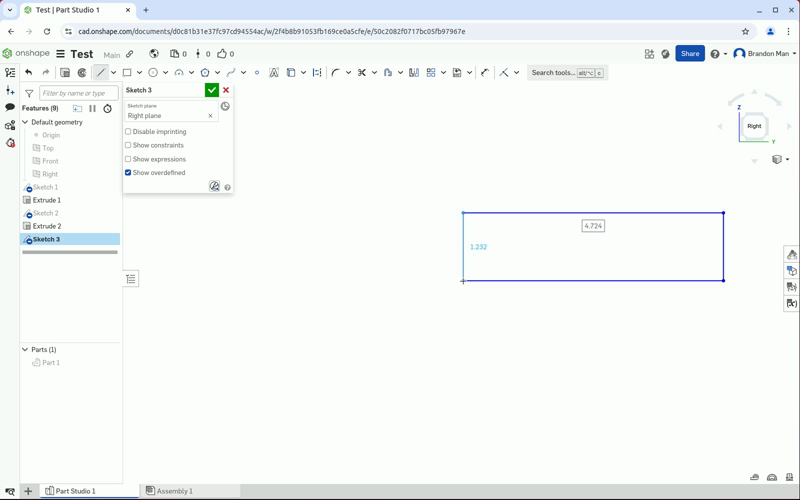
click(463, 280)
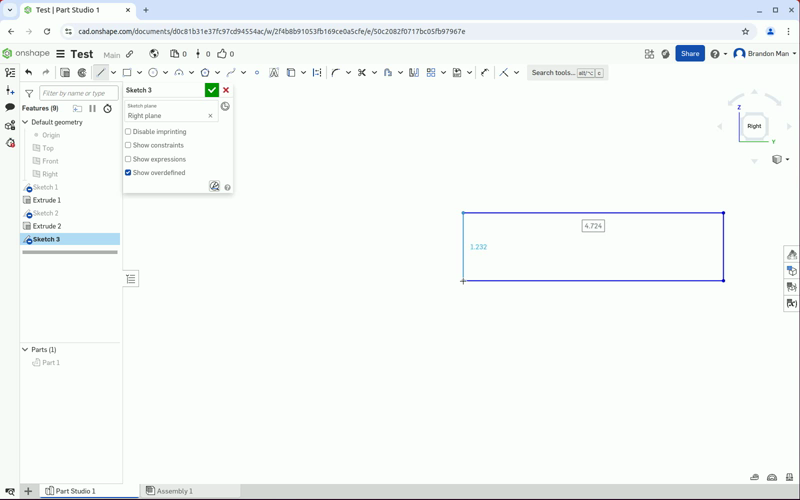
scroll(-6)
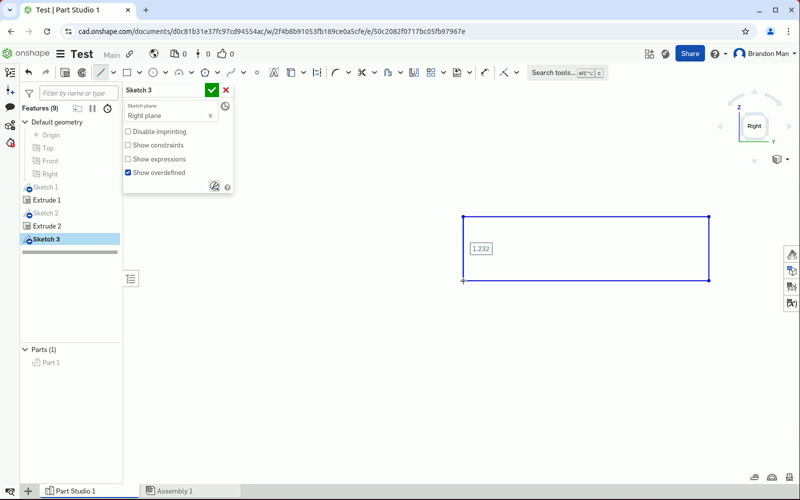
scroll(-6)
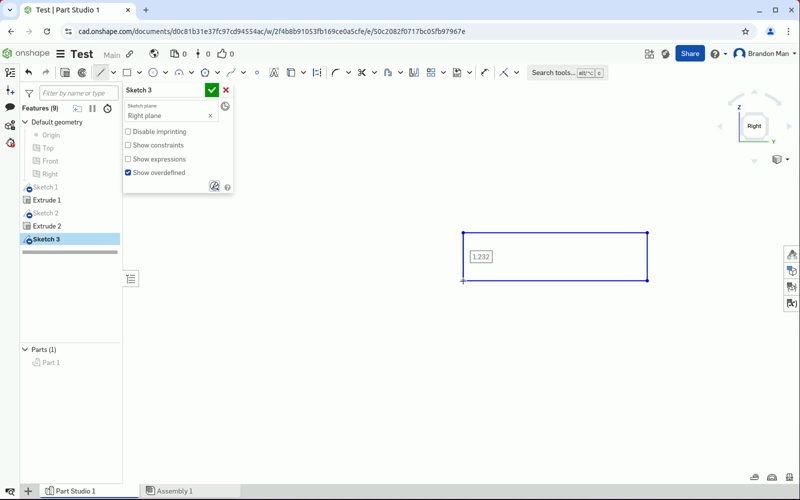
scroll(-6)
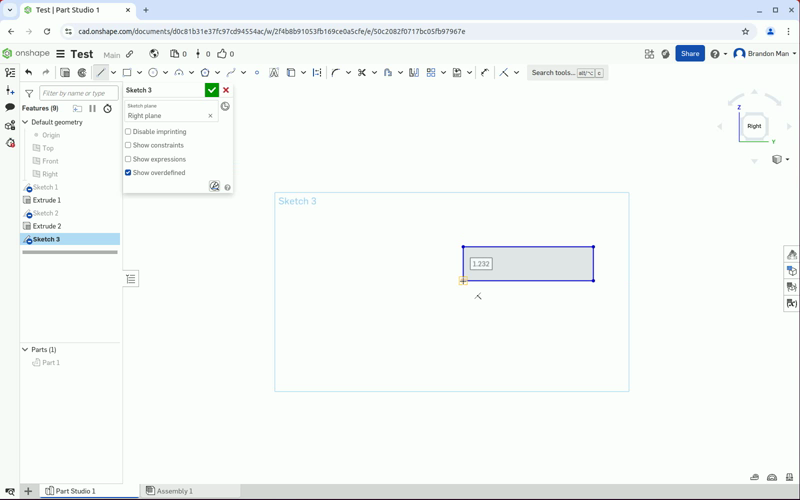
scroll(-6)
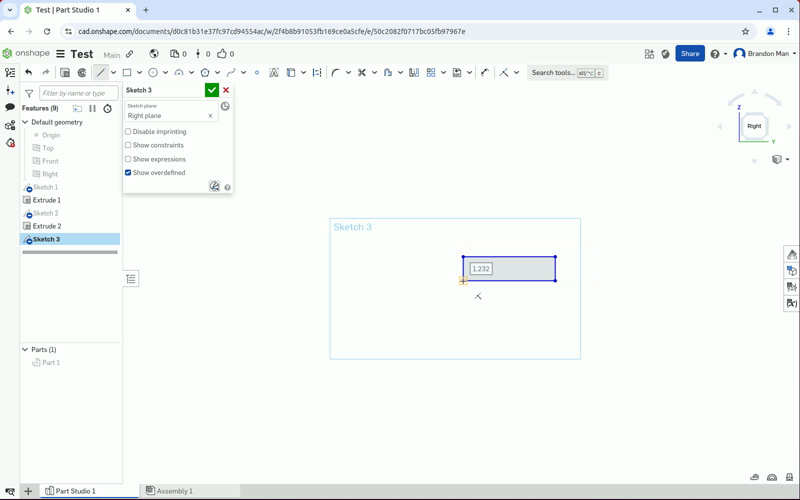
scroll(-6)
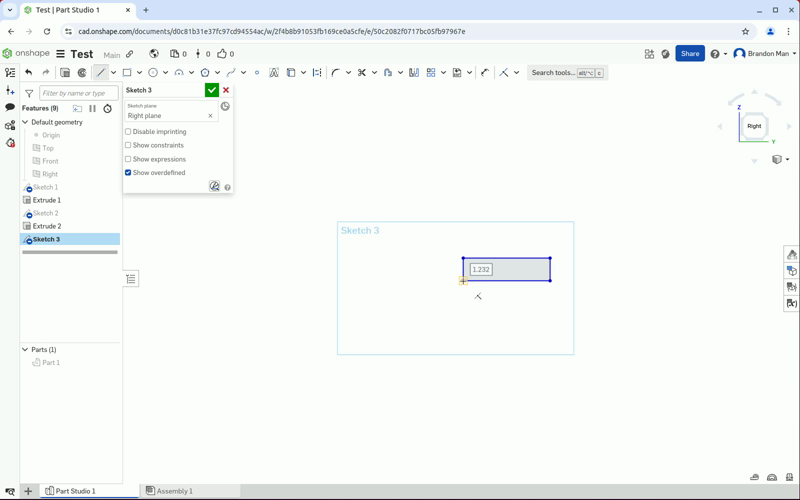
scroll(-6)
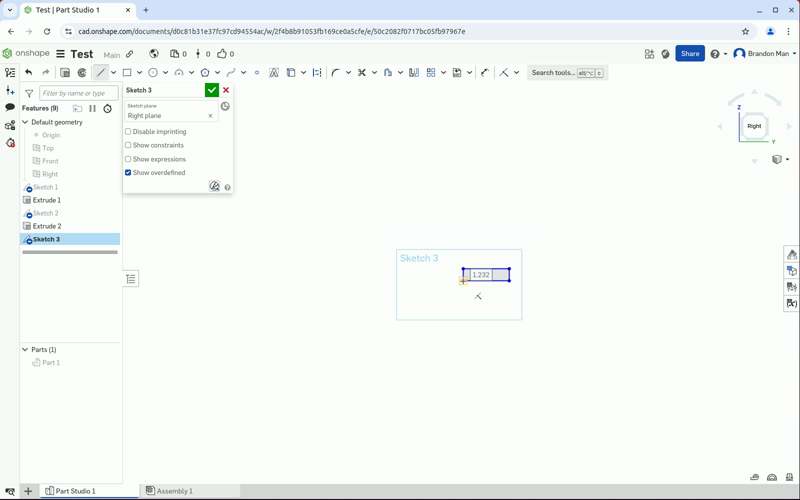
scroll(-6)
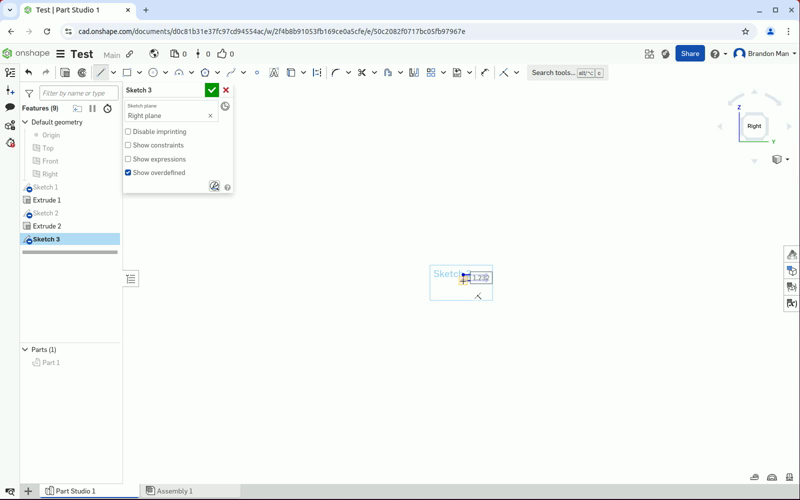
key(esc)
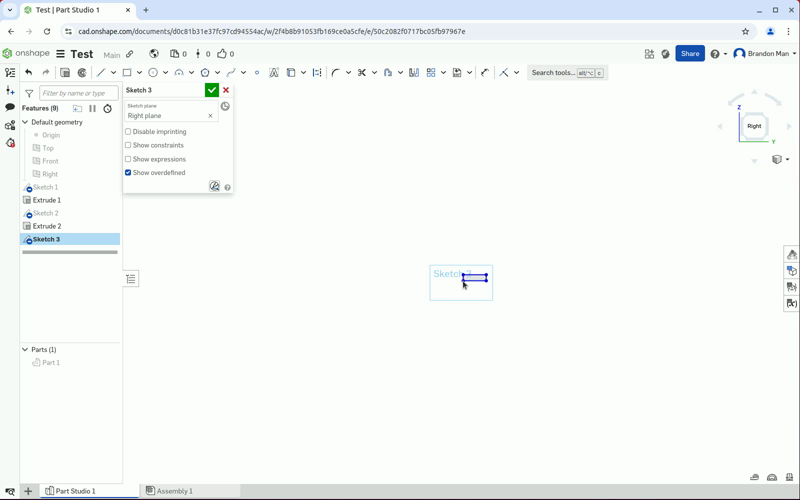
mouse_move(484, 276)
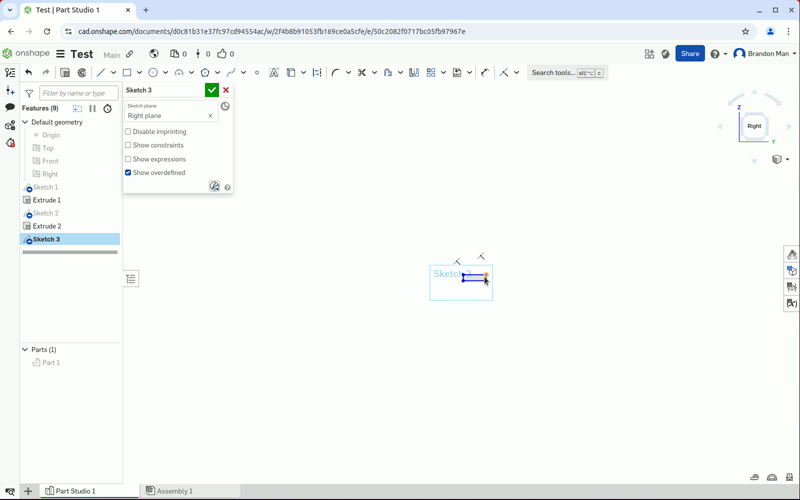
scroll(6)
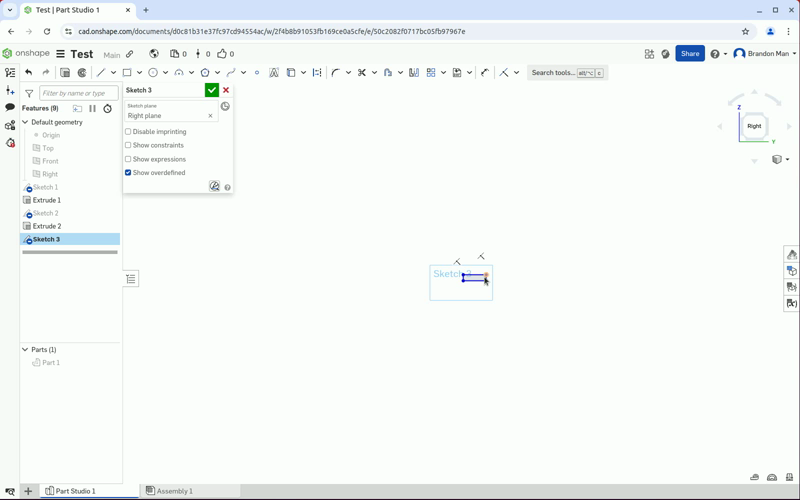
scroll(6)
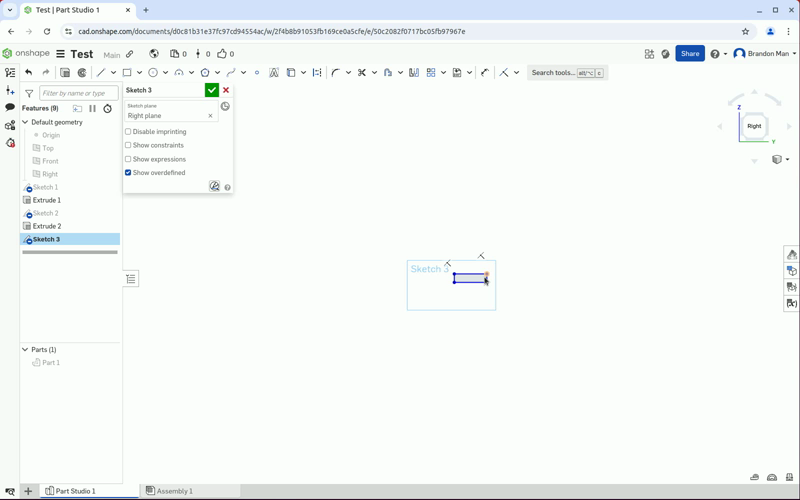
scroll(6)
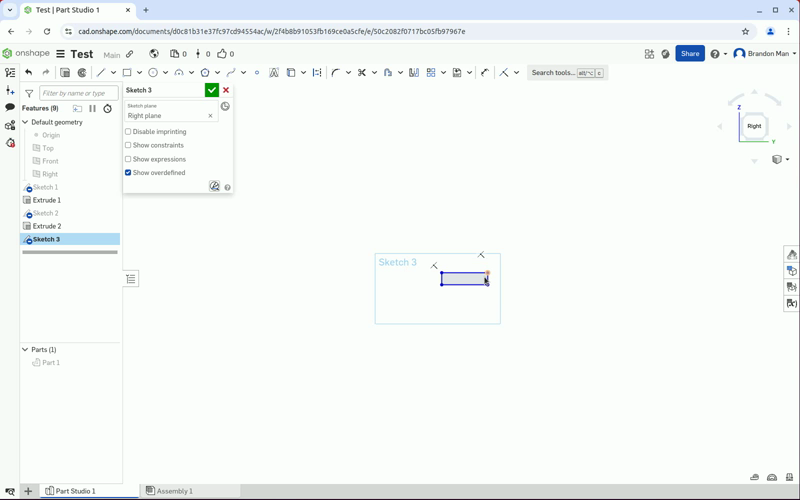
scroll(6)
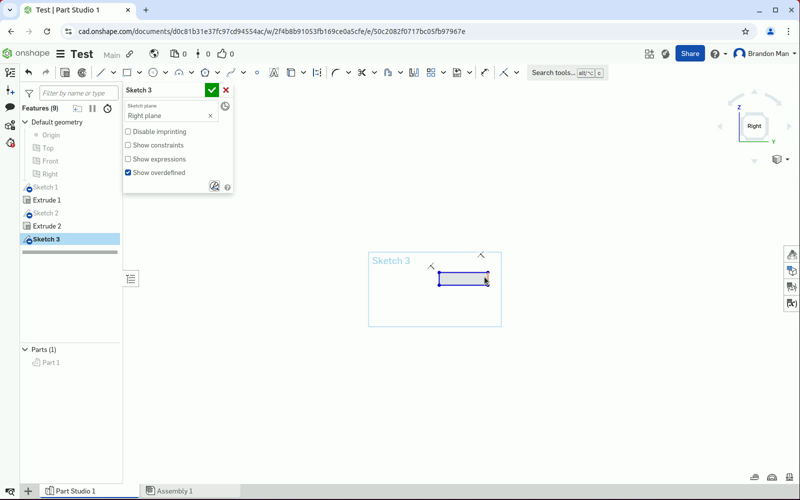
scroll(6)
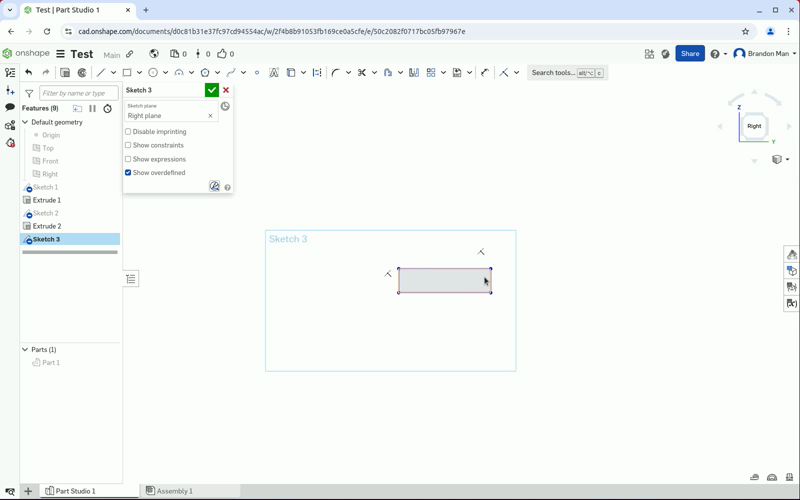
scroll(6)
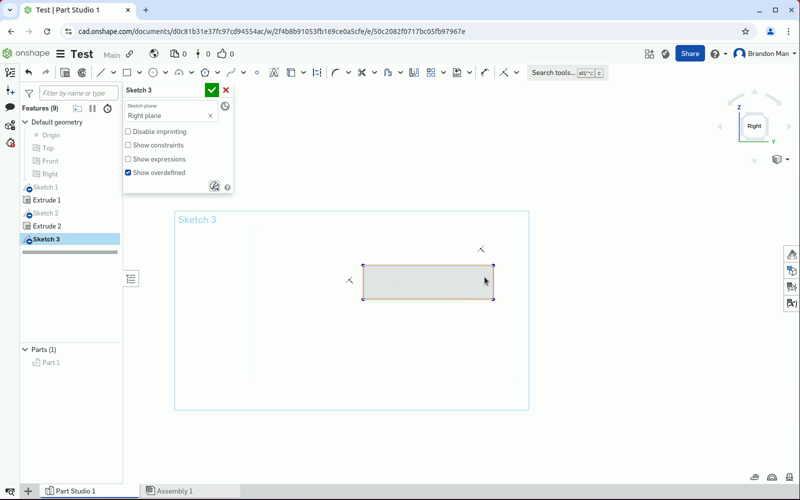
scroll(6)
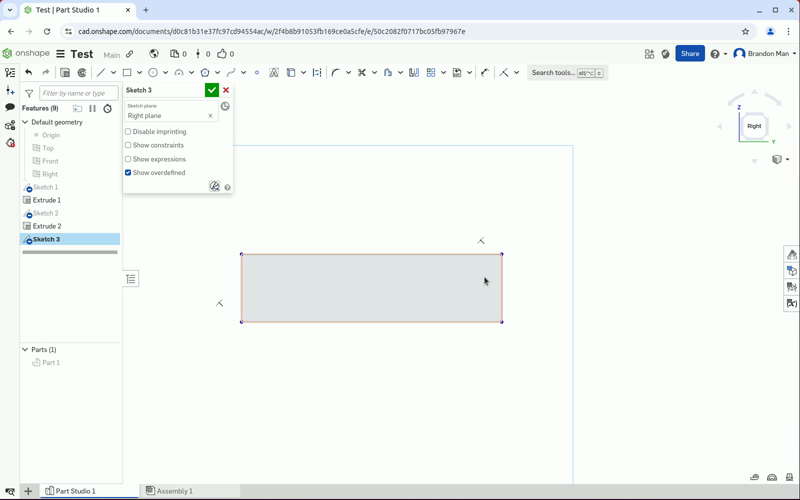
click(484, 276)
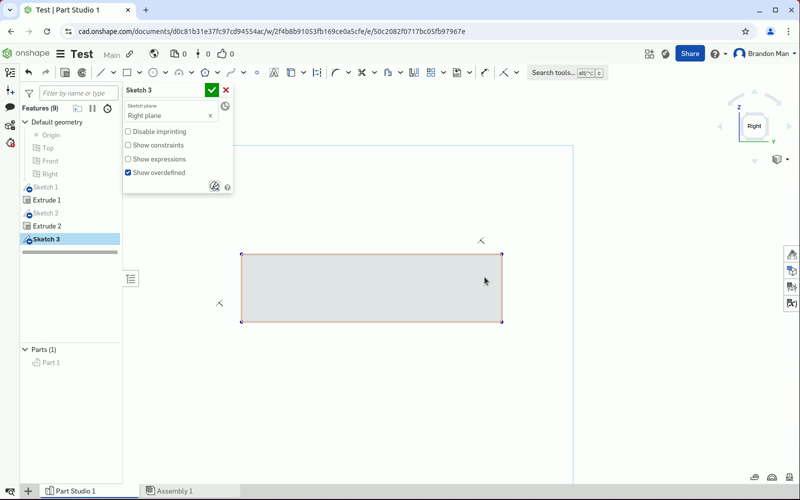
scroll(-6)
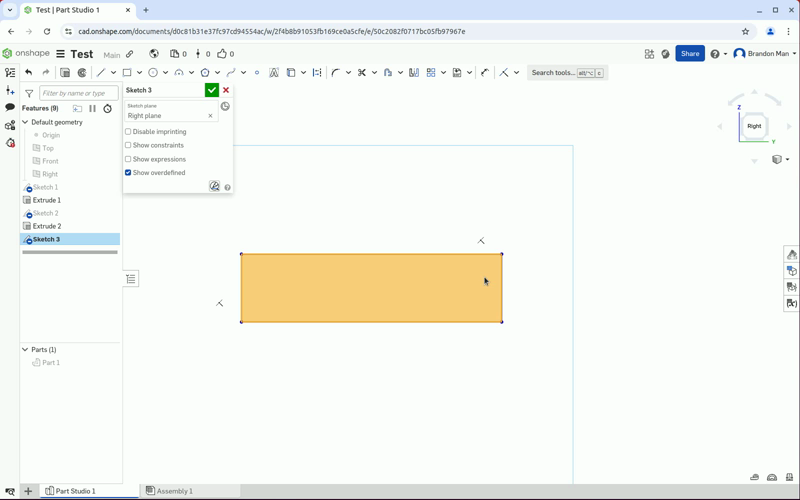
scroll(-6)
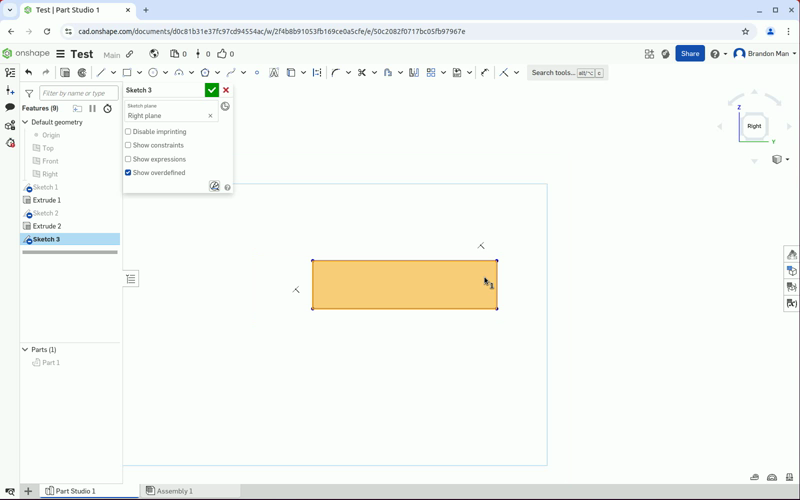
scroll(-6)
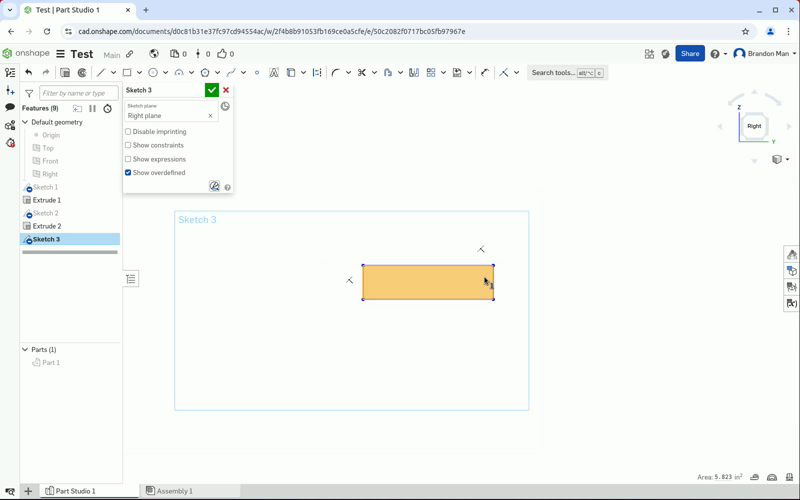
scroll(-6)
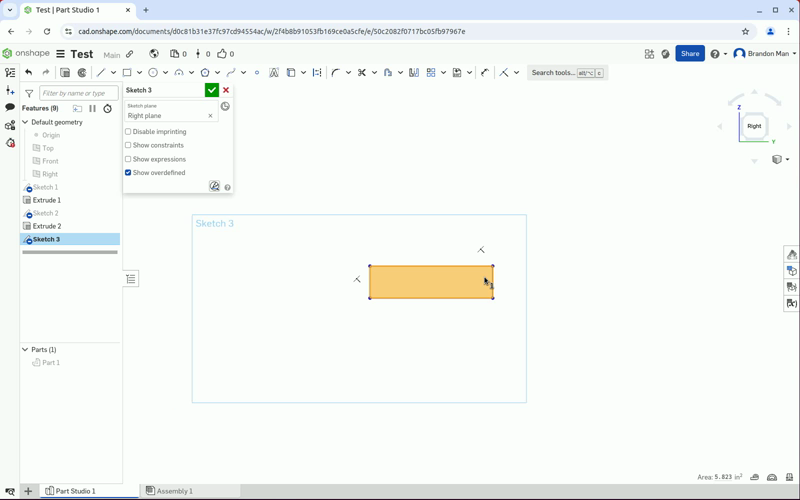
scroll(-6)
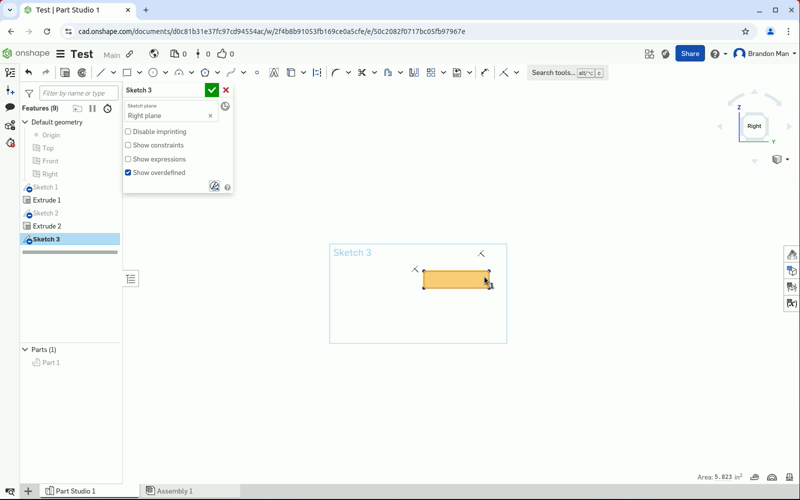
scroll(-6)
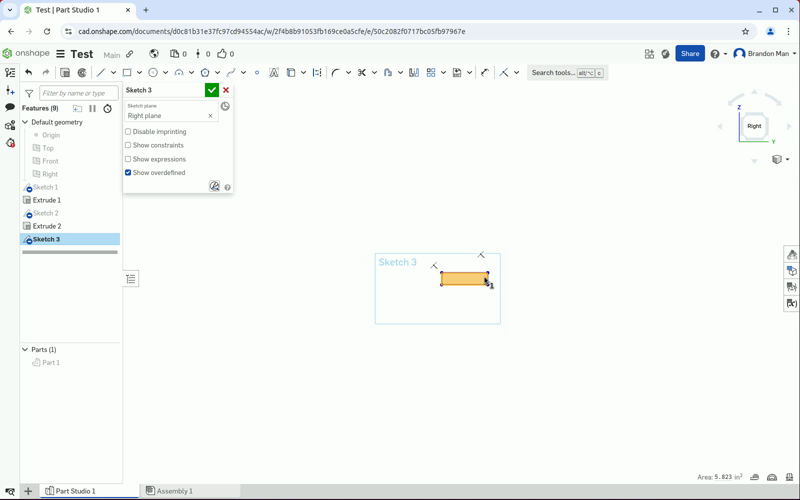
scroll(-6)
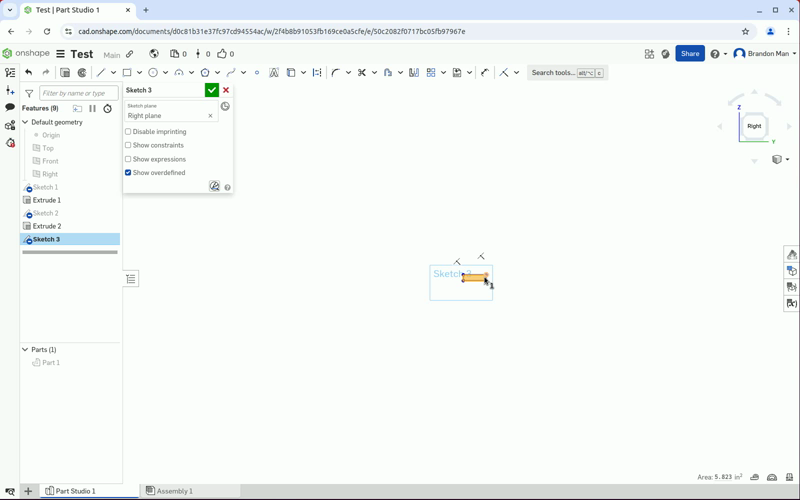
mouse_move(73, 352)
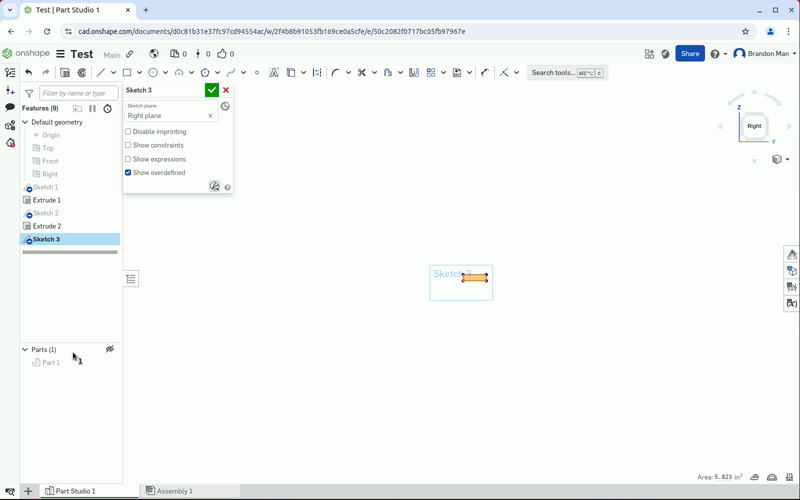
key(shift+y)
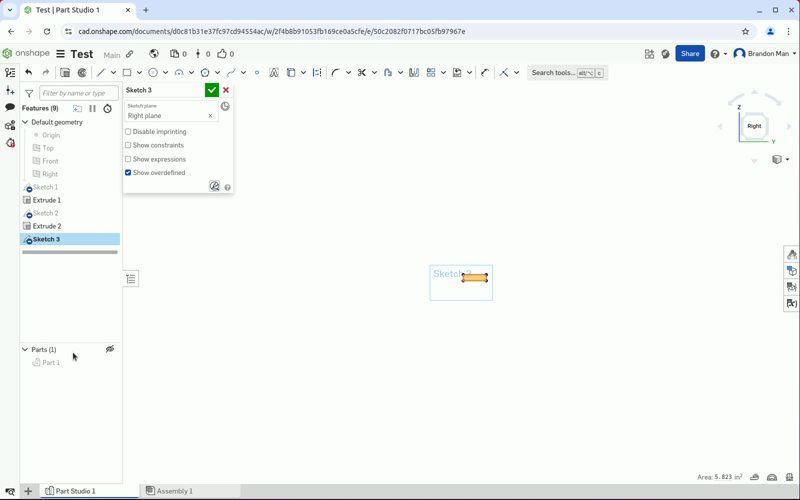
key(shift+e)
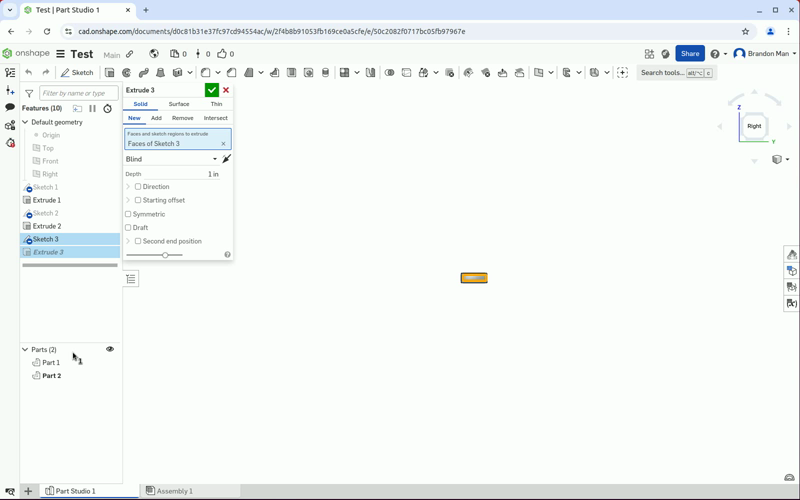
mouse_move(143, 106)
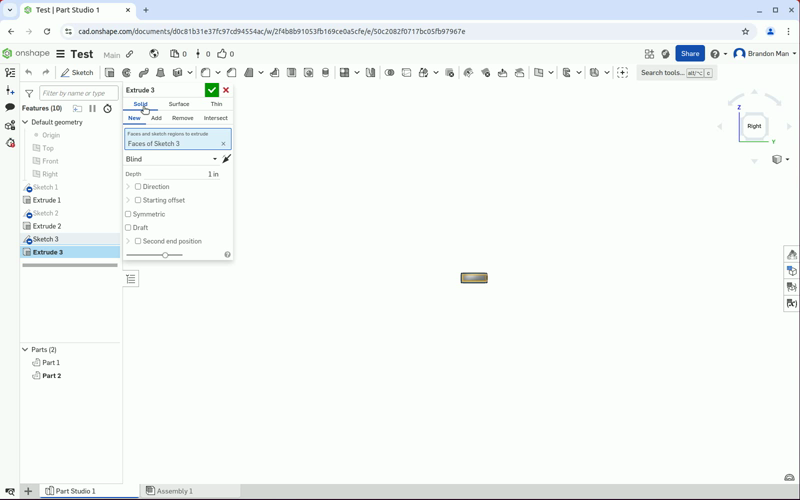
click(143, 106)
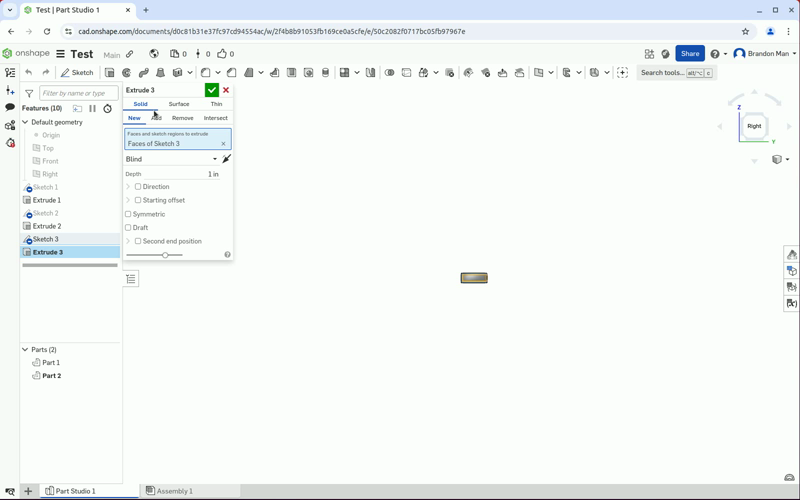
mouse_move(186, 120)
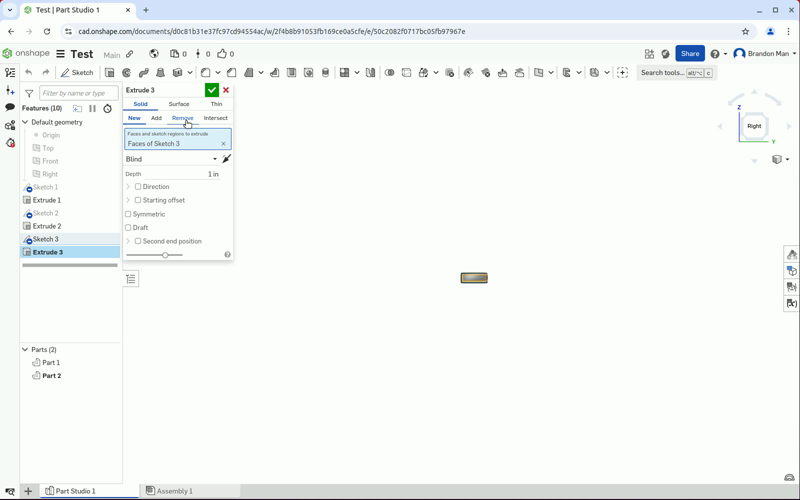
click(186, 120)
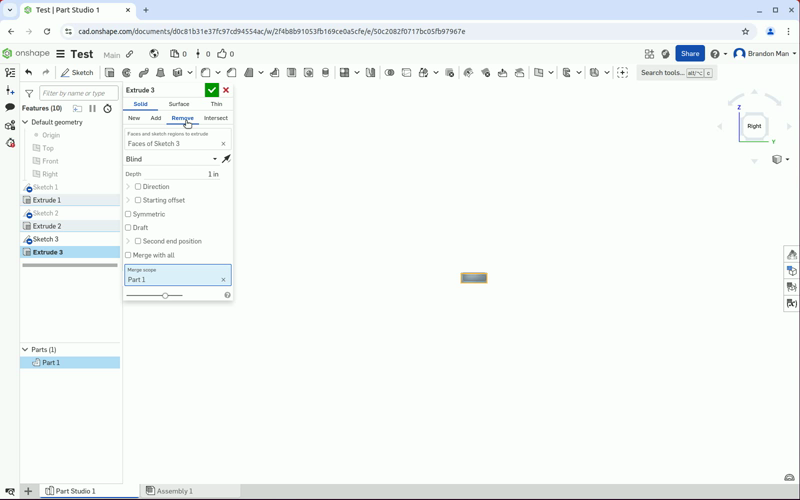
key(tab, 4)
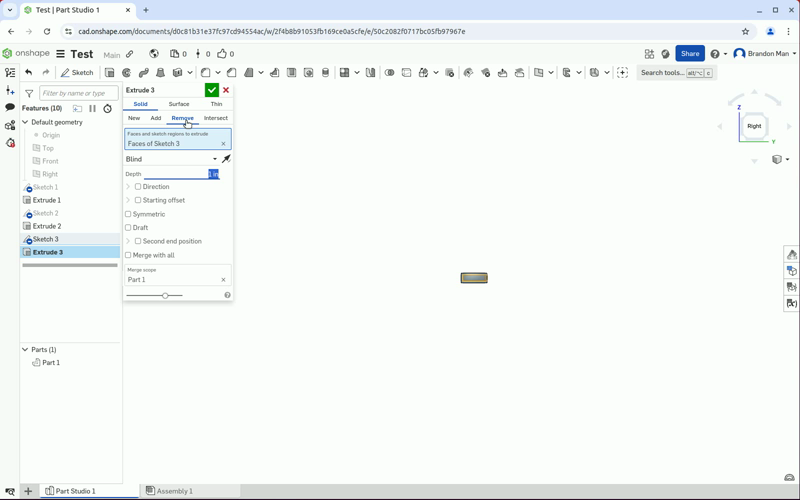
text(24.553)
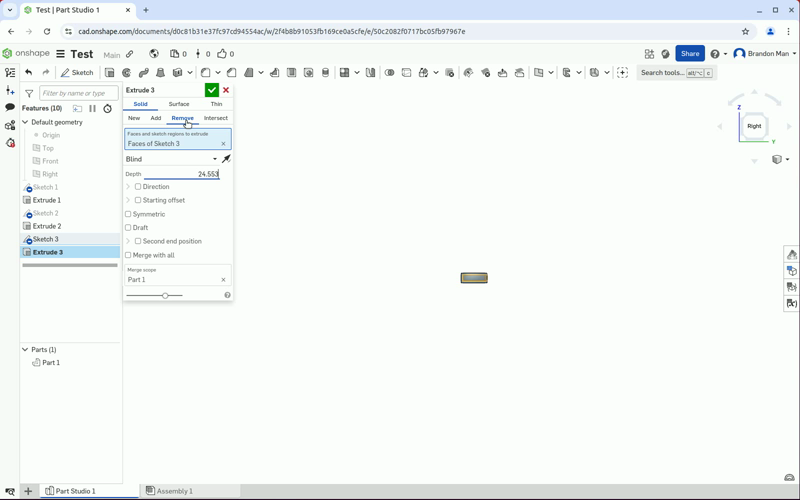
key(tab, 6)
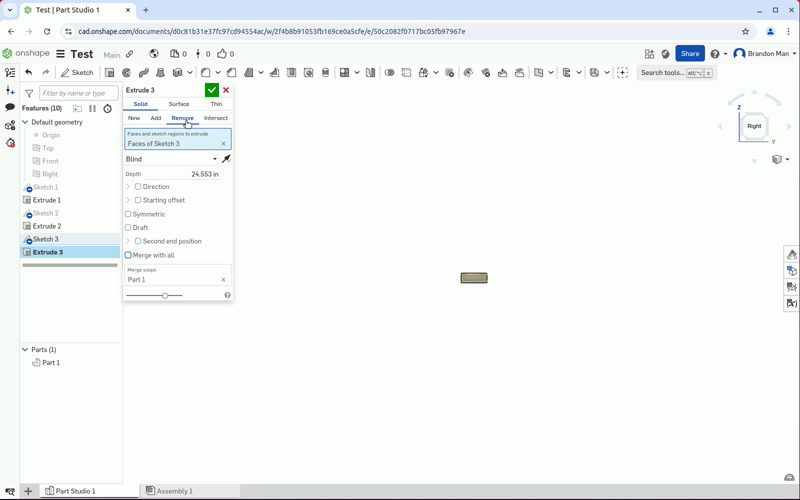
key(space)
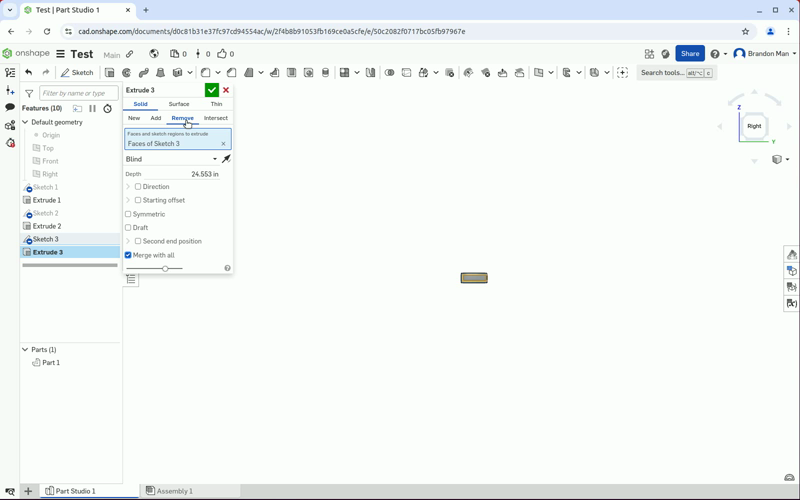
key(enter)
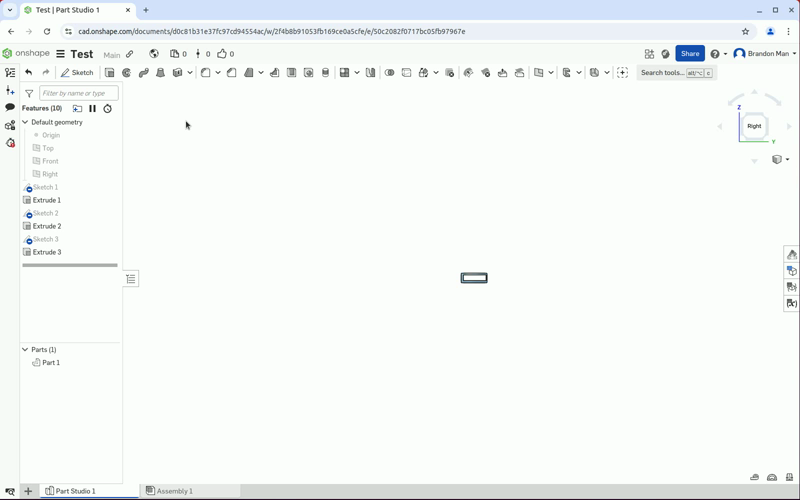
key(shift+h)
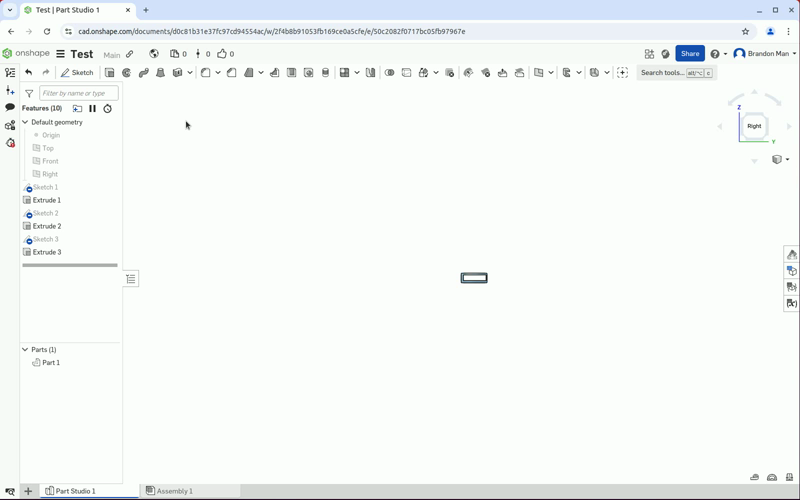
key(shift+h)
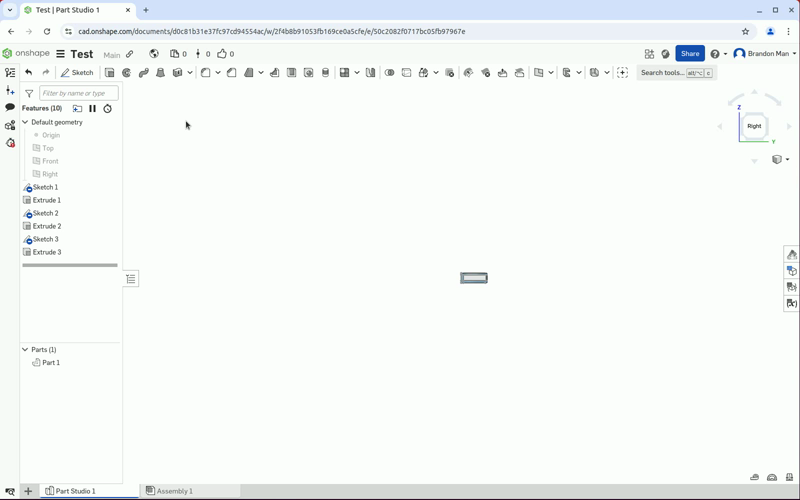
key(shift+7)
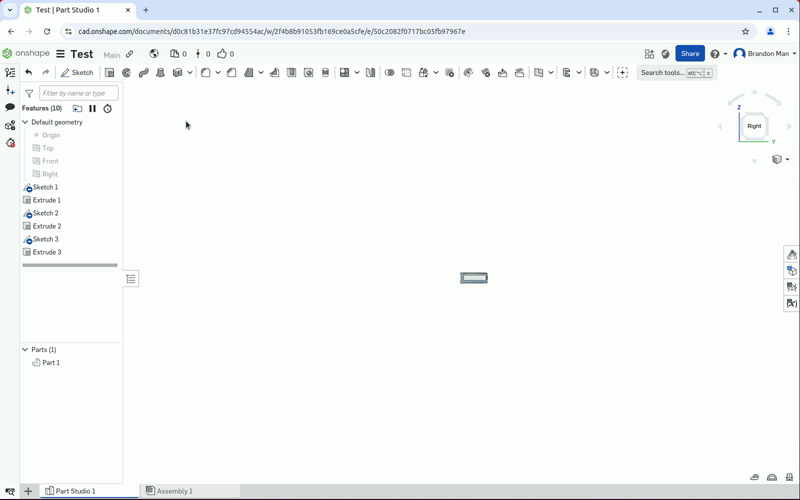
key(right, 2)
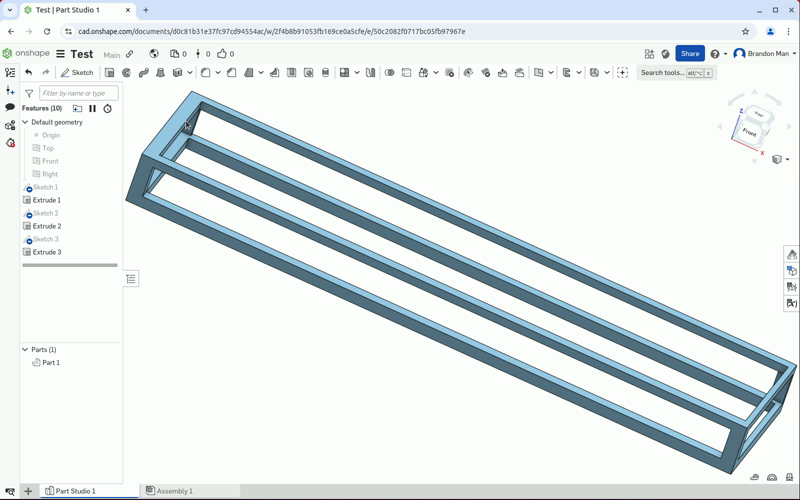
key(down, 2)
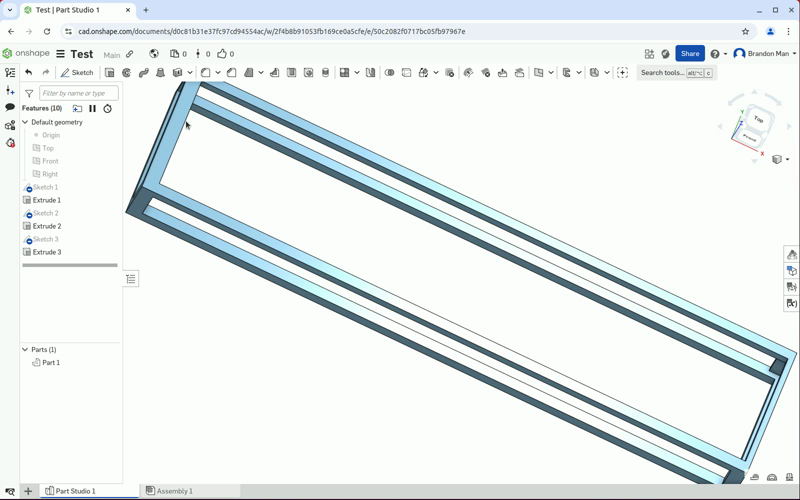
key(up, 2)
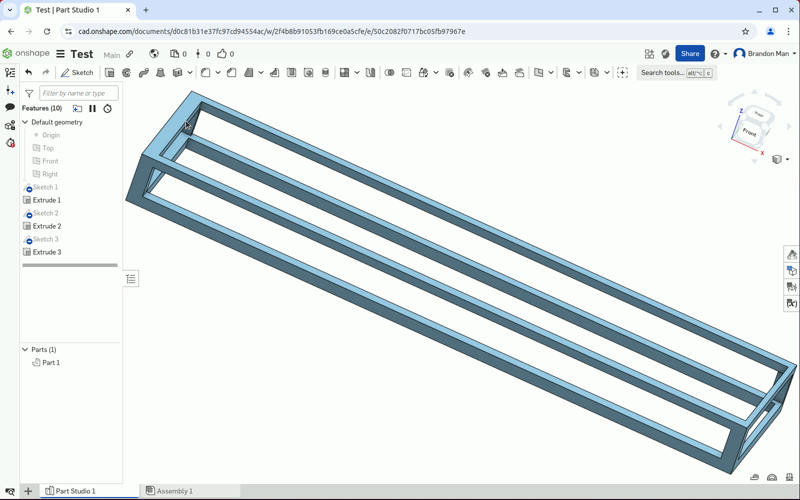
key(left, 2)
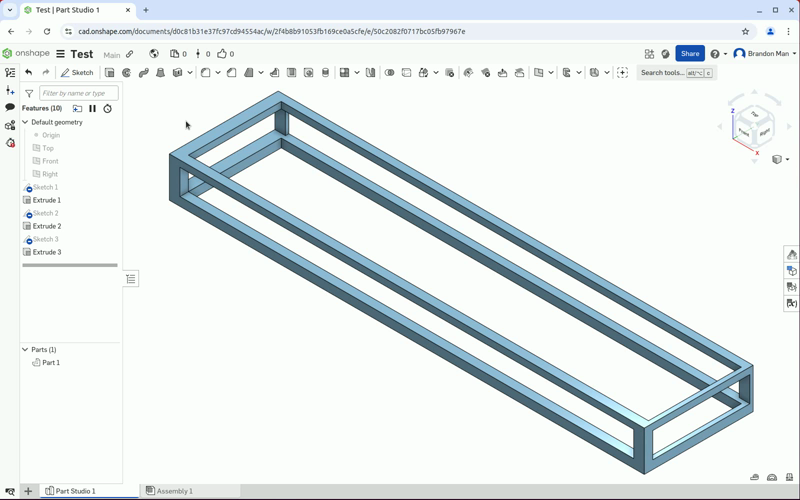
mouse_move(73, 189)
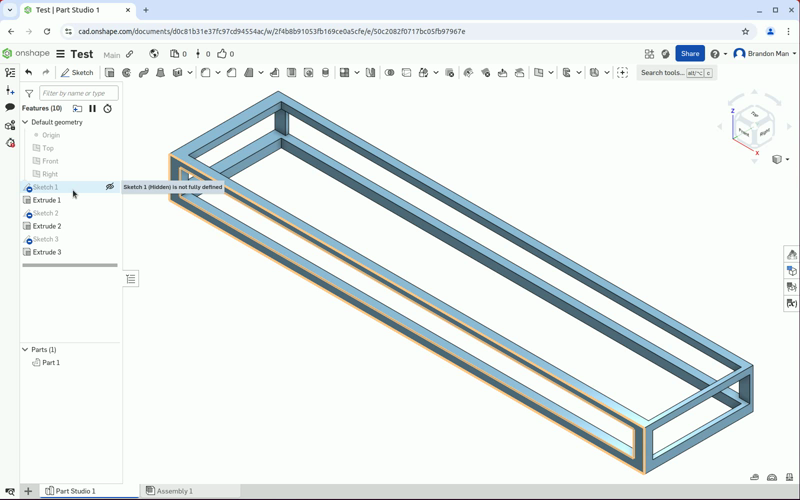
click(73, 189)